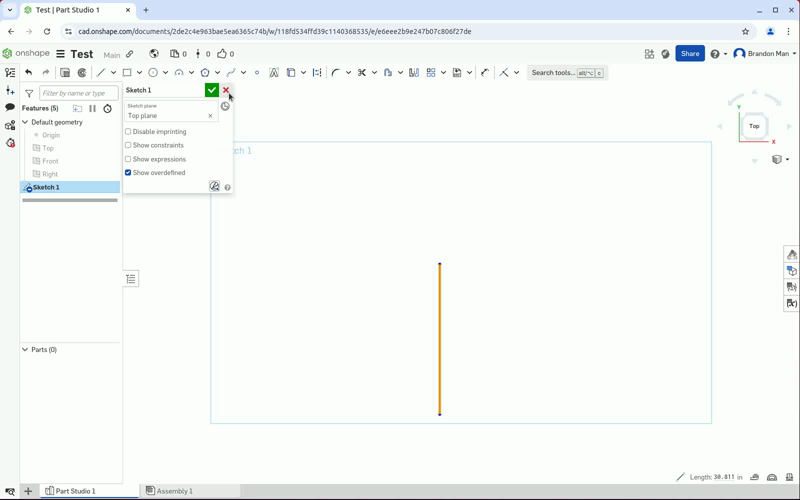
key(shift+h)
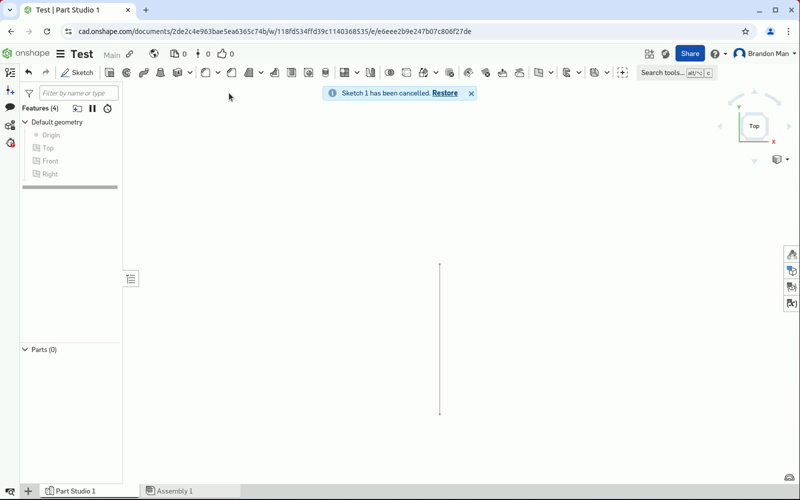
mouse_move(73, 352)
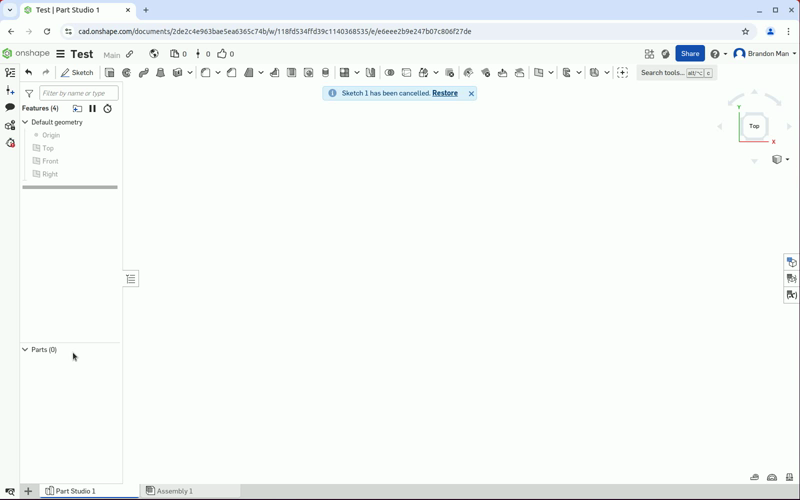
key(y)
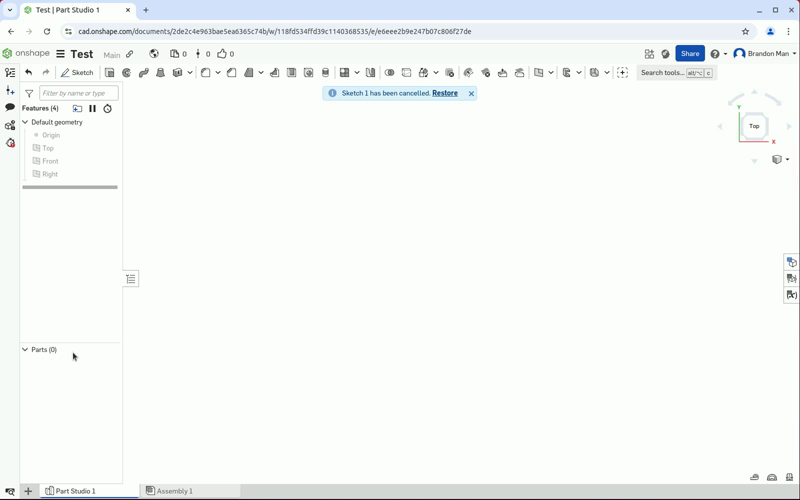
key(shift+p)
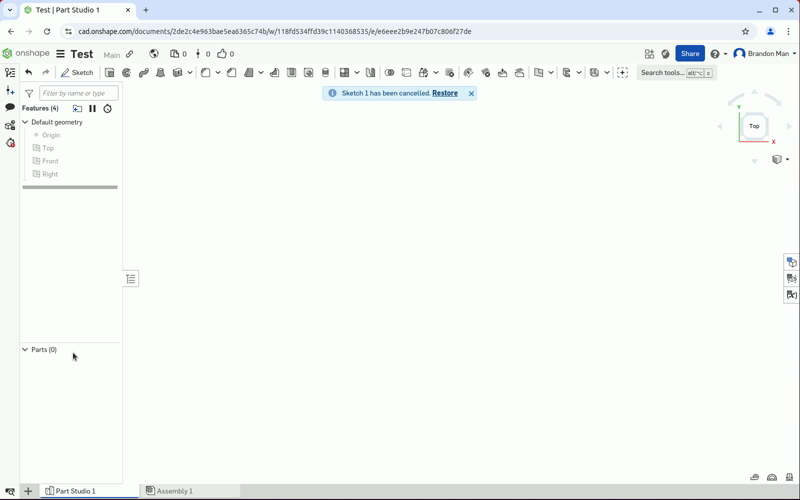
key(space)
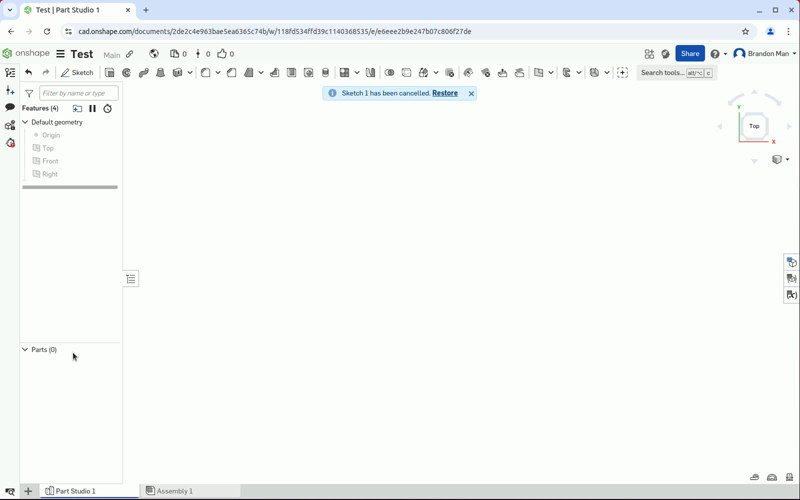
key_down(shift)
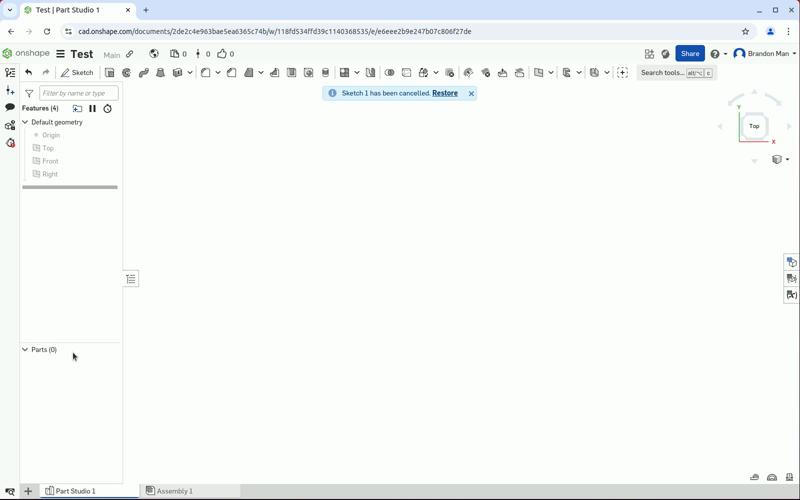
key(up)
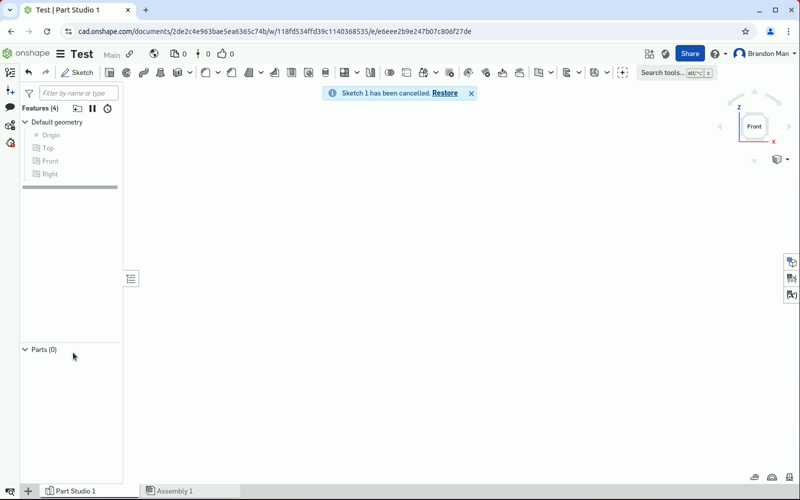
key_up(shift)
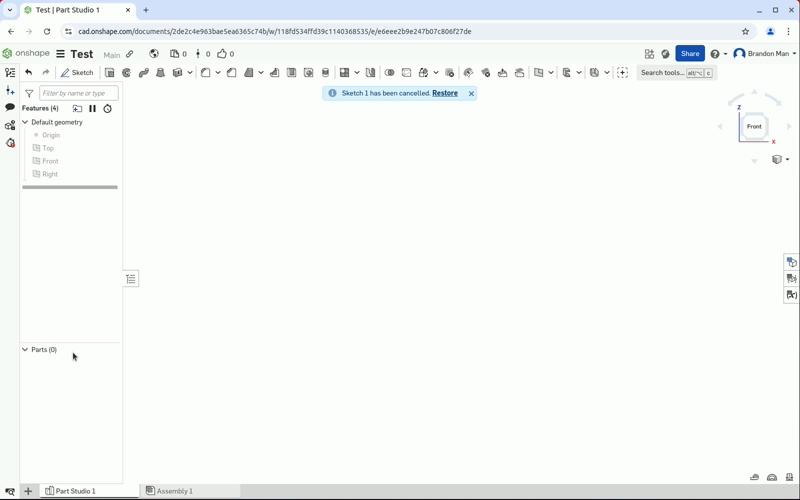
mouse_move(73, 352)
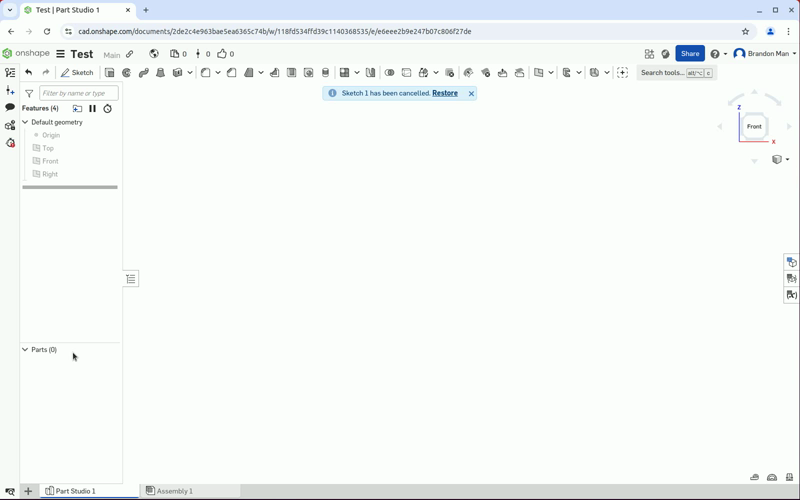
key(shift+y)
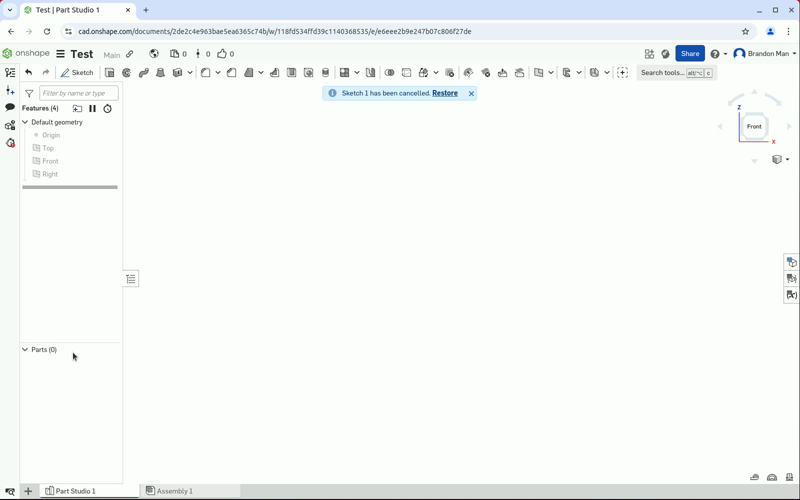
key(shift+s)
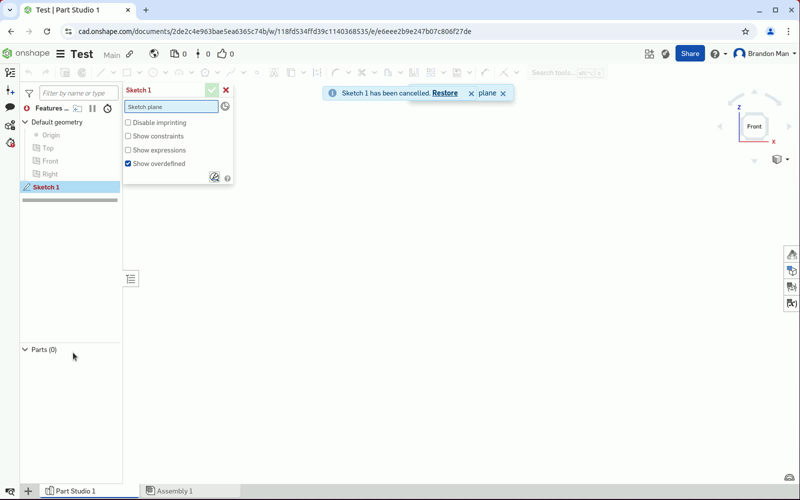
mouse_move(73, 163)
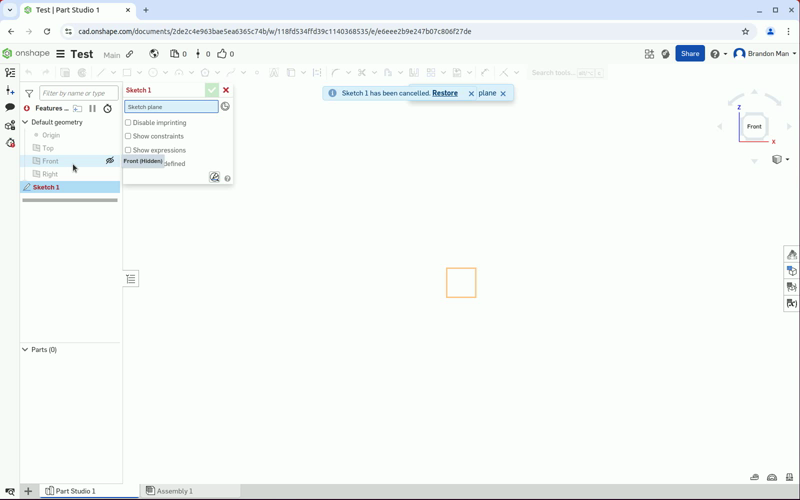
click(73, 163)
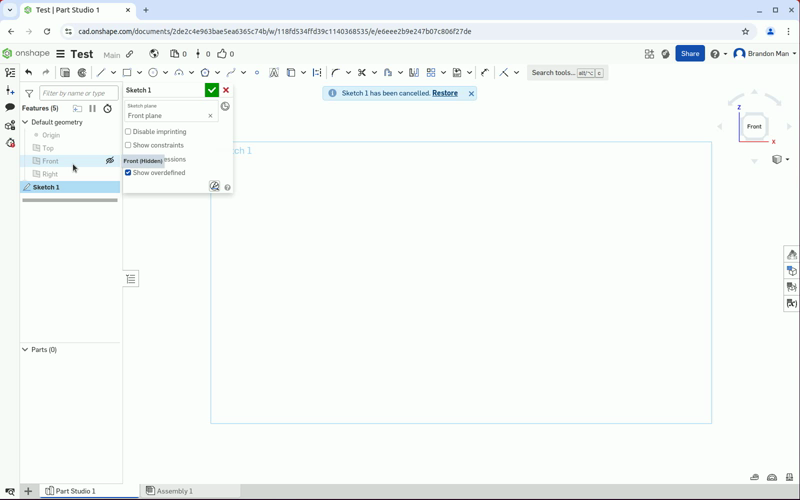
mouse_move(73, 352)
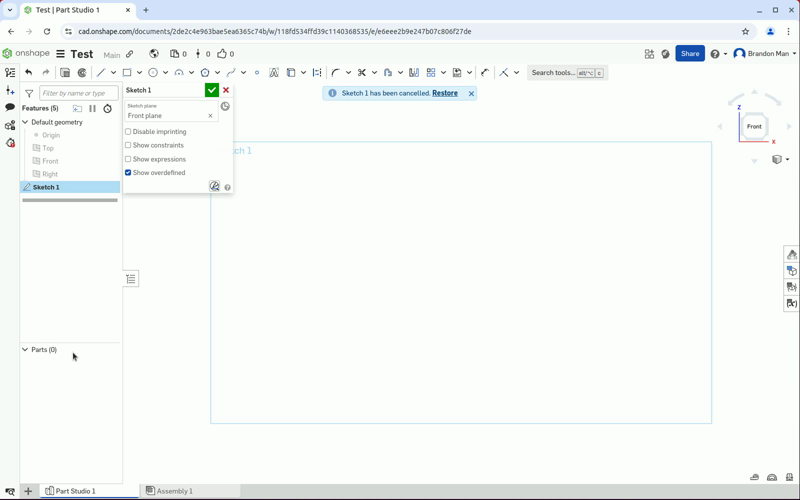
key(y)
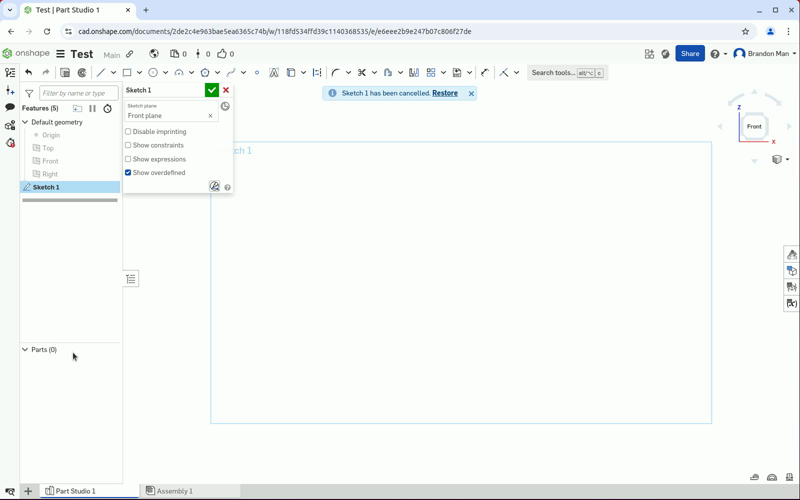
key(l)
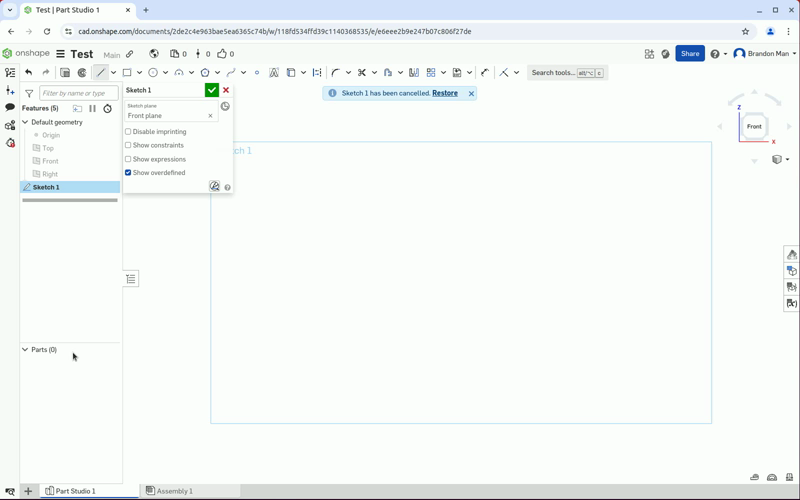
key_down(shift)
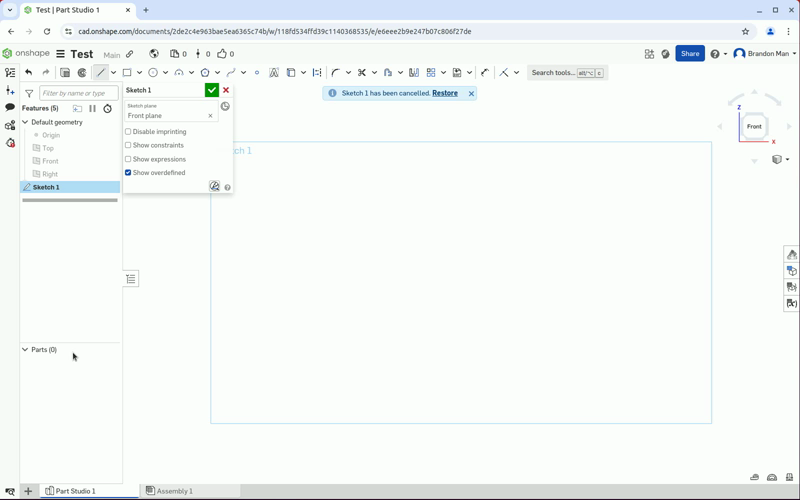
mouse_move(433, 295)
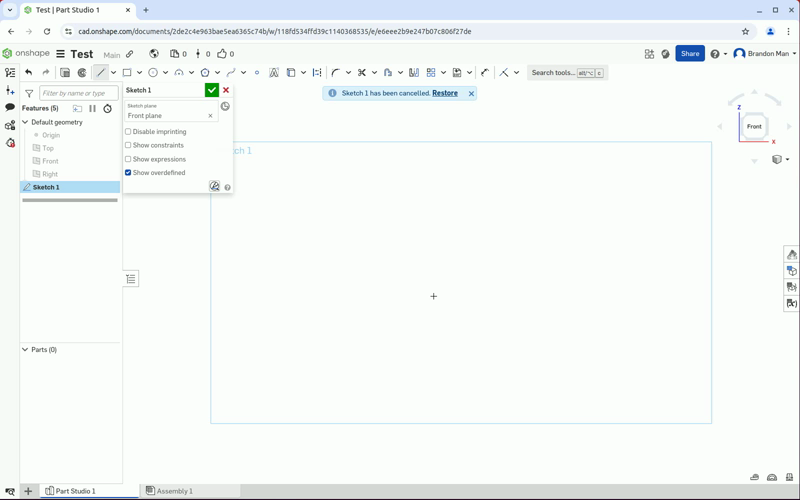
click(433, 295)
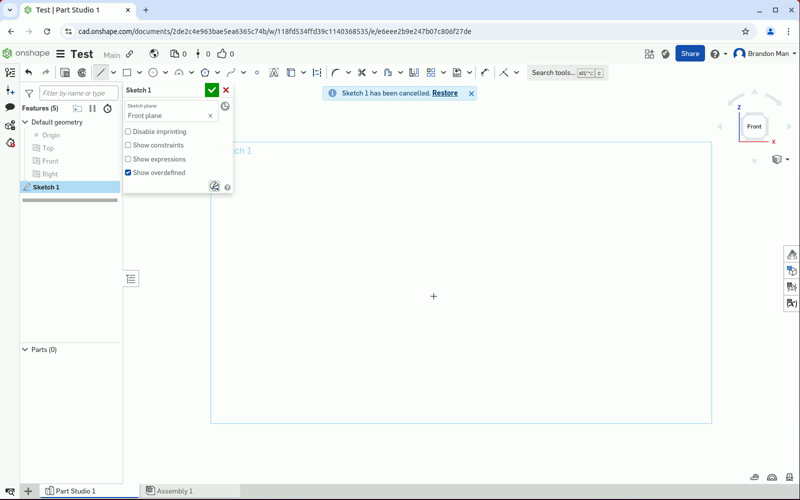
key_up(shift)
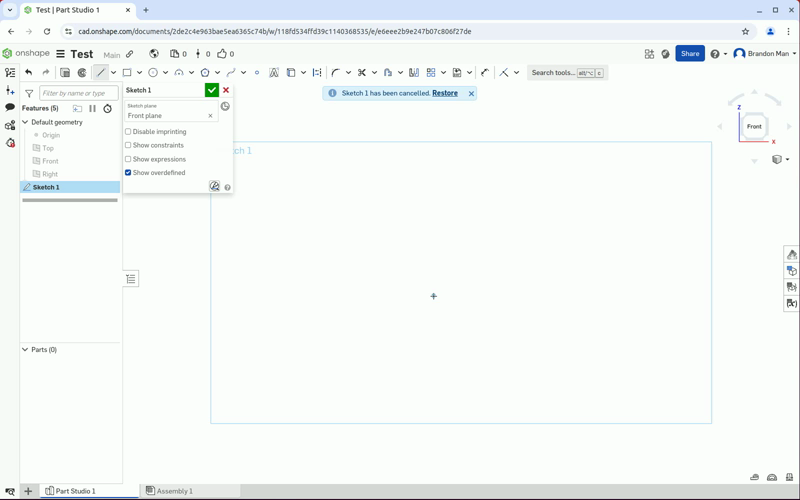
key_down(shift)
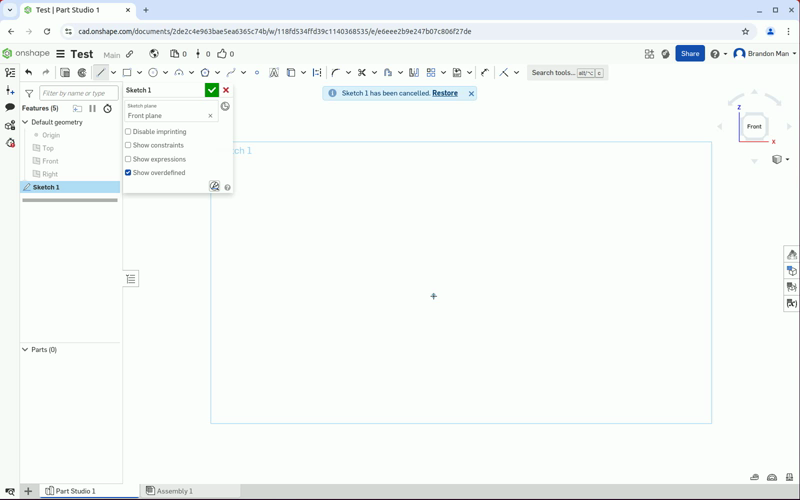
mouse_move(463, 295)
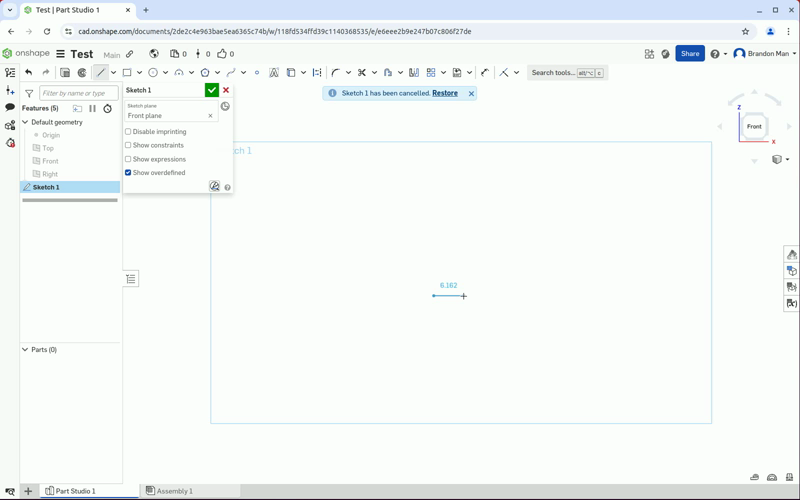
mouse_move(469, 295)
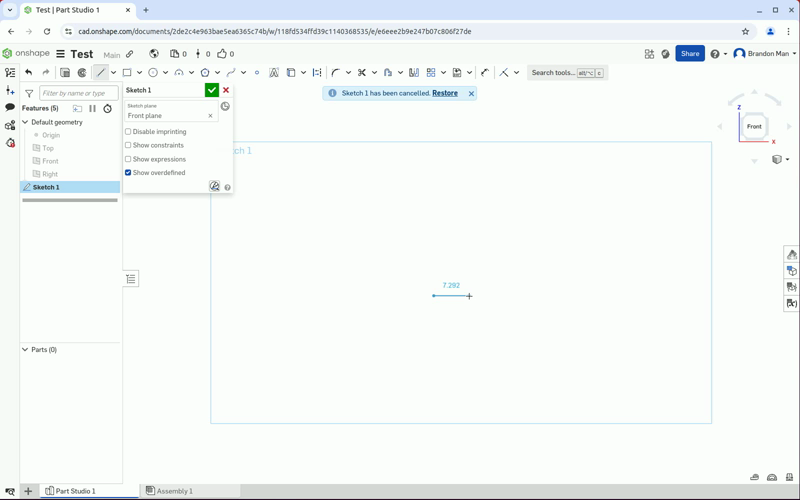
click(469, 295)
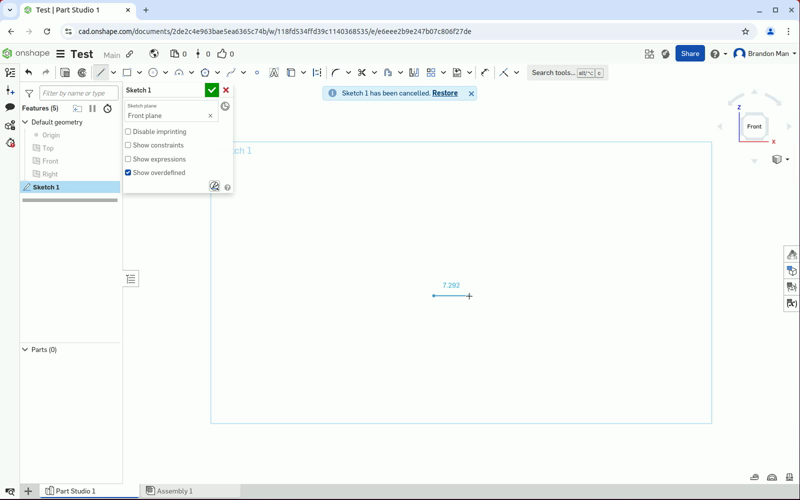
key_up(shift)
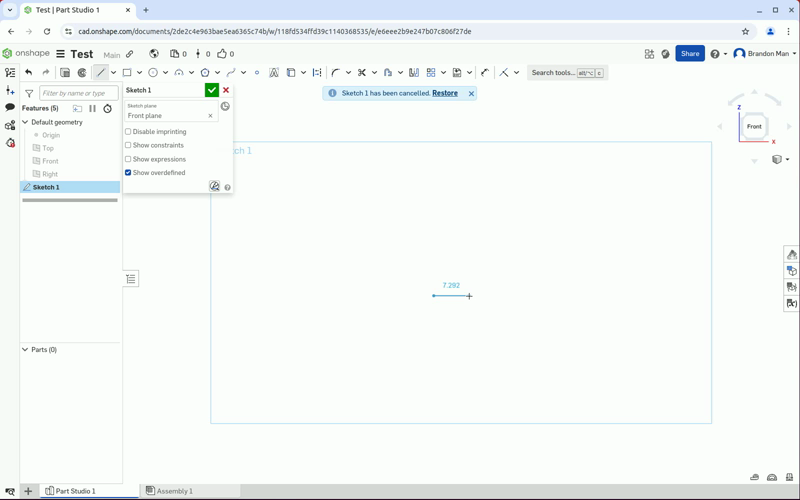
key_down(shift)
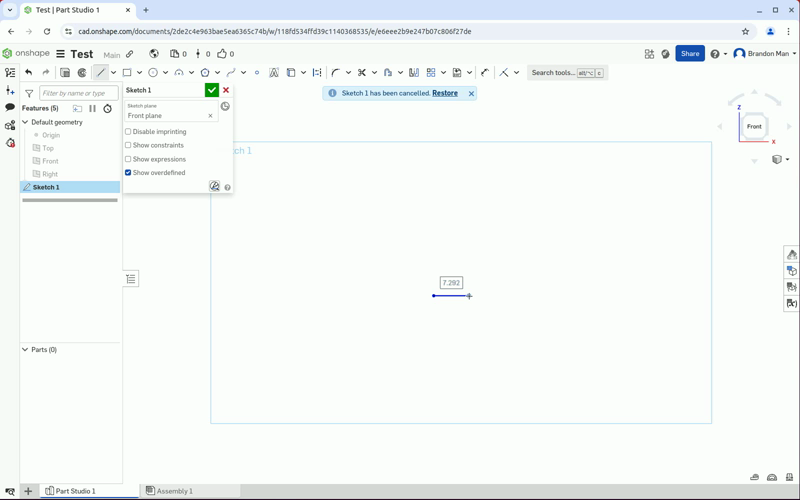
mouse_move(499, 295)
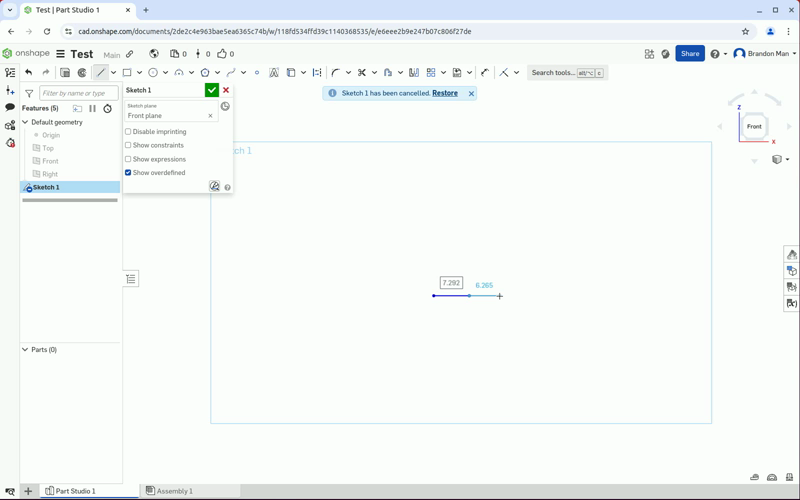
mouse_move(469, 276)
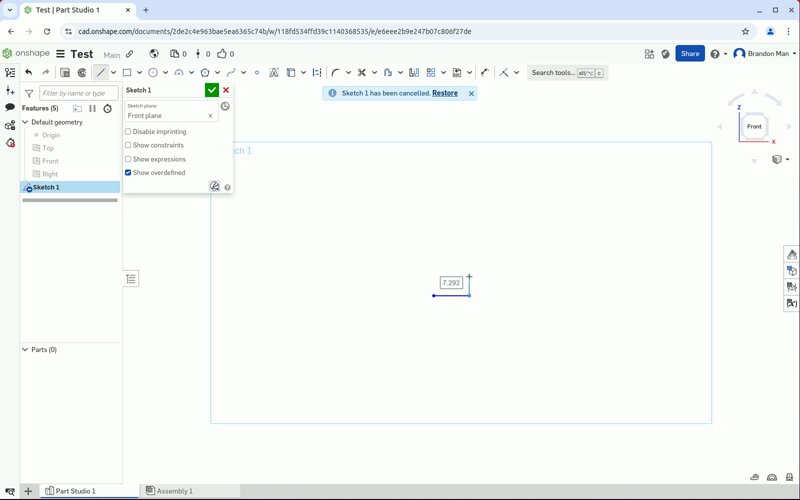
click(469, 276)
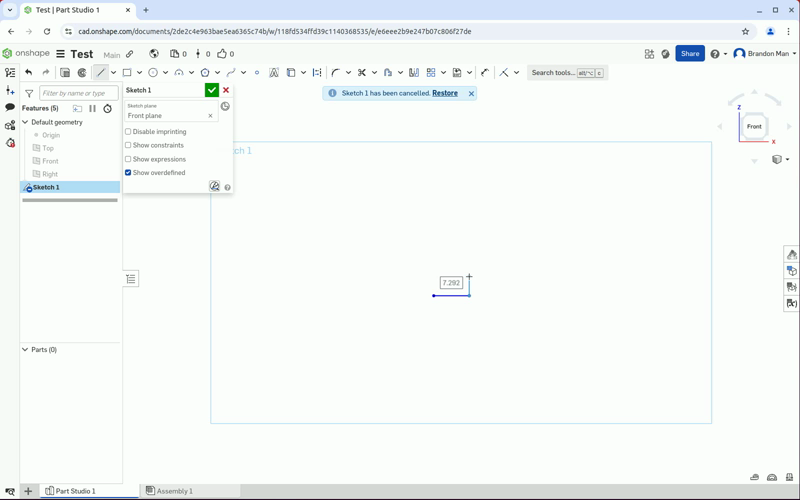
key_up(shift)
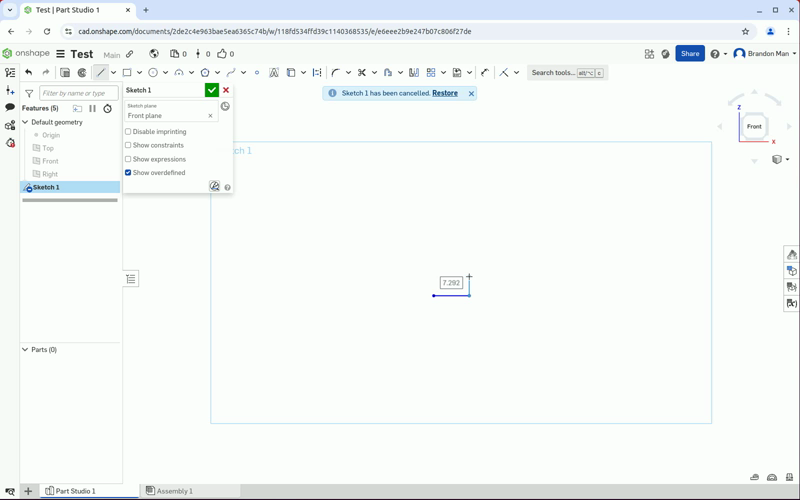
key_down(shift)
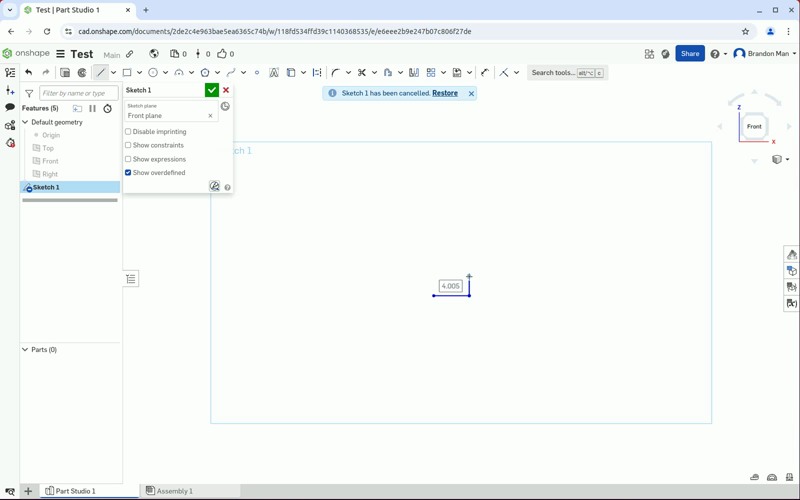
mouse_move(499, 276)
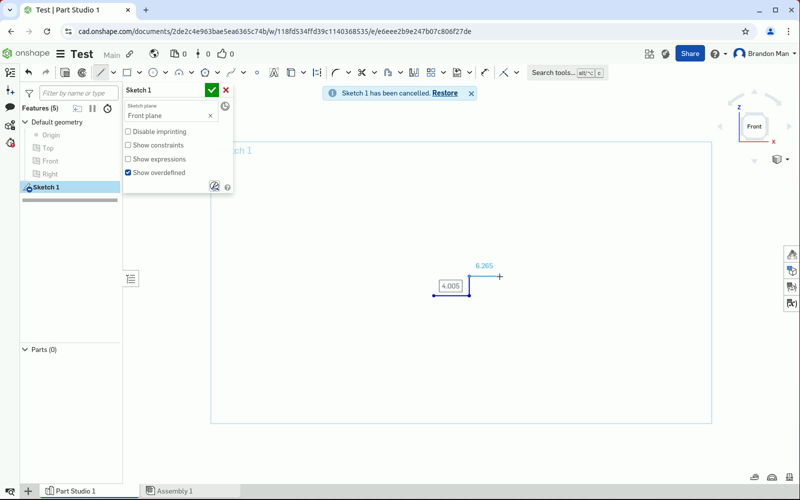
mouse_move(461, 276)
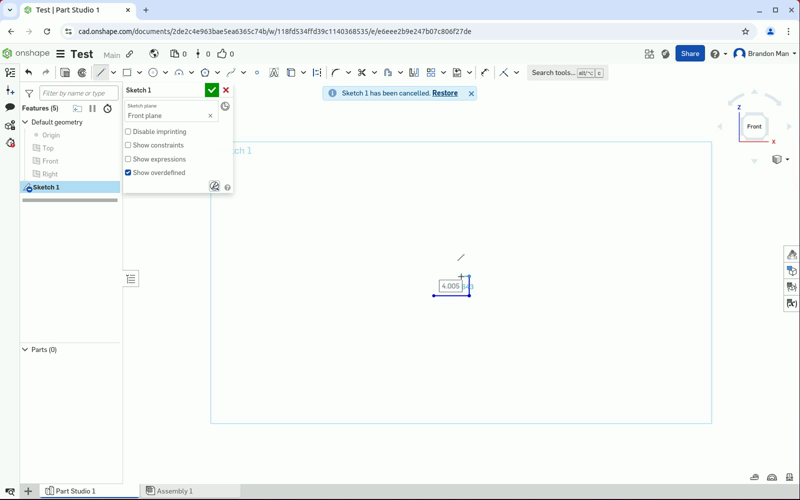
click(461, 276)
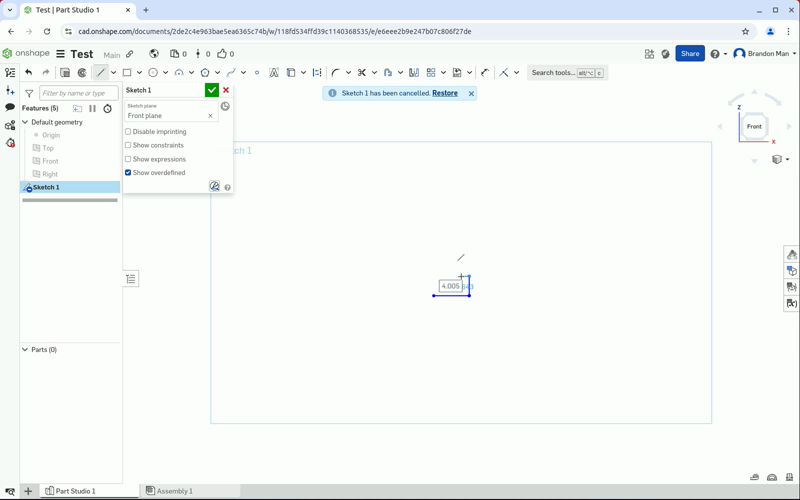
key_up(shift)
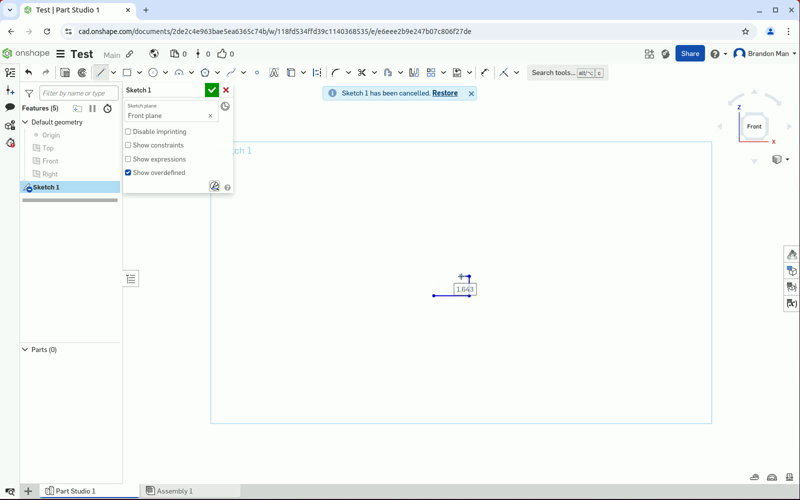
key_down(shift)
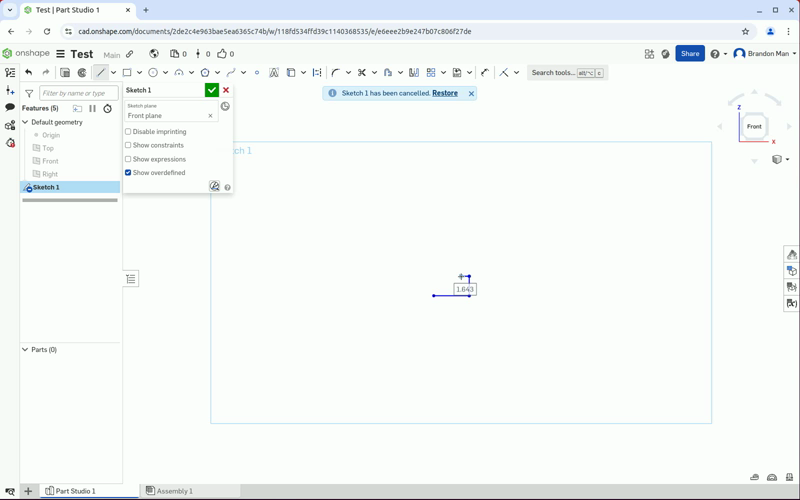
mouse_move(461, 171)
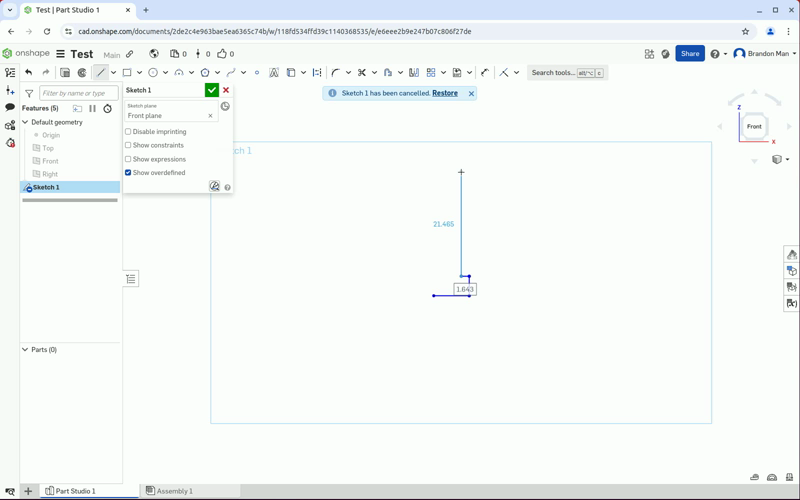
click(461, 171)
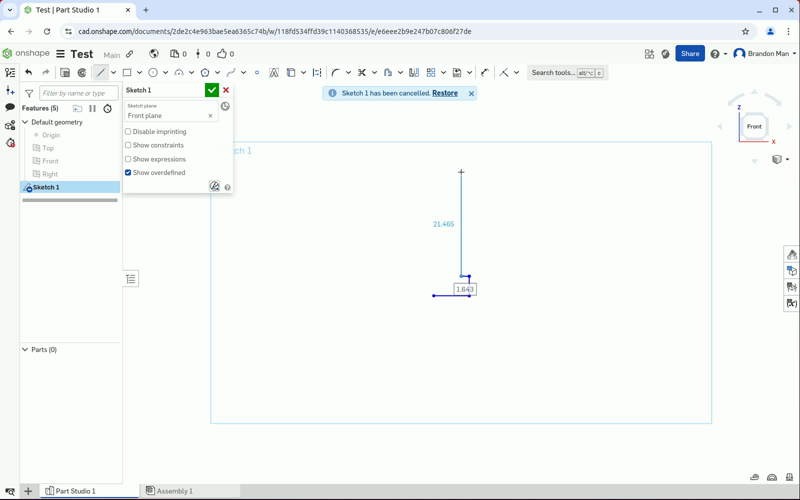
key_up(shift)
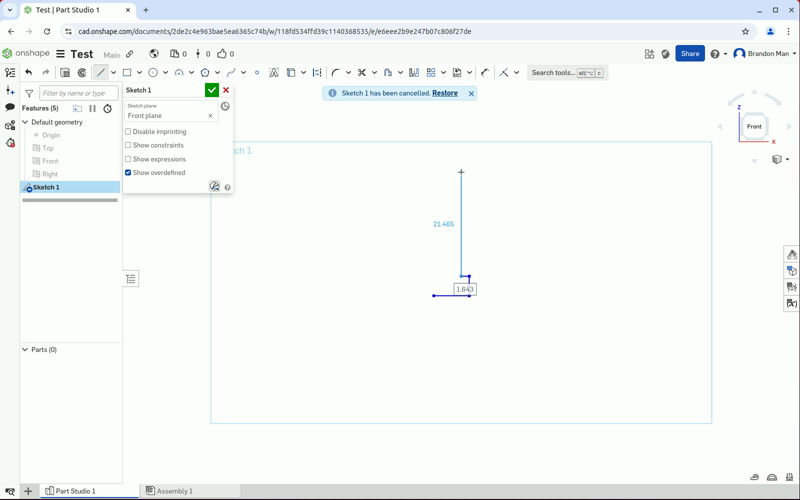
key(esc)
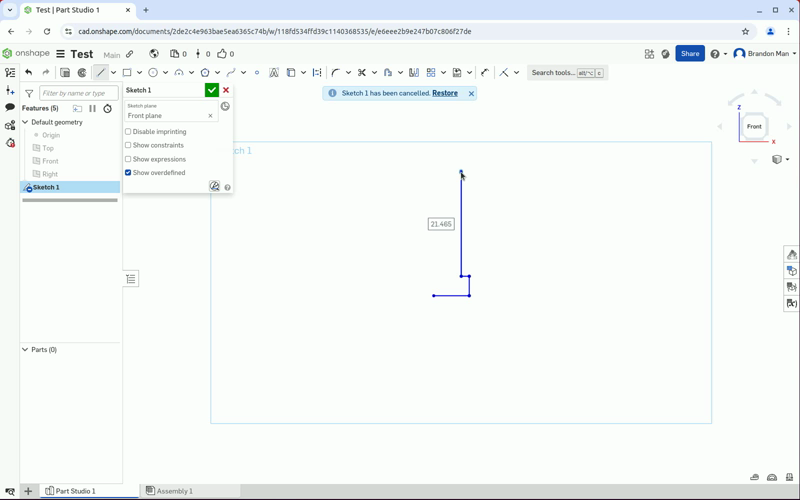
key(a)
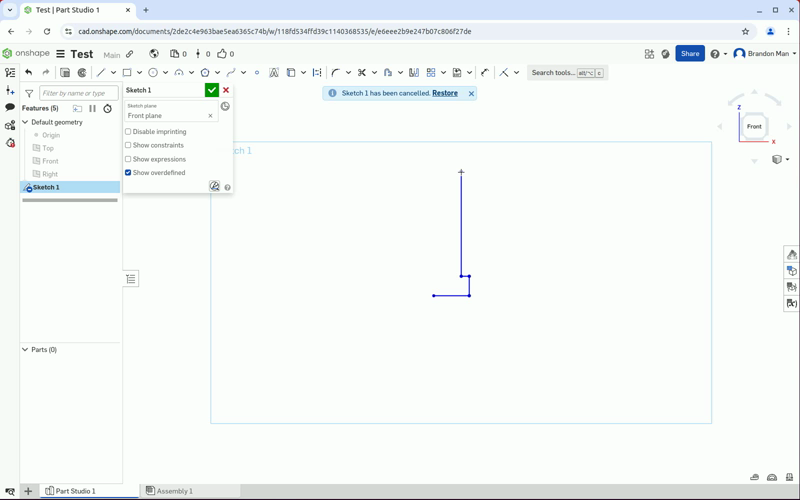
mouse_move(461, 171)
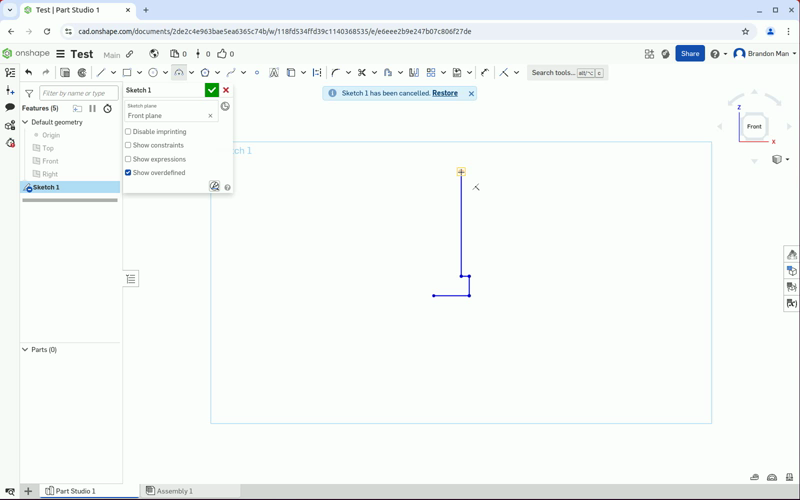
click(461, 171)
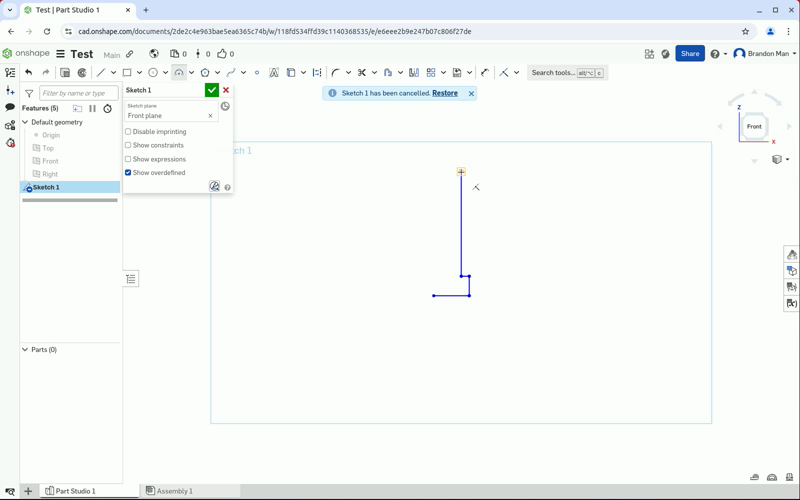
key_down(shift)
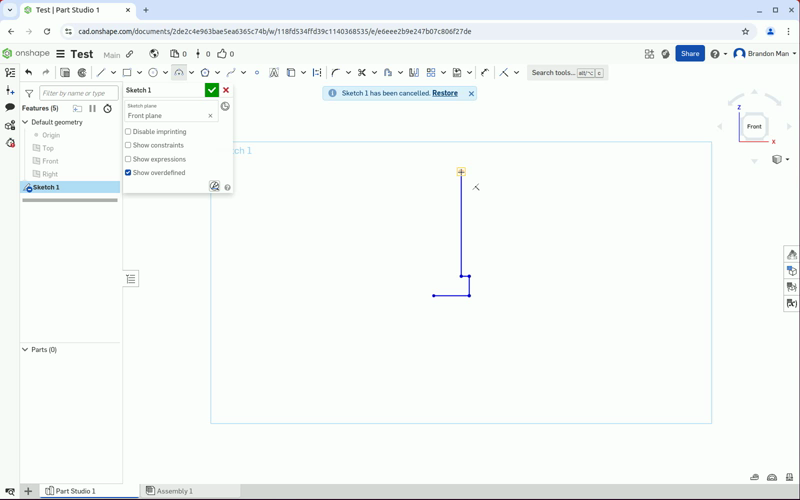
mouse_move(457, 171)
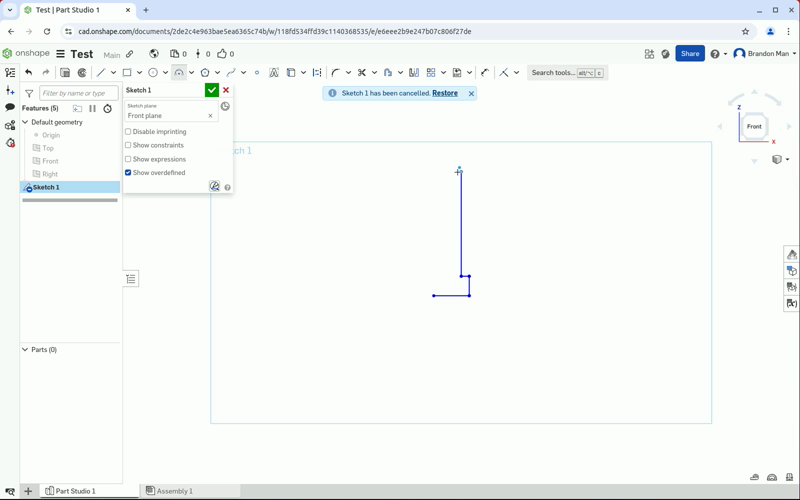
scroll(6)
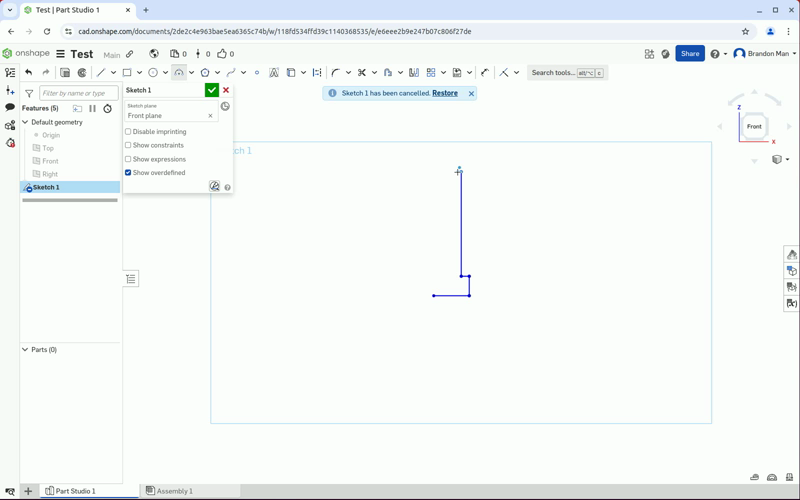
scroll(6)
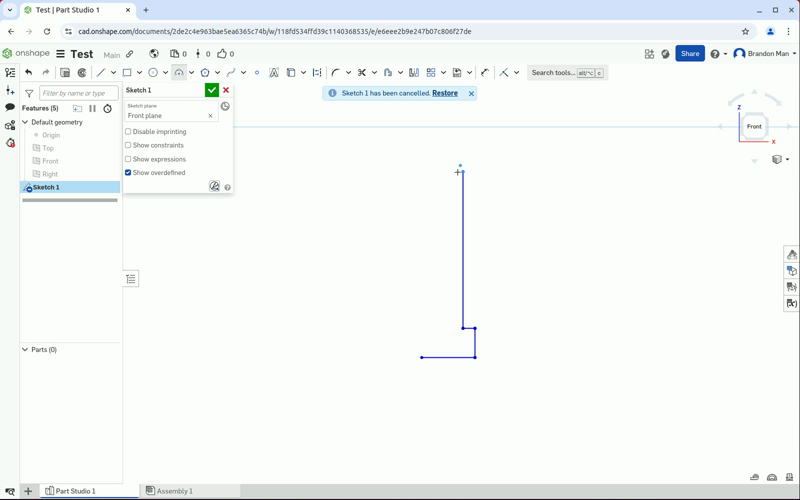
scroll(6)
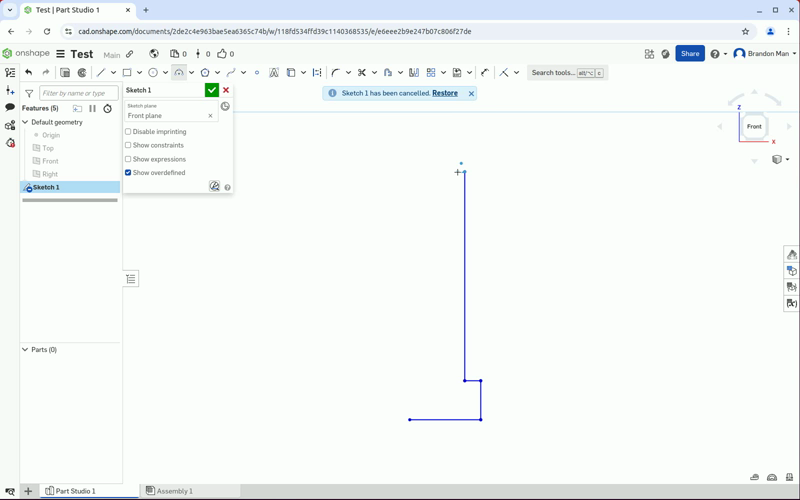
scroll(6)
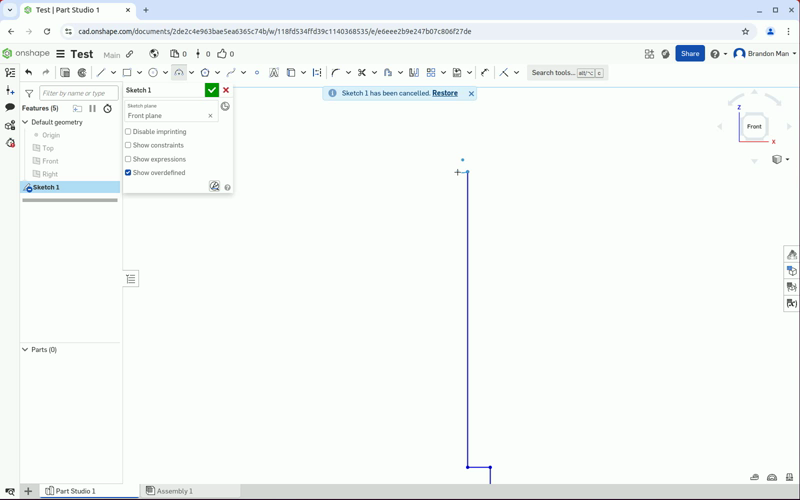
scroll(6)
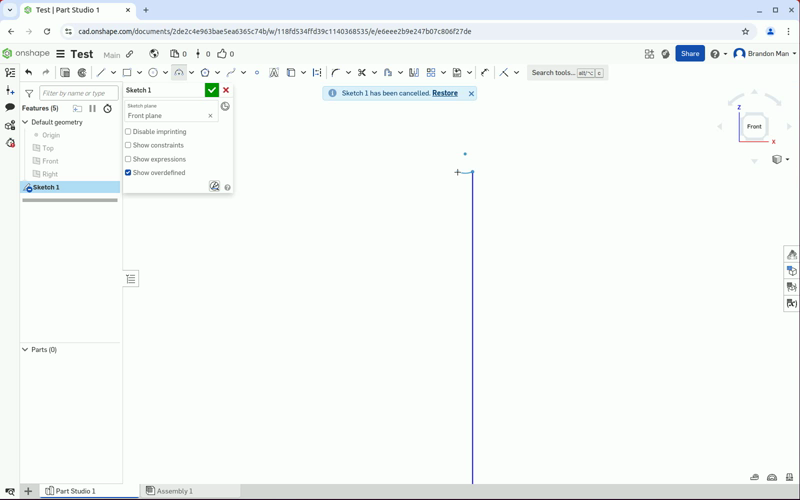
scroll(6)
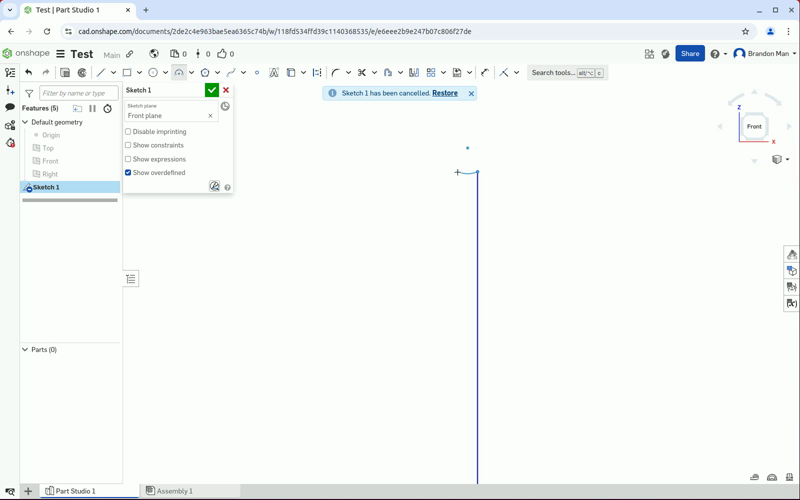
scroll(6)
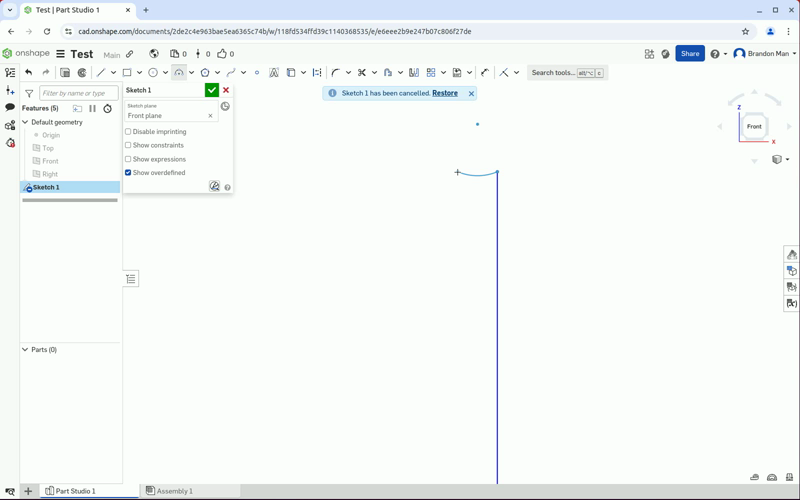
click(457, 171)
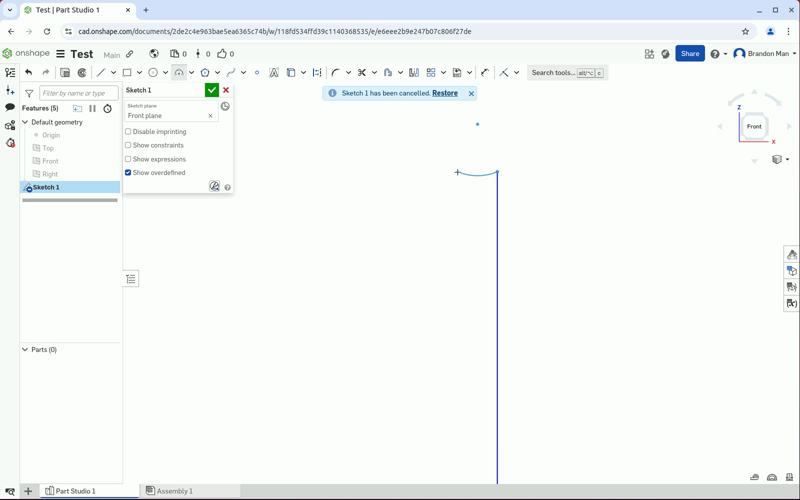
scroll(-6)
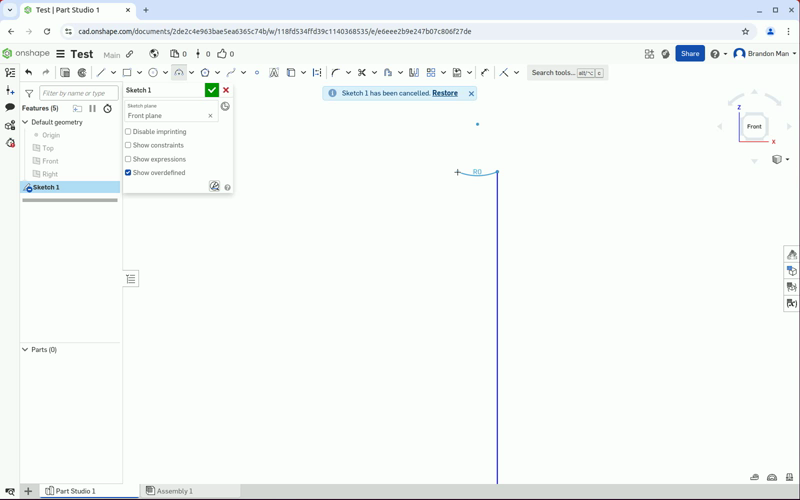
scroll(-6)
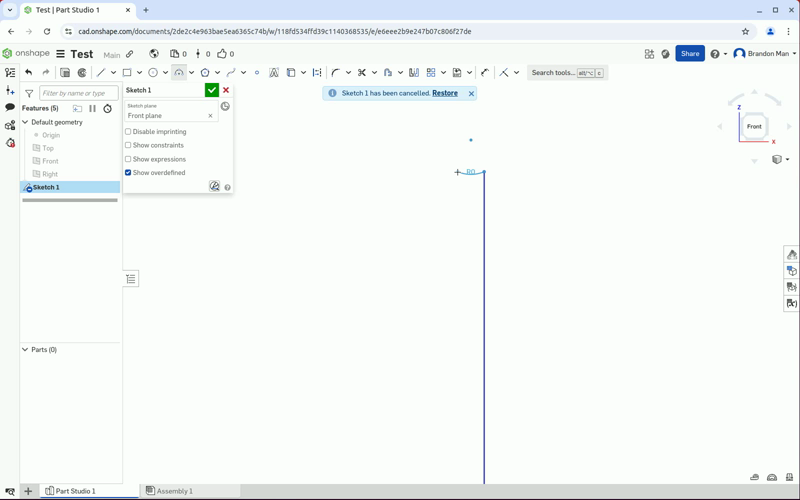
scroll(-6)
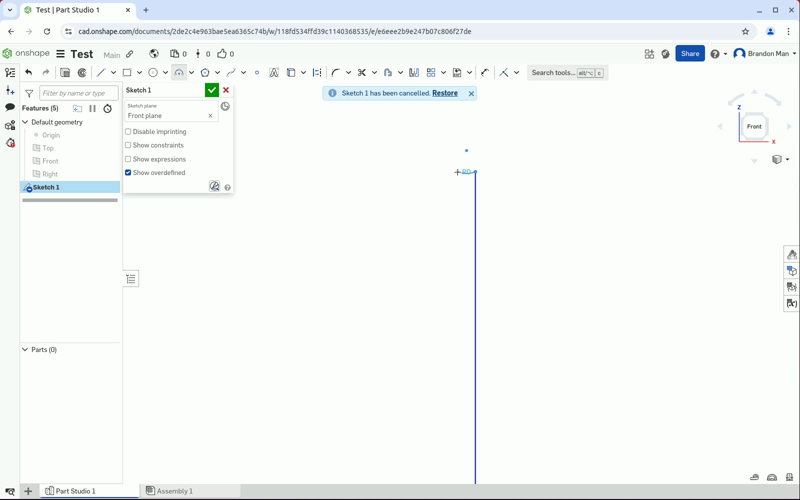
scroll(-6)
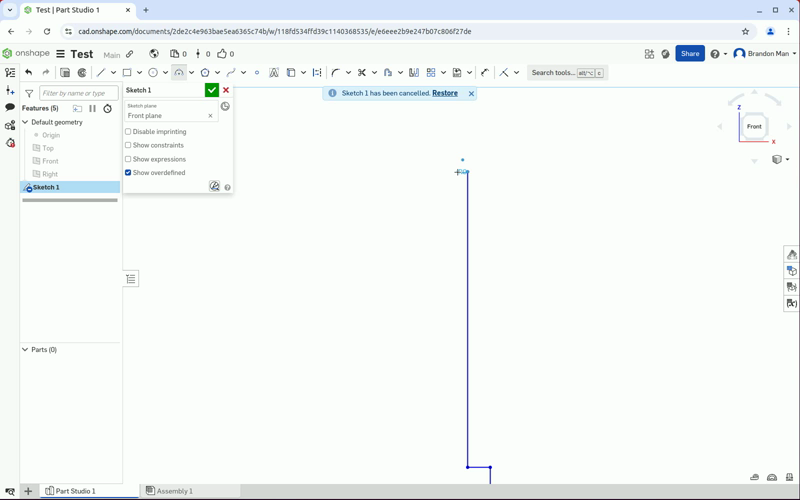
scroll(-6)
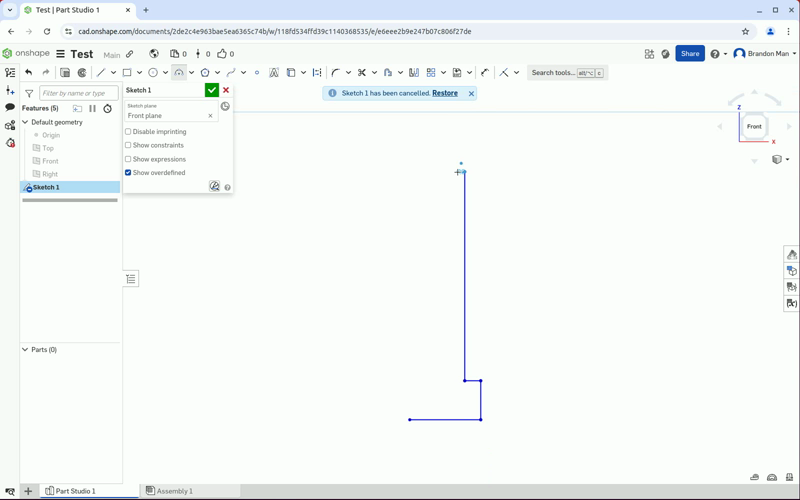
scroll(-6)
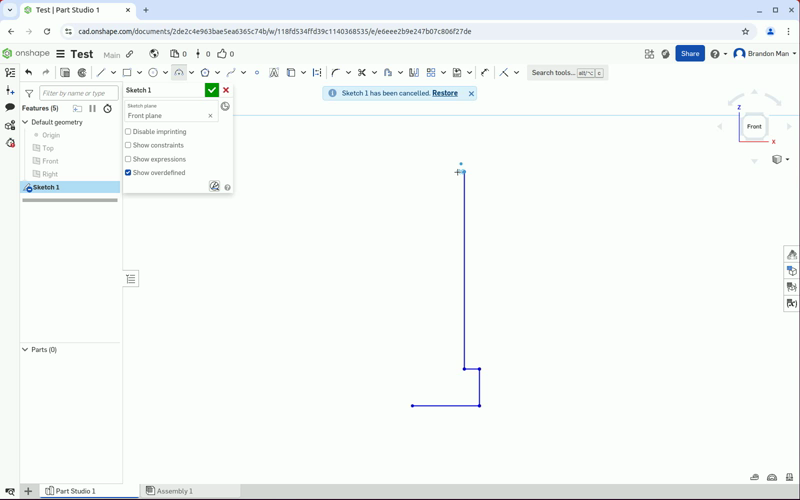
scroll(-6)
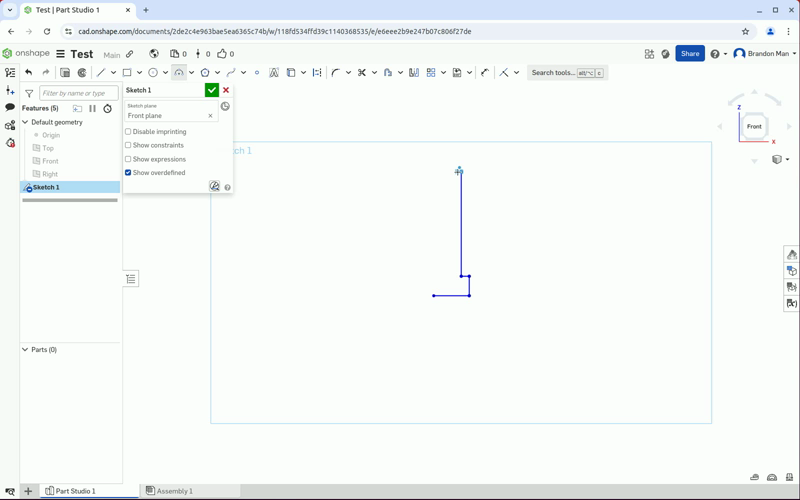
mouse_move(459, 169)
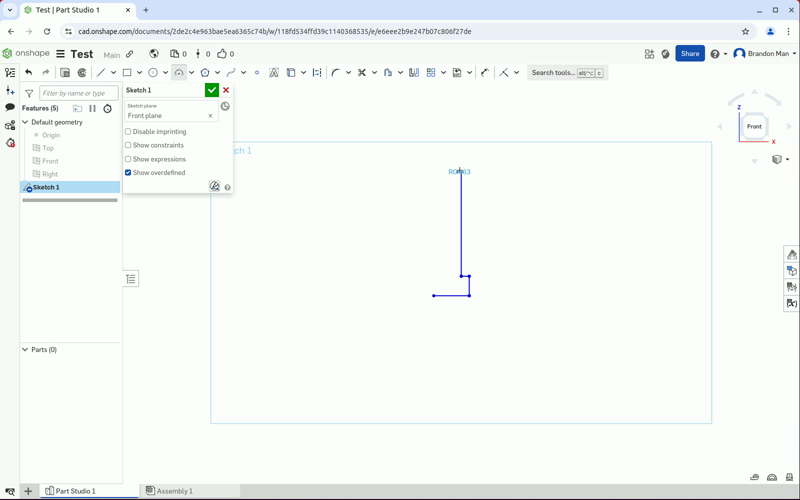
scroll(6)
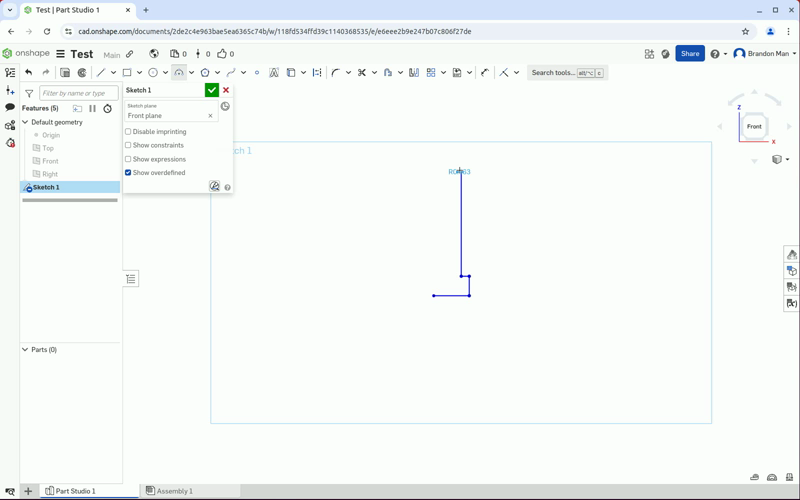
scroll(6)
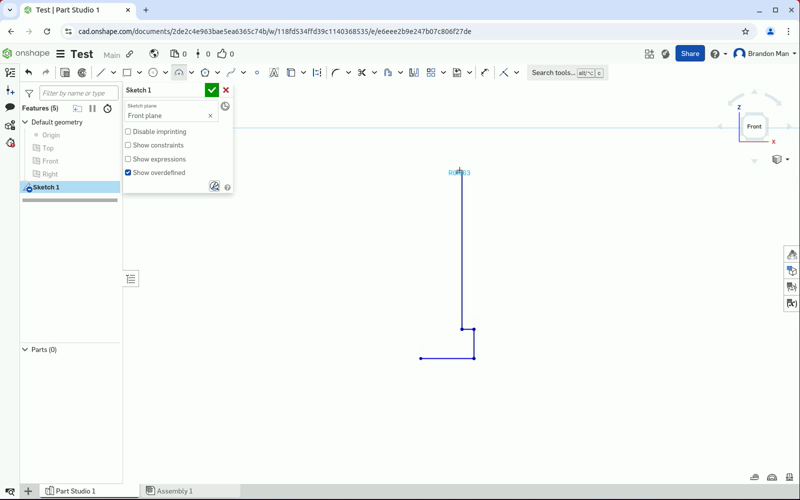
scroll(6)
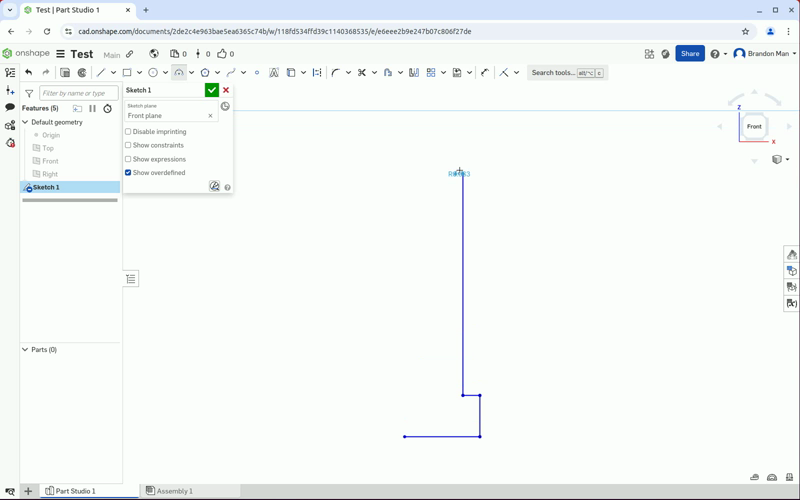
scroll(6)
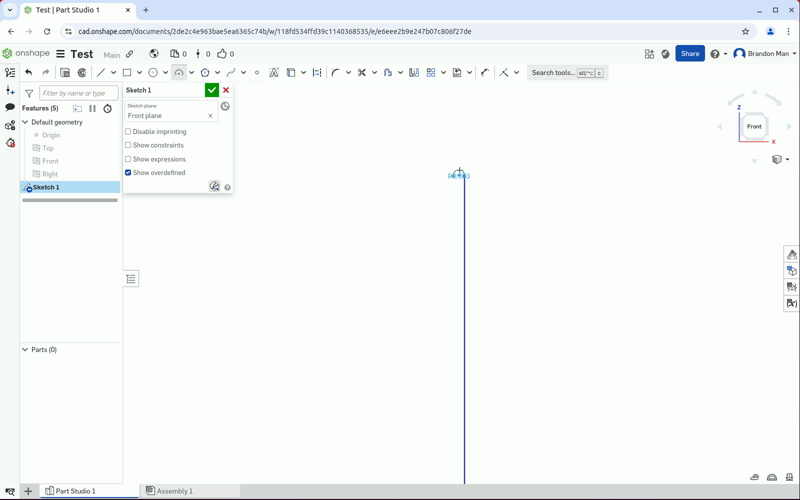
scroll(6)
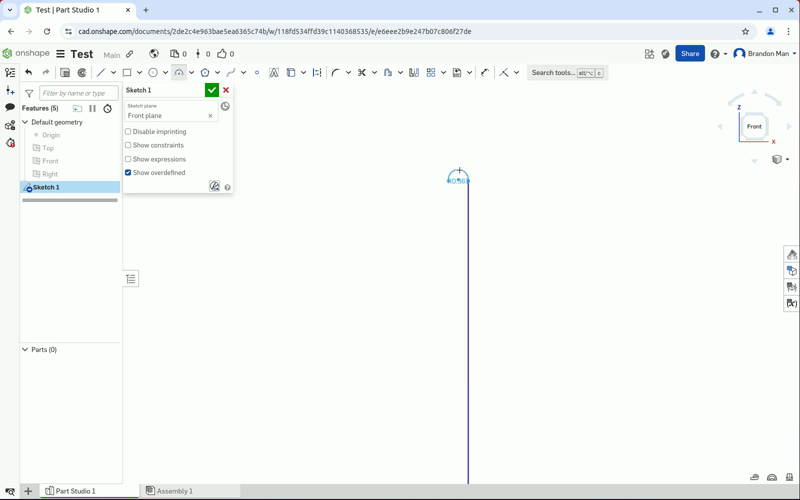
scroll(6)
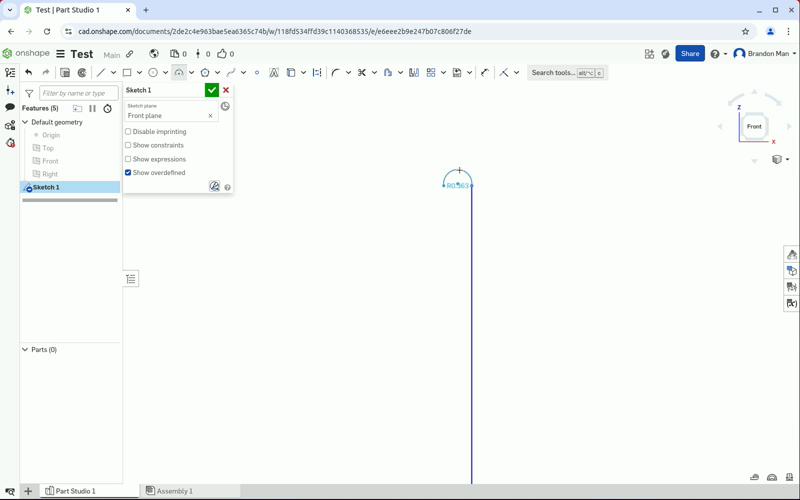
scroll(6)
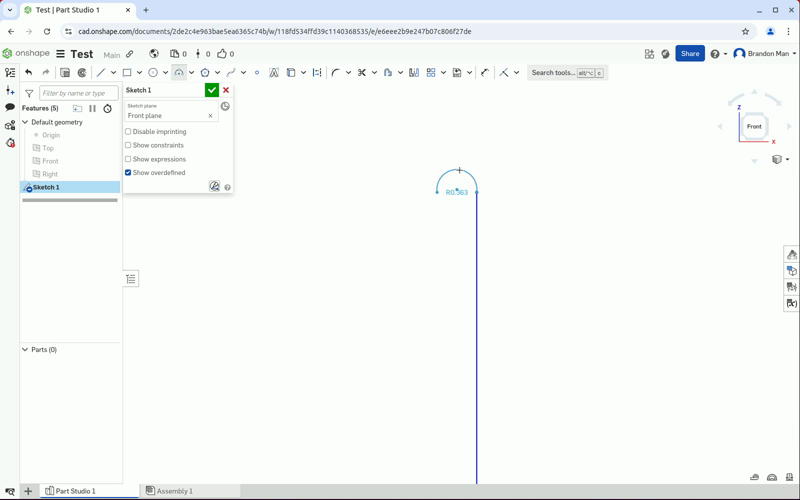
click(459, 169)
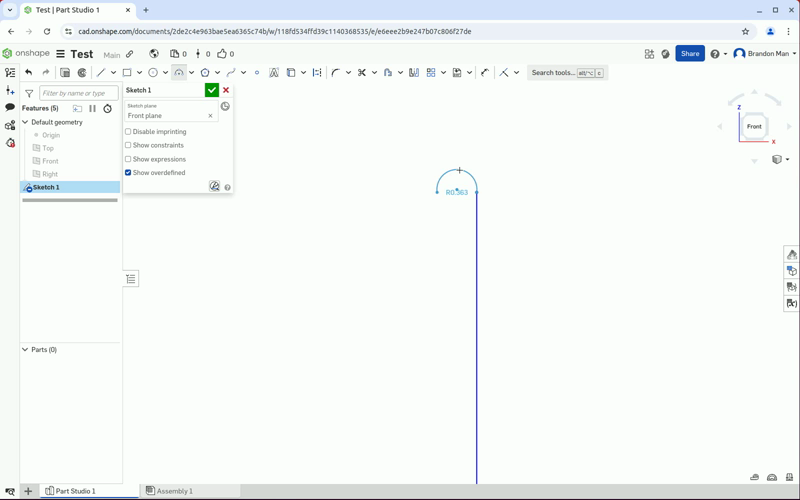
scroll(-6)
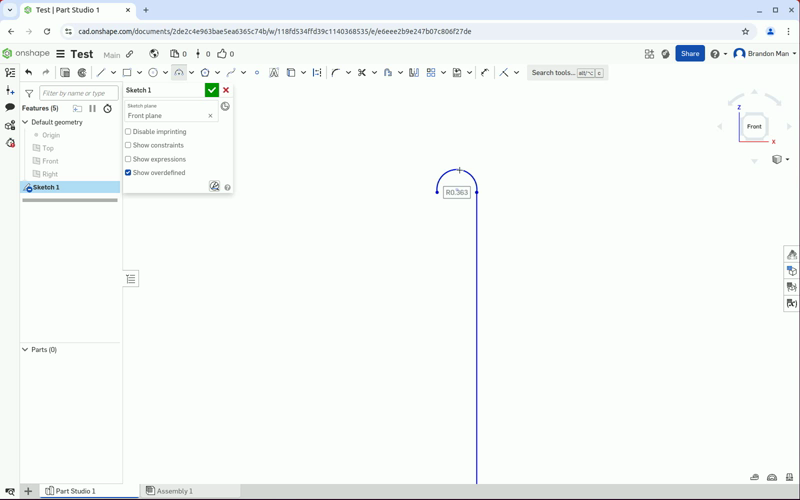
scroll(-6)
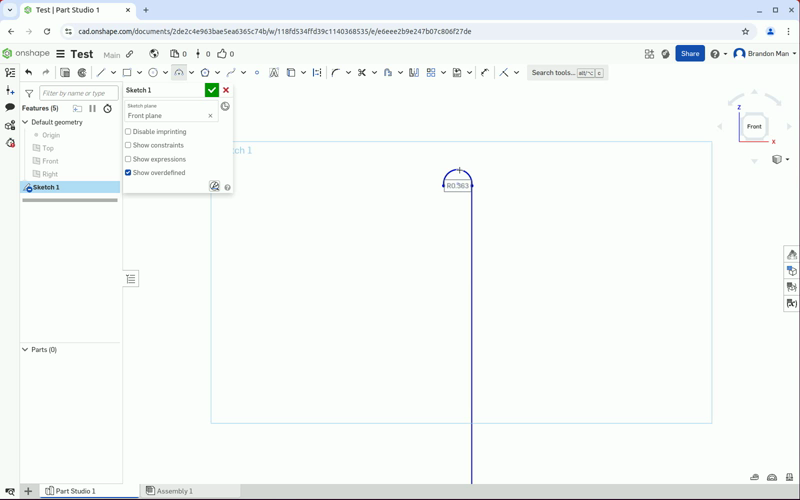
scroll(-6)
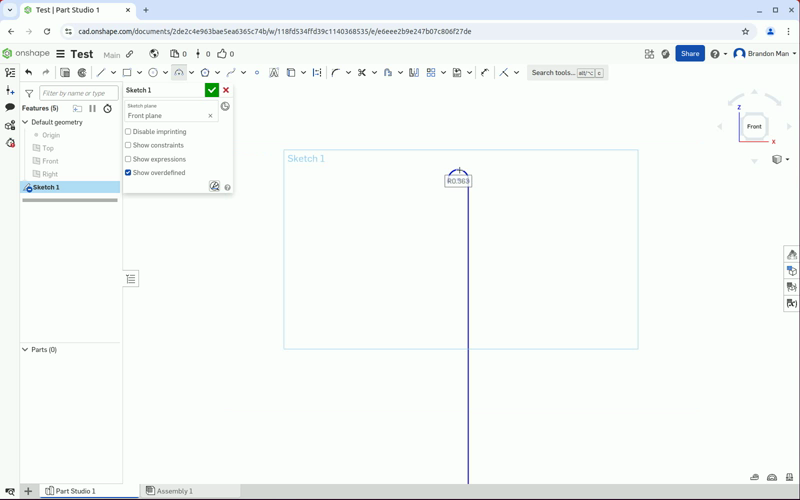
scroll(-6)
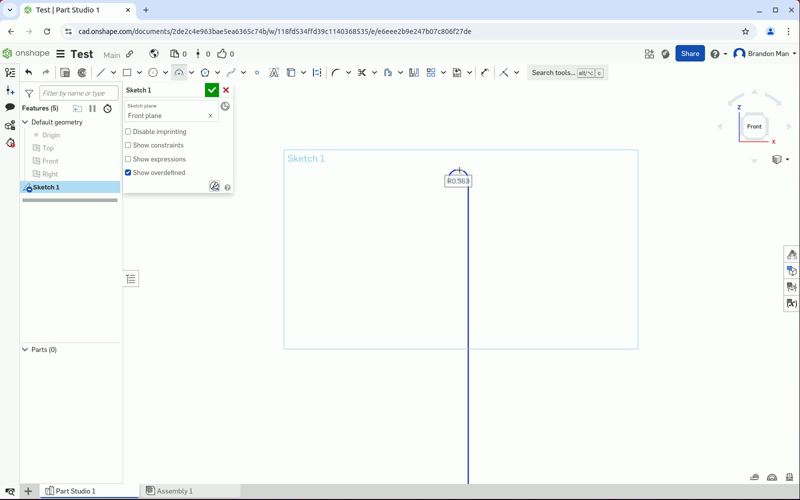
scroll(-6)
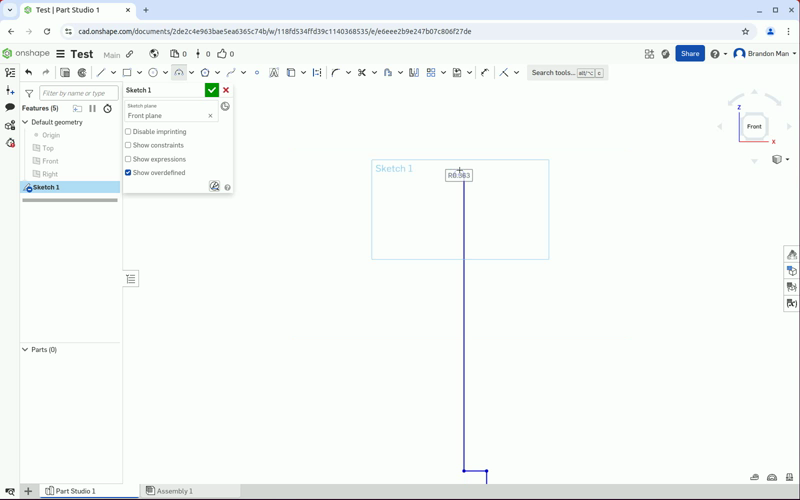
scroll(-6)
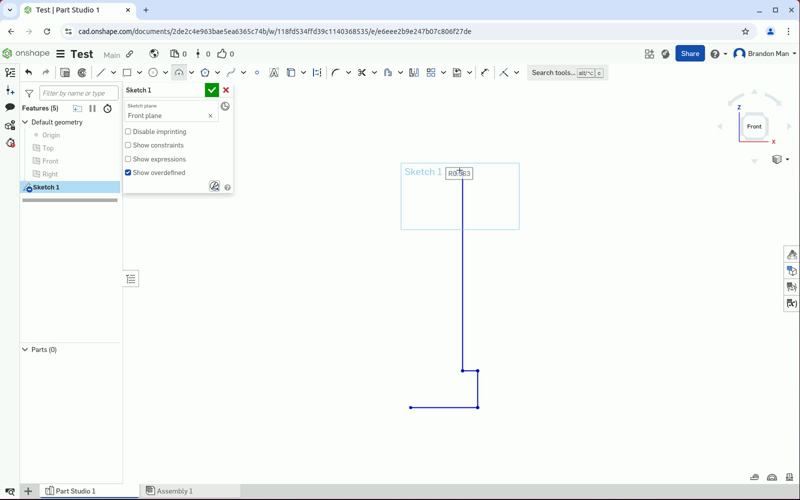
scroll(-6)
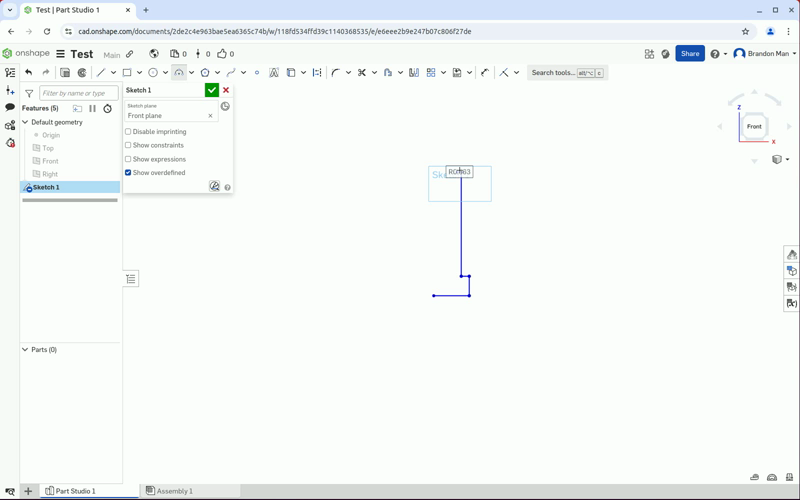
key_up(shift)
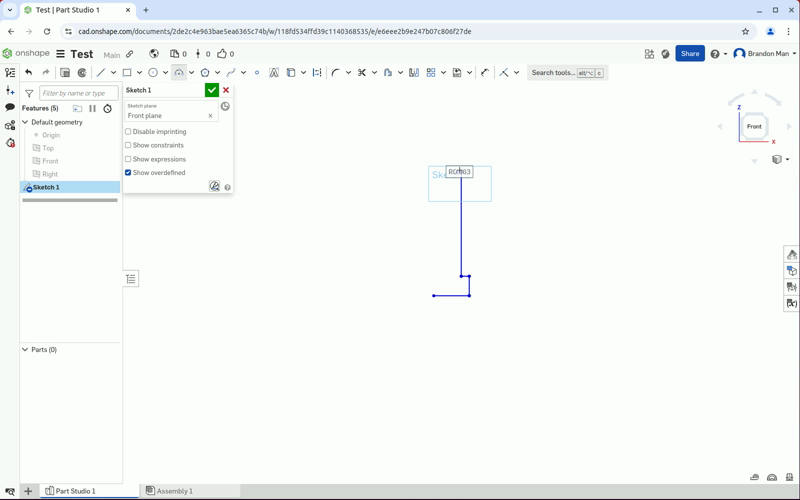
key(esc)
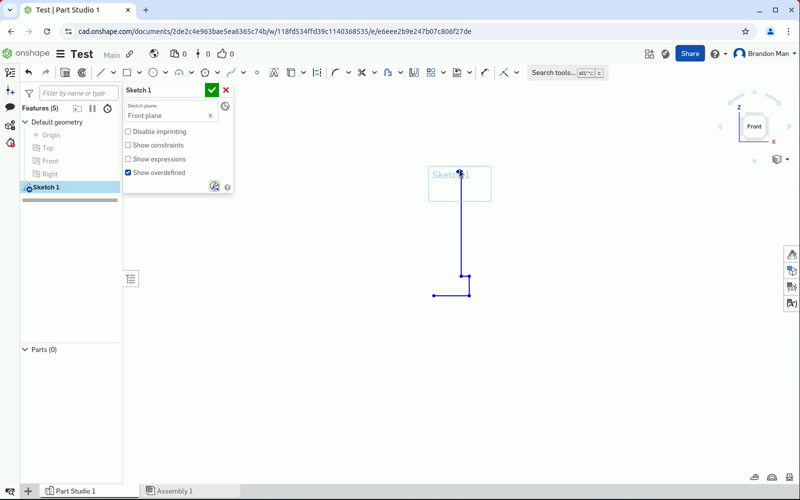
key(l)
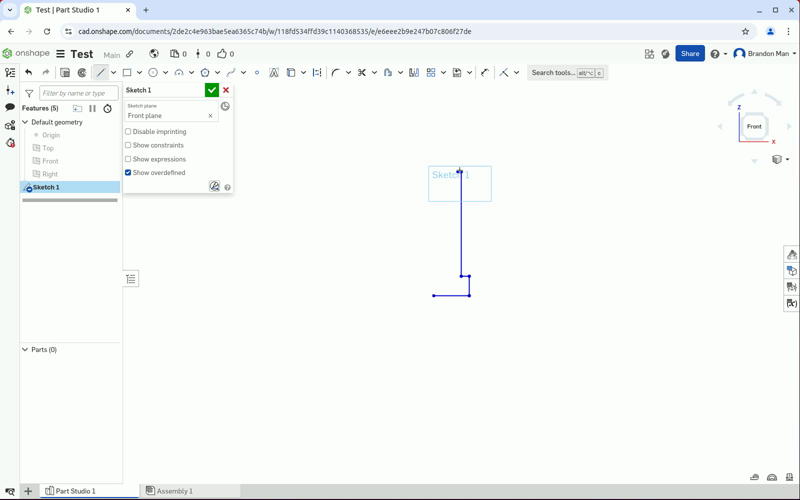
mouse_move(457, 171)
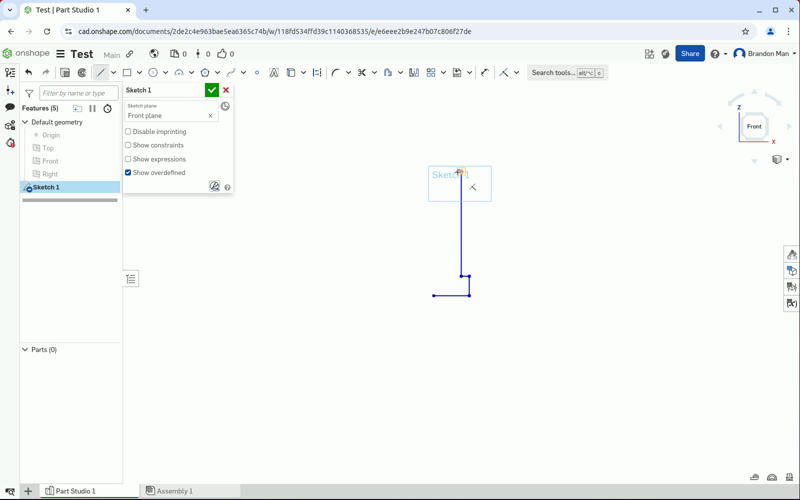
scroll(6)
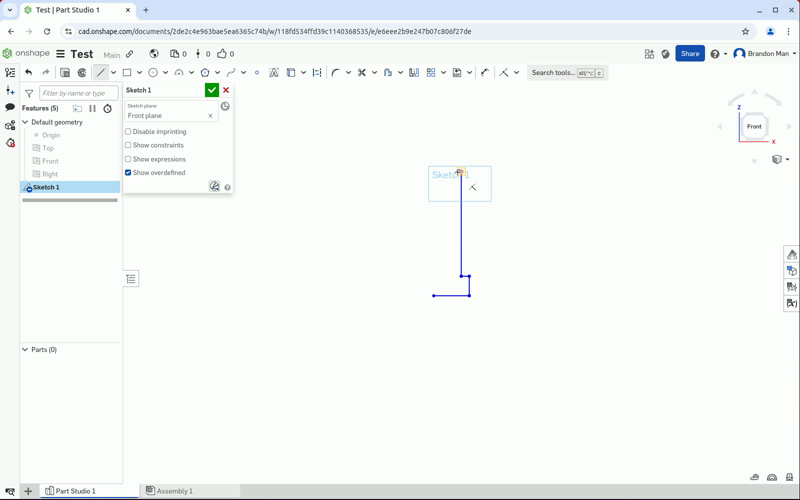
scroll(6)
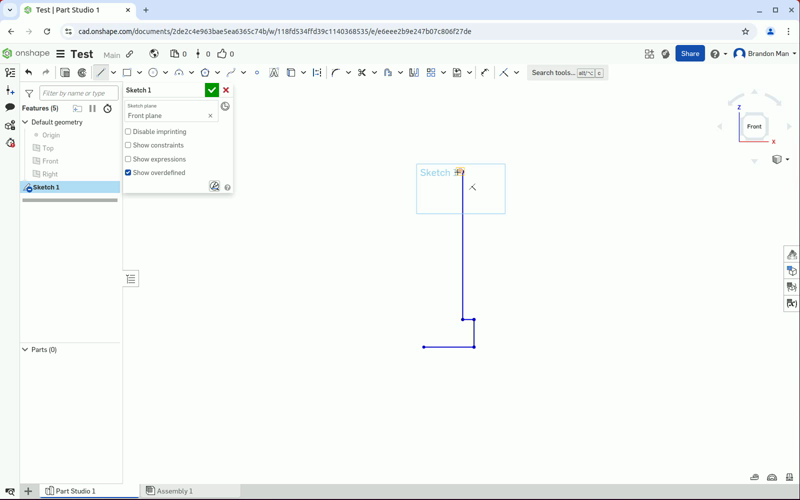
scroll(6)
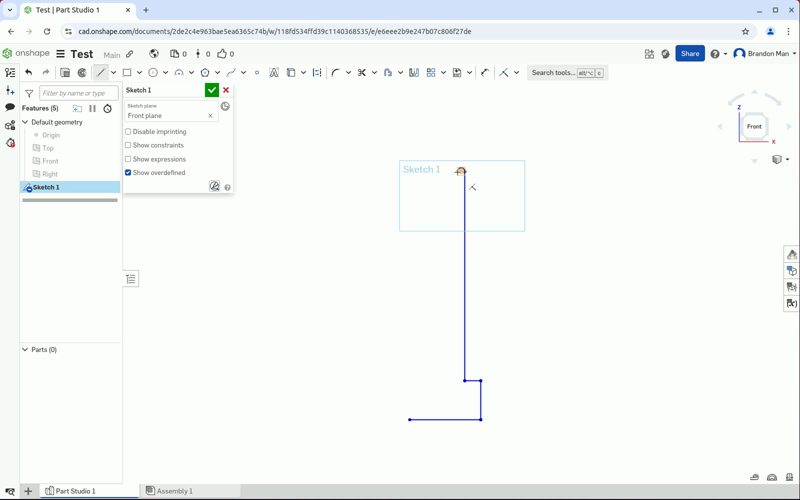
scroll(6)
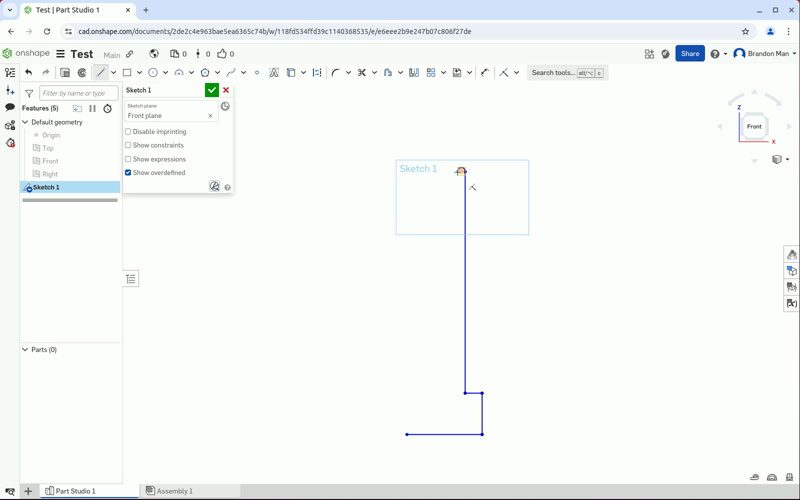
scroll(6)
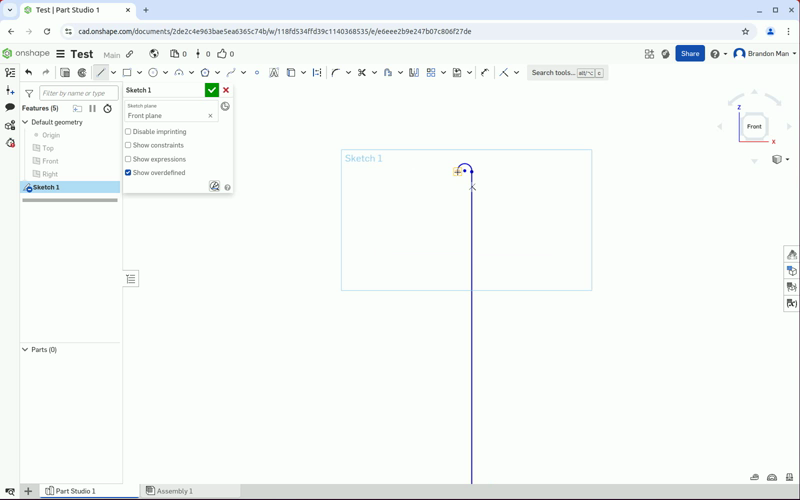
scroll(6)
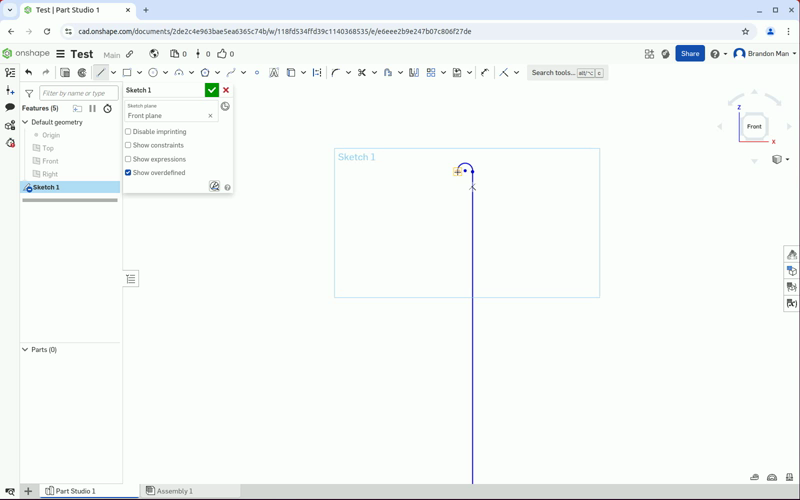
scroll(6)
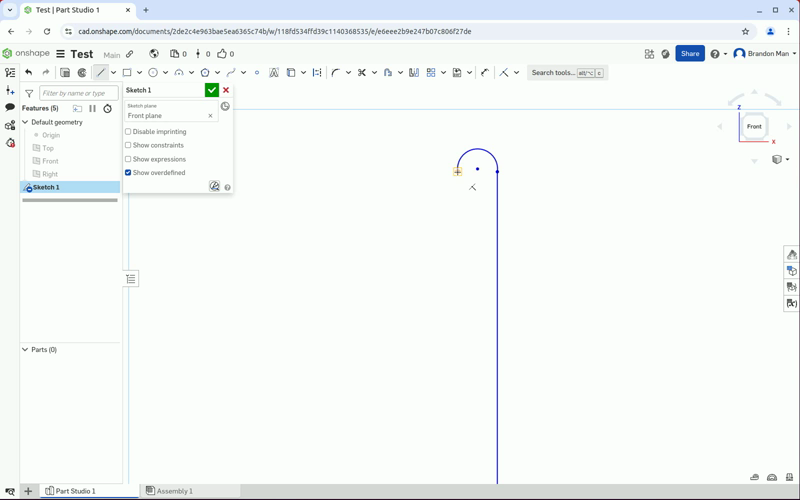
click(457, 171)
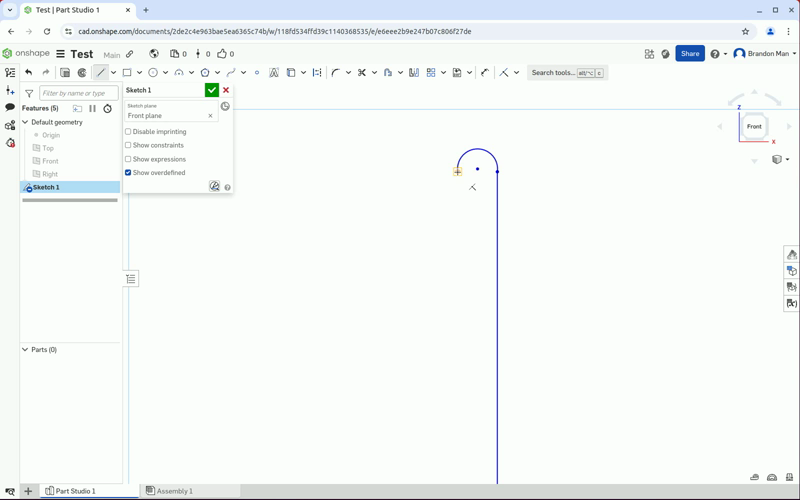
scroll(-6)
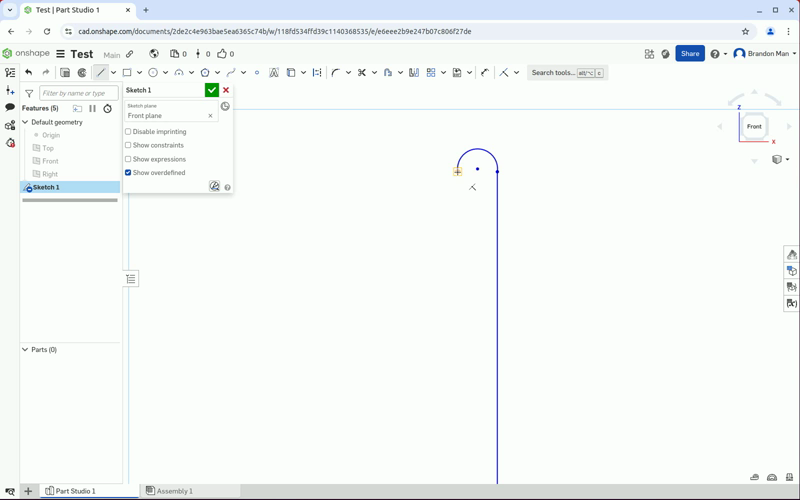
scroll(-6)
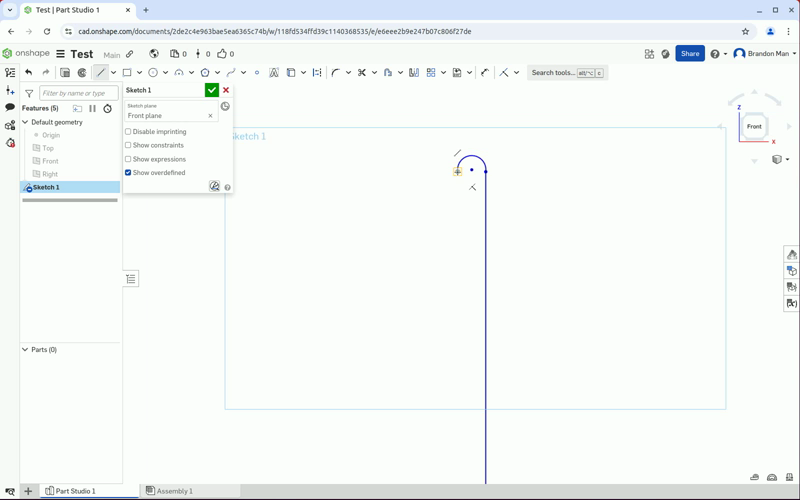
scroll(-6)
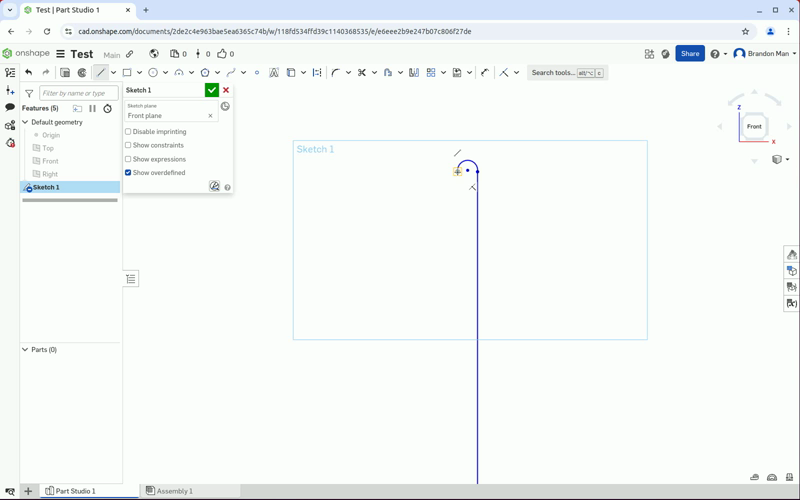
scroll(-6)
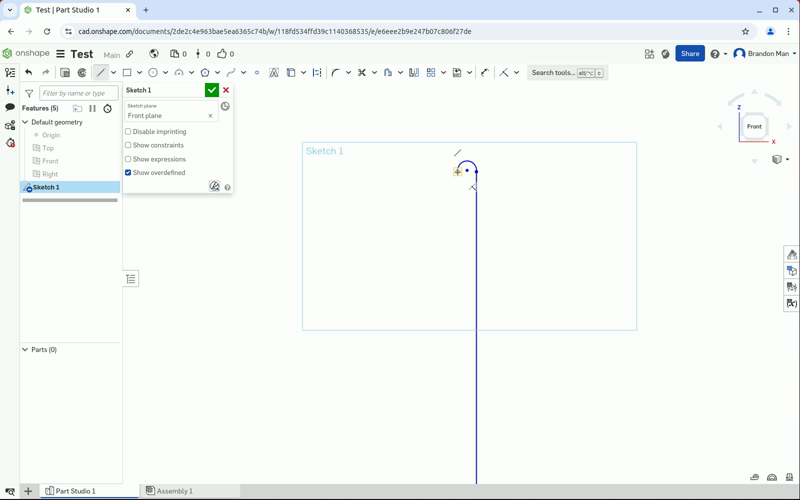
scroll(-6)
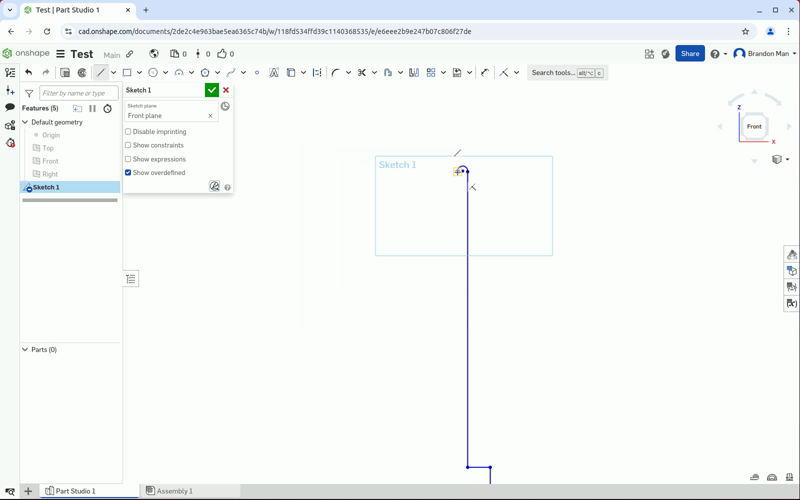
scroll(-6)
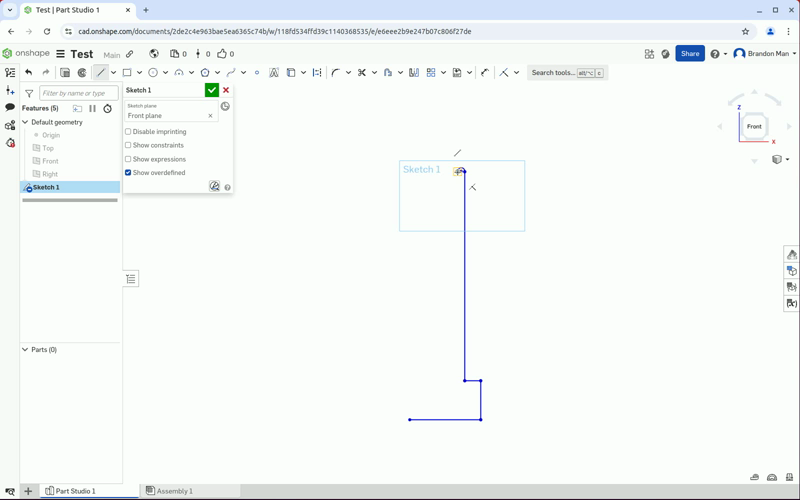
scroll(-6)
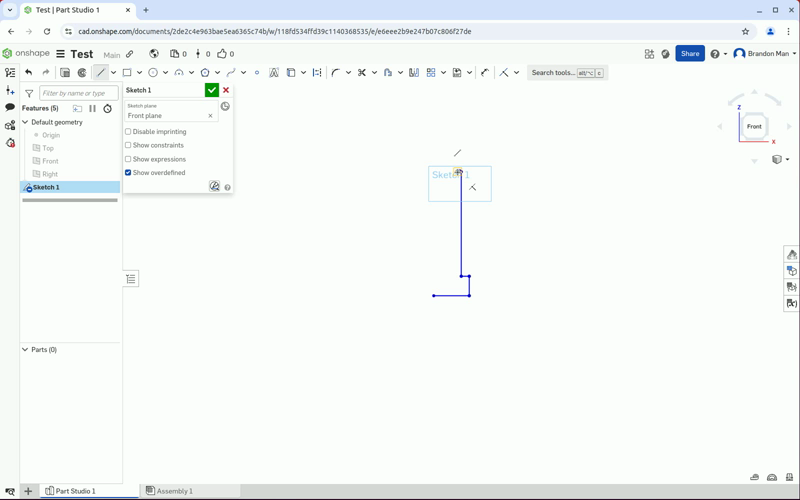
key_down(shift)
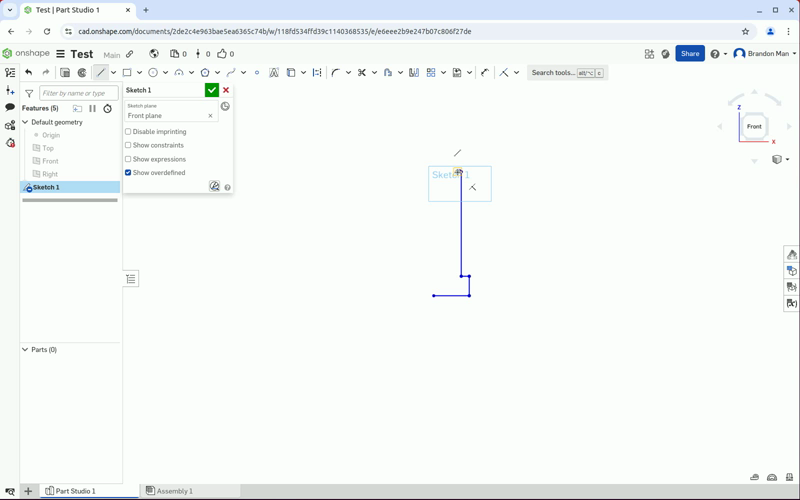
mouse_move(457, 279)
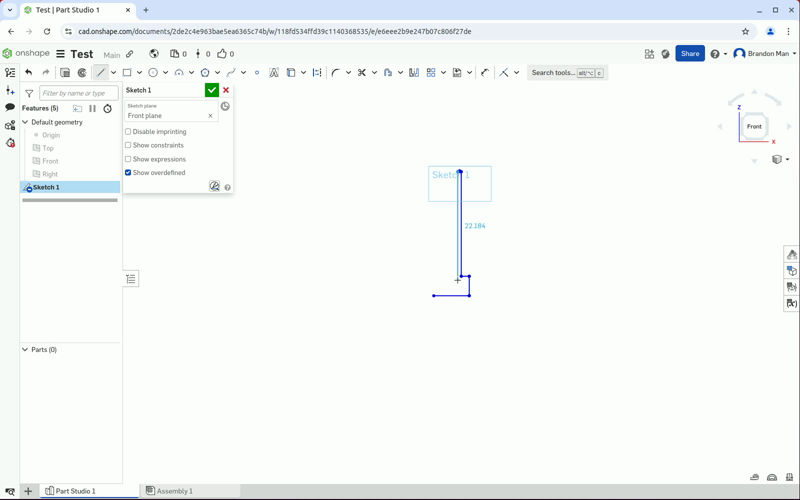
click(457, 279)
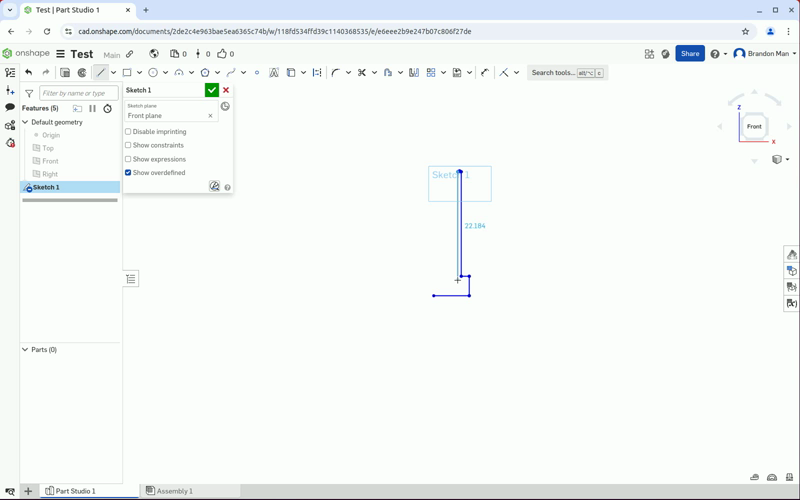
key_up(shift)
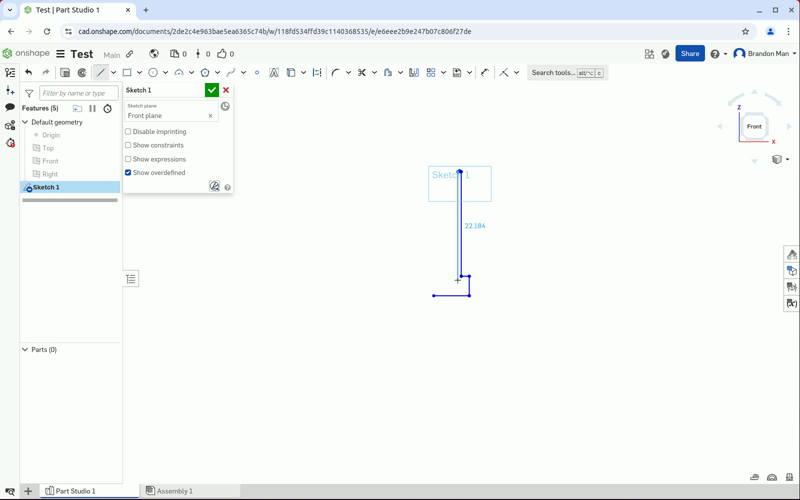
key_down(shift)
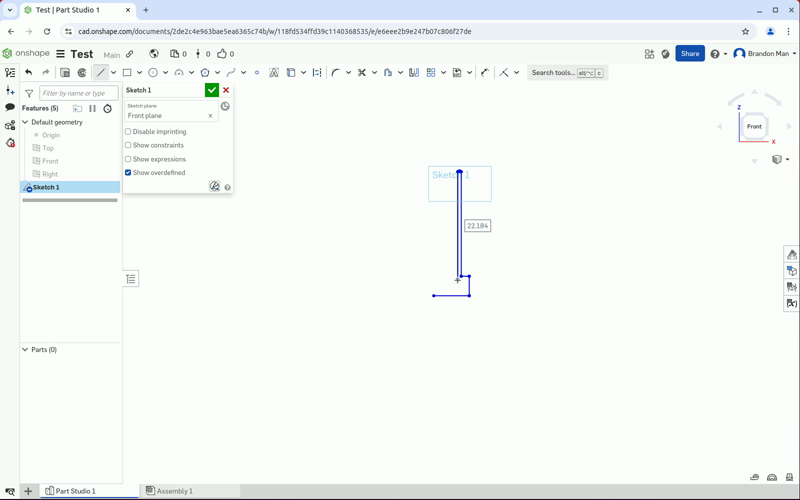
mouse_move(487, 279)
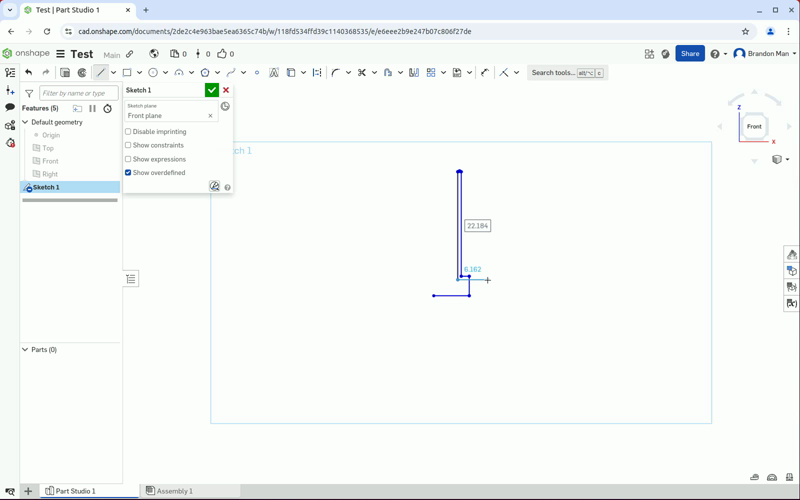
mouse_move(465, 279)
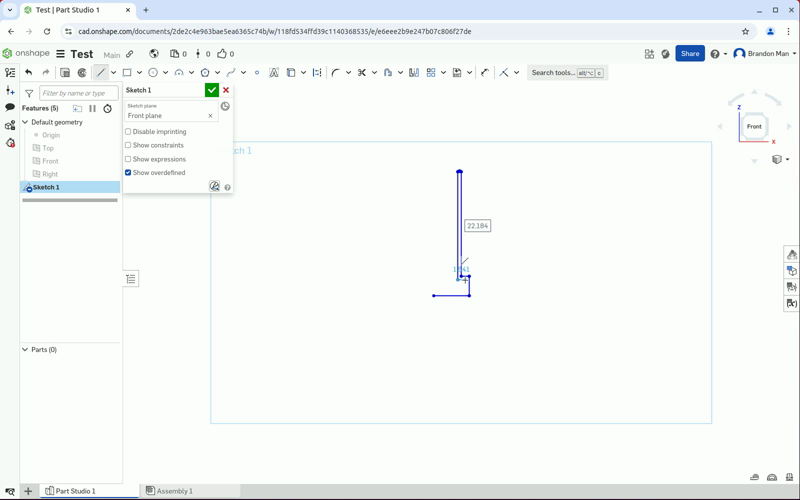
click(465, 279)
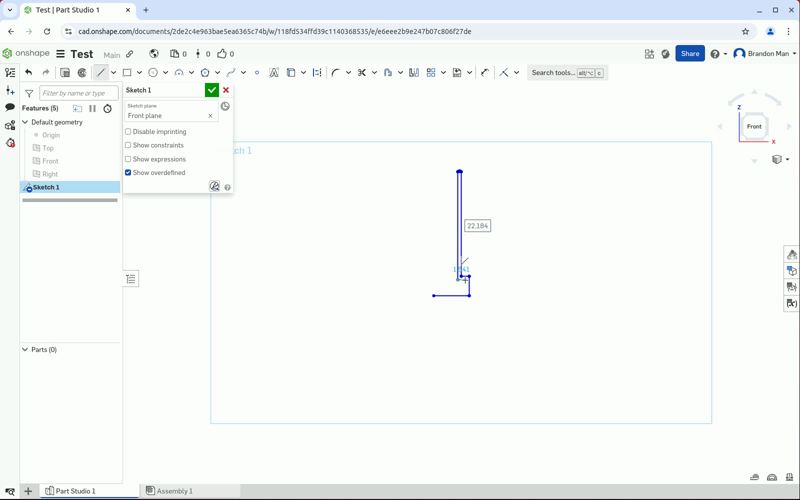
key_up(shift)
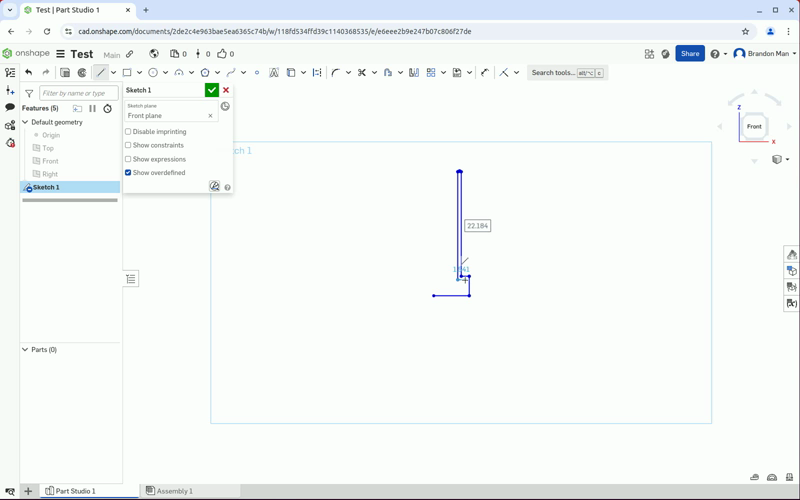
key_down(shift)
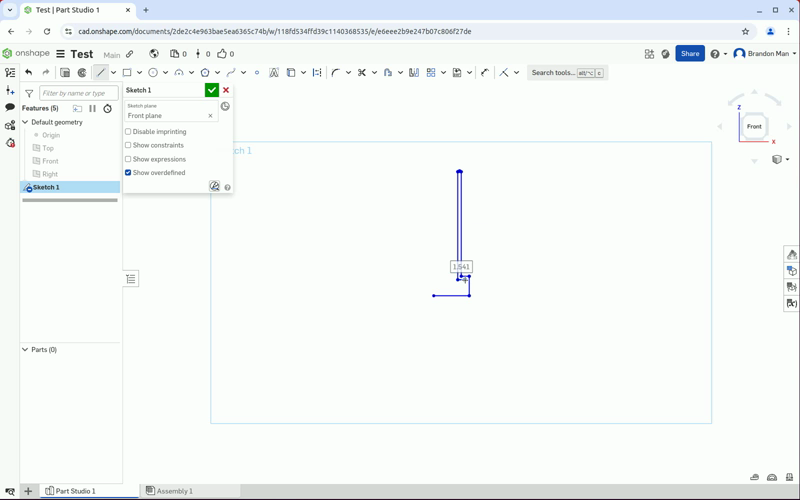
mouse_move(495, 279)
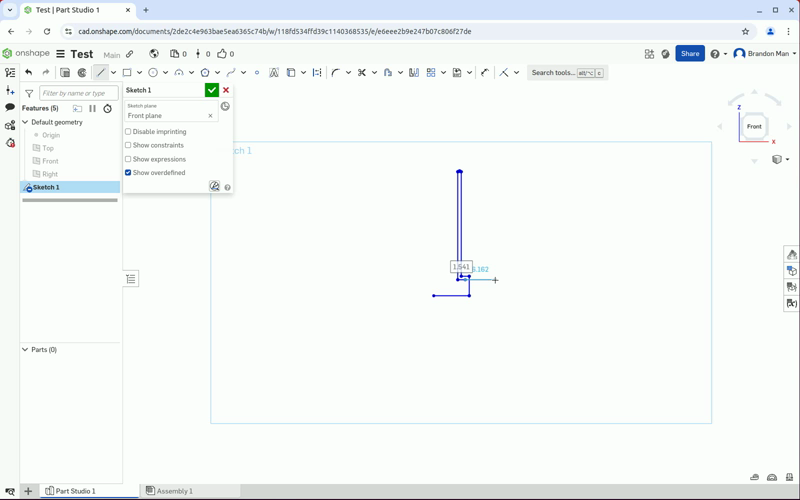
mouse_move(465, 291)
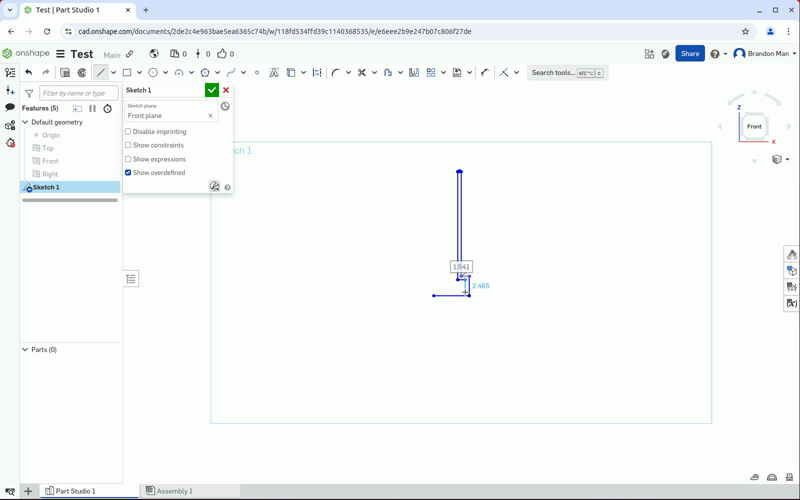
click(465, 291)
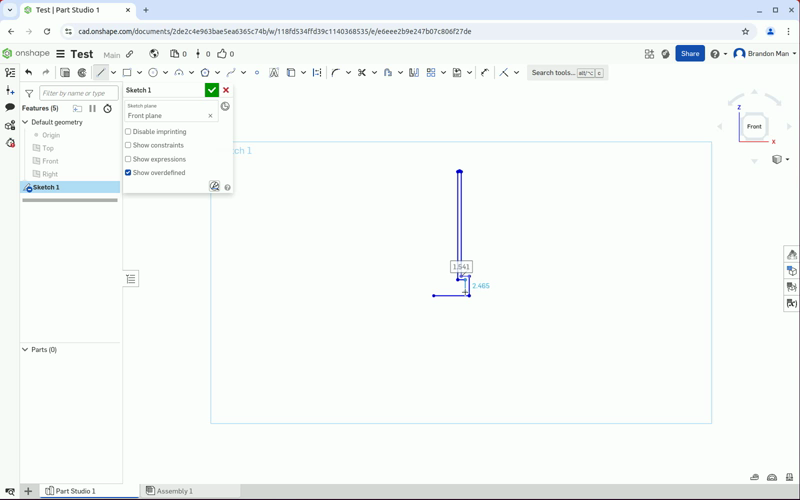
key_up(shift)
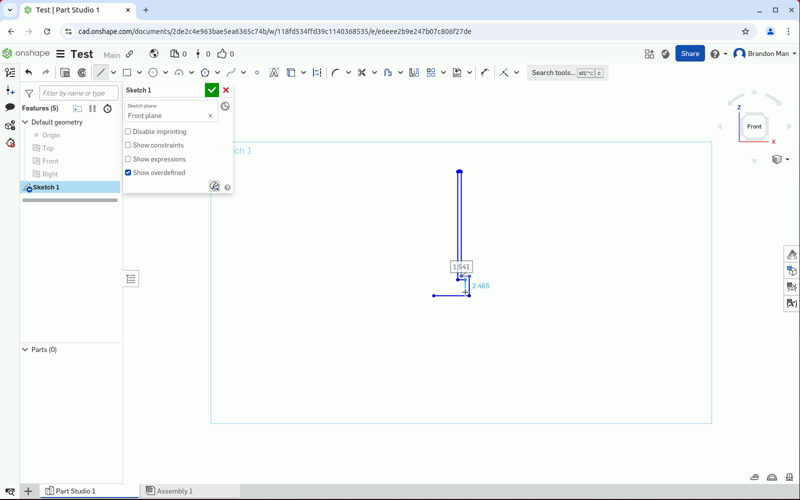
key_down(shift)
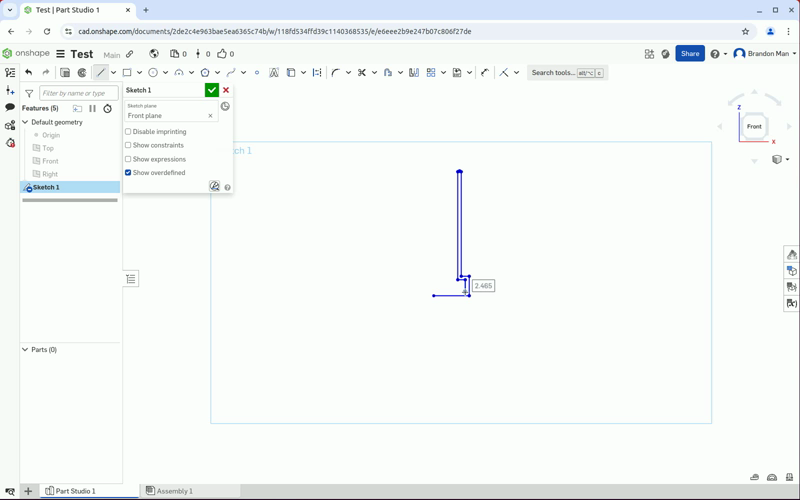
mouse_move(495, 291)
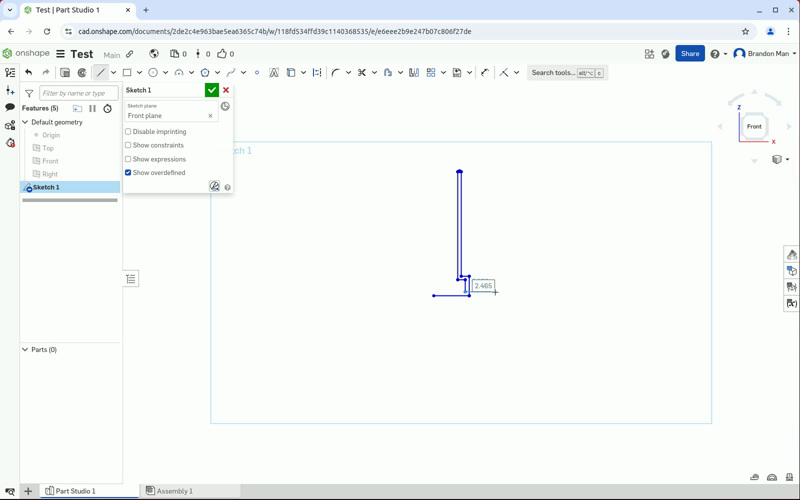
mouse_move(433, 291)
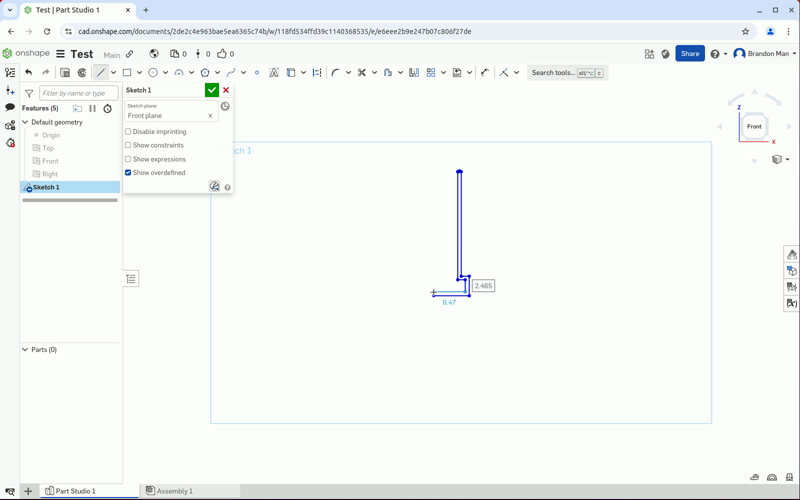
scroll(6)
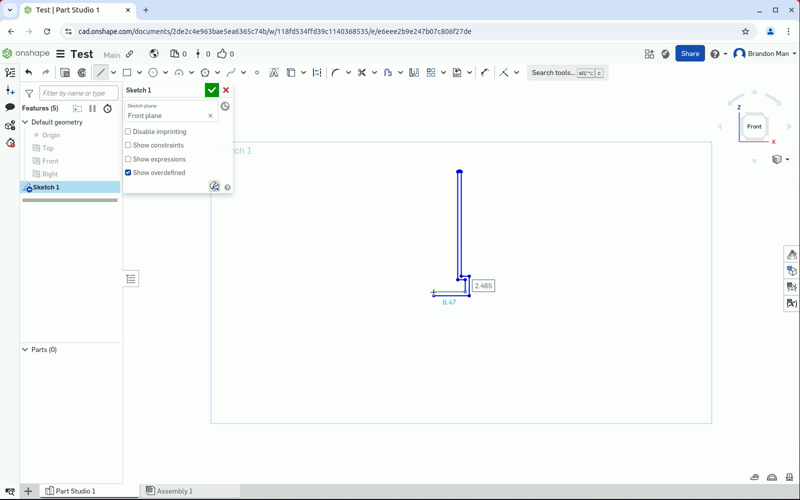
scroll(6)
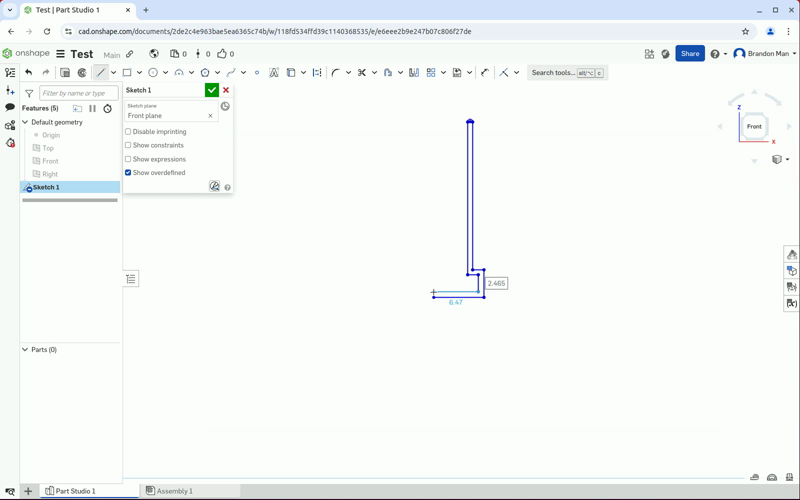
scroll(6)
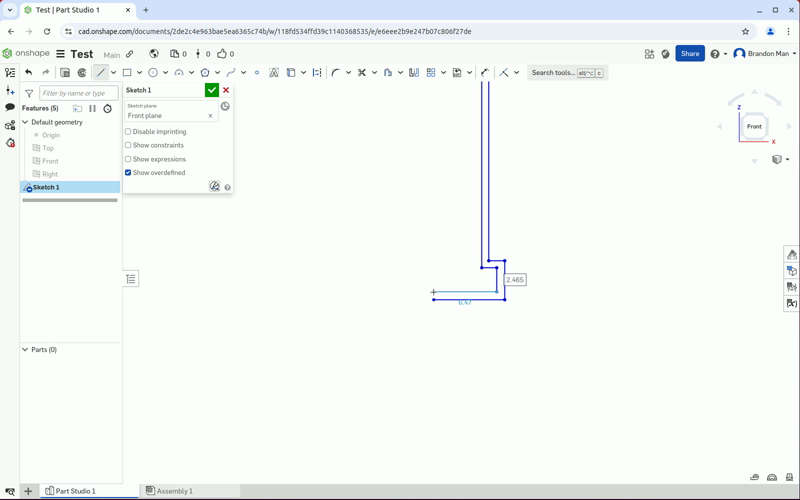
scroll(6)
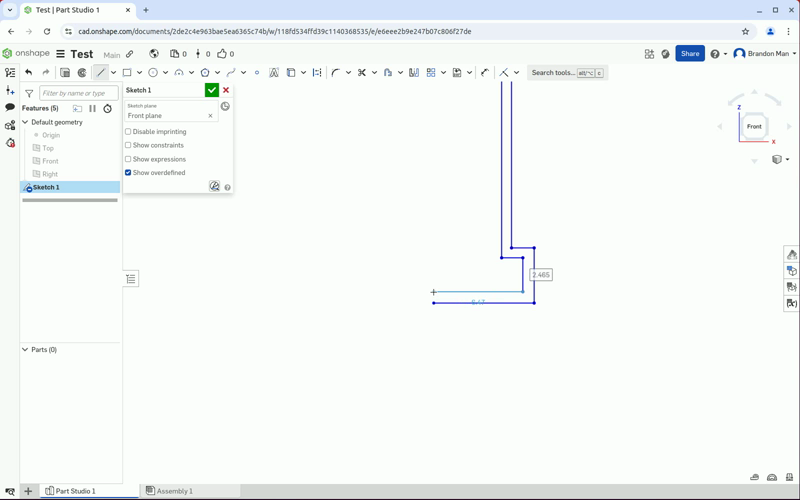
scroll(6)
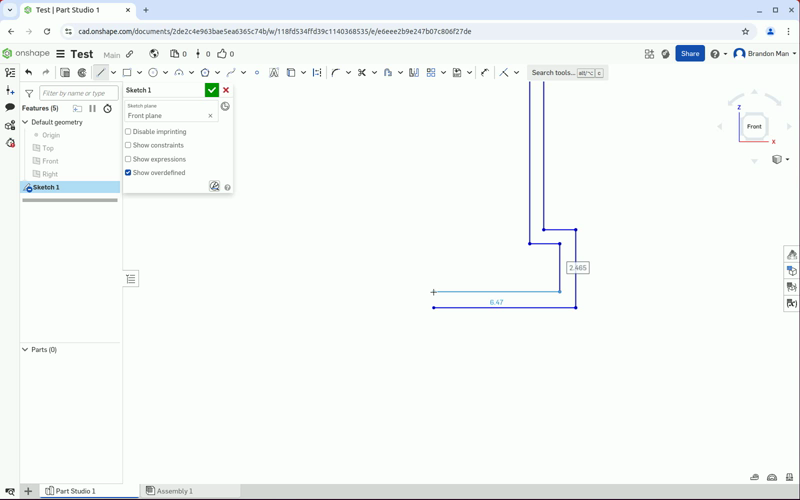
scroll(6)
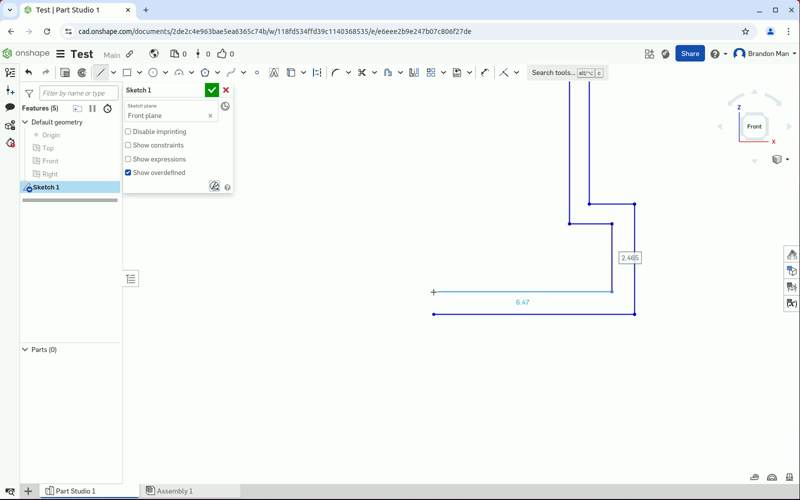
scroll(6)
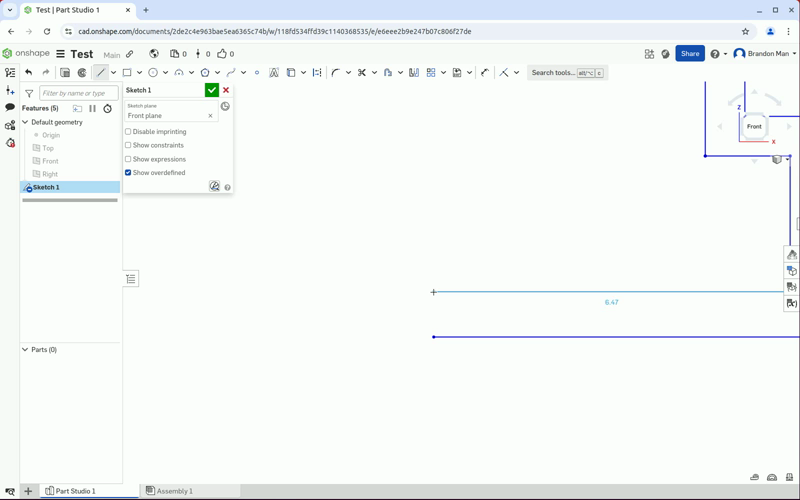
click(433, 291)
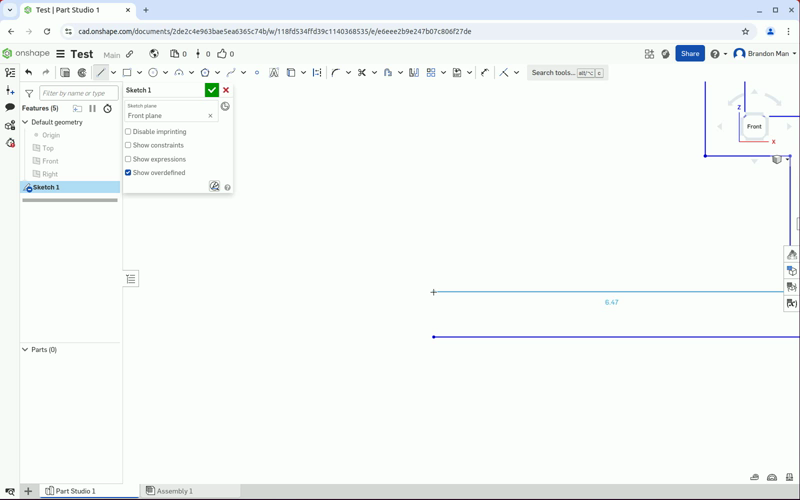
scroll(-6)
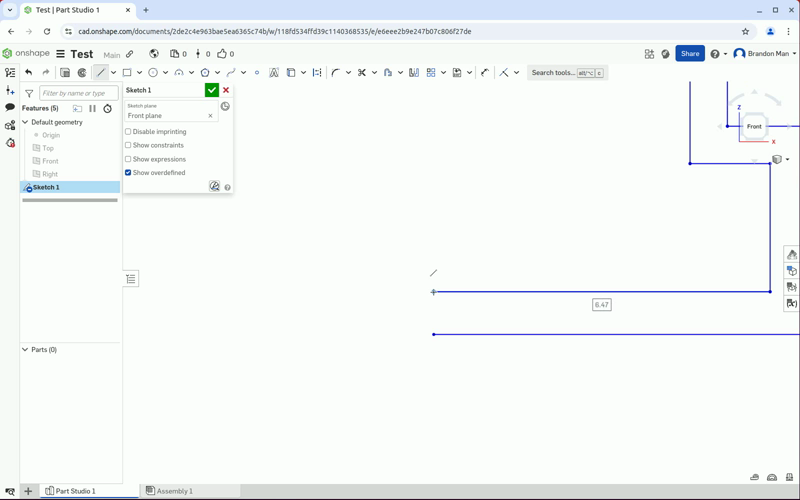
scroll(-6)
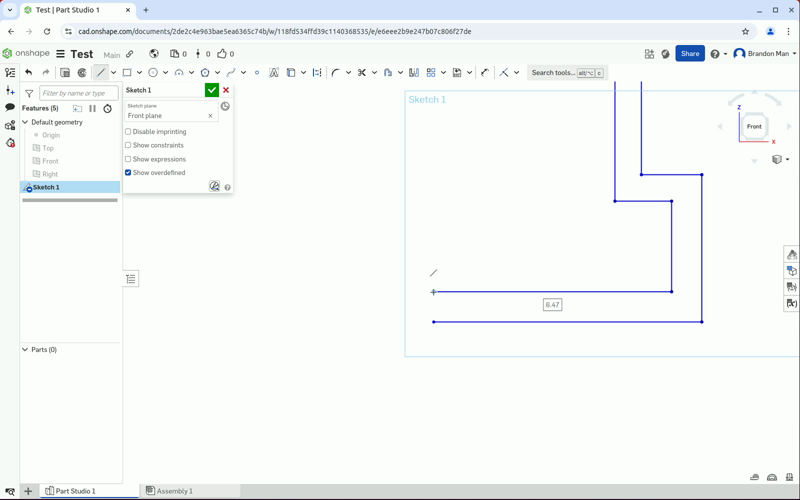
scroll(-6)
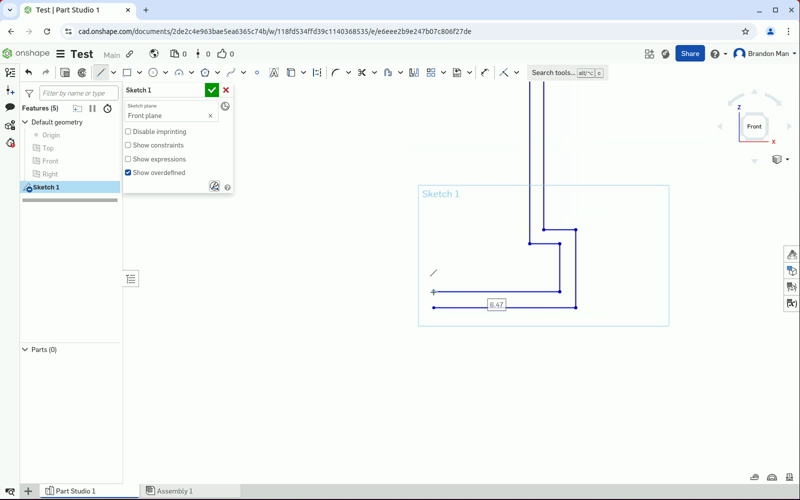
scroll(-6)
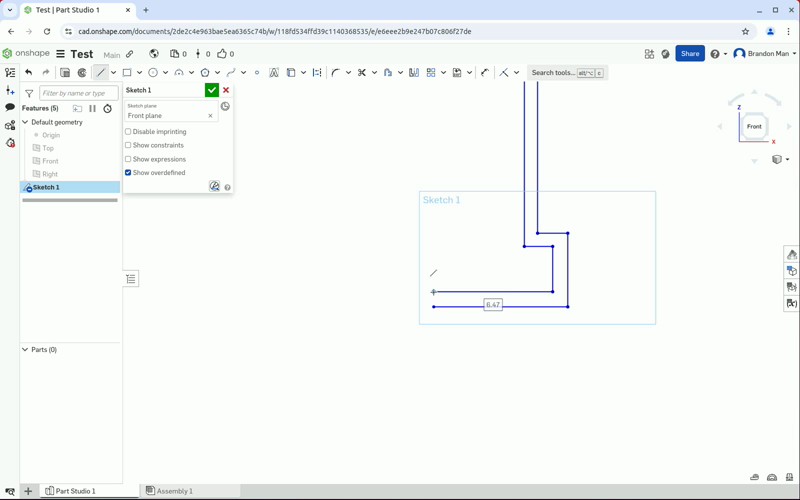
scroll(-6)
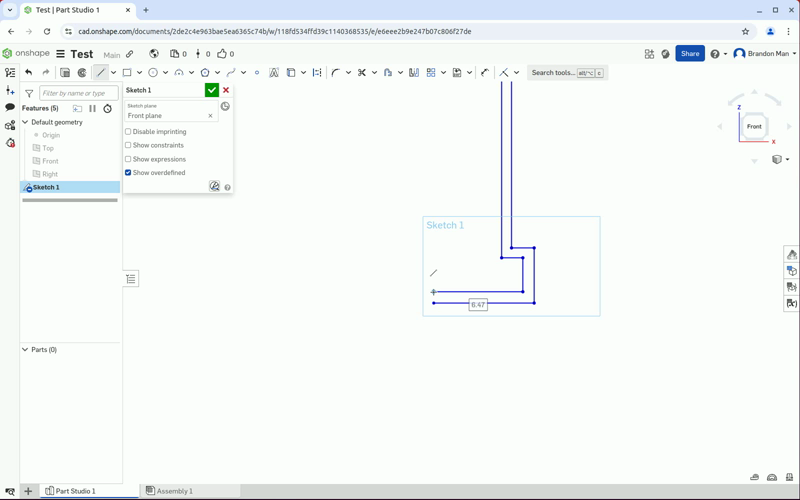
scroll(-6)
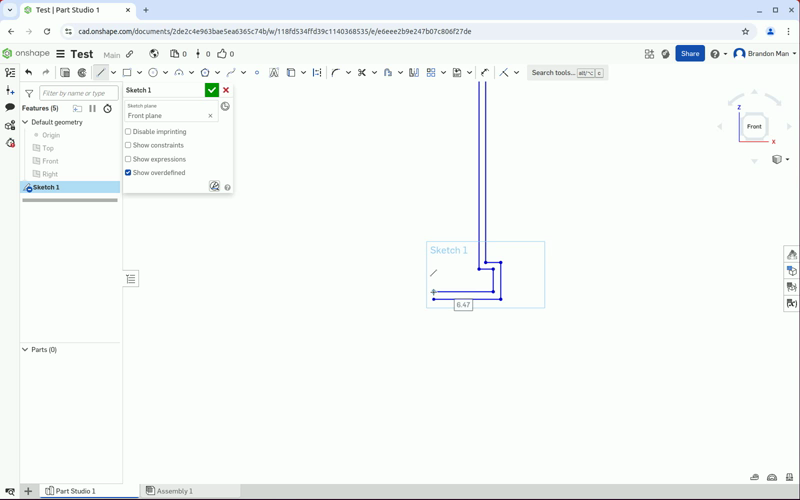
scroll(-6)
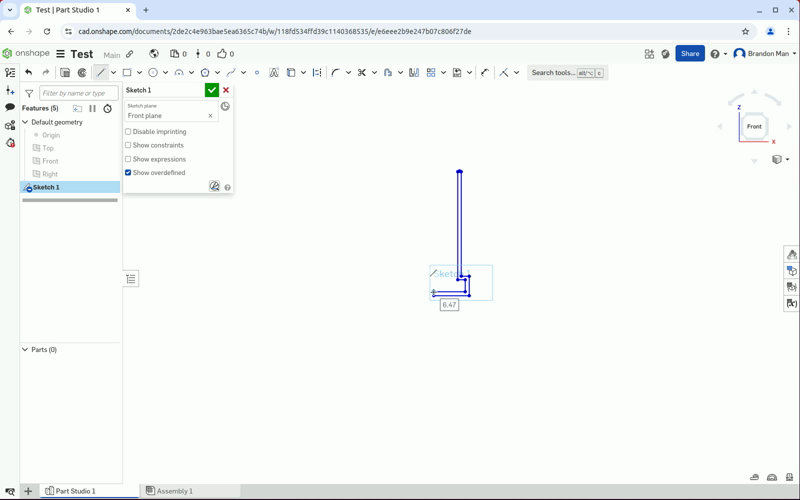
key_up(shift)
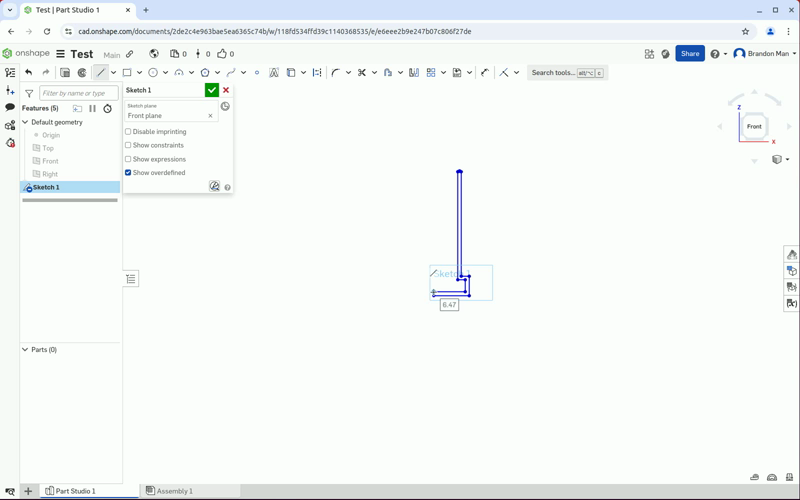
mouse_move(463, 291)
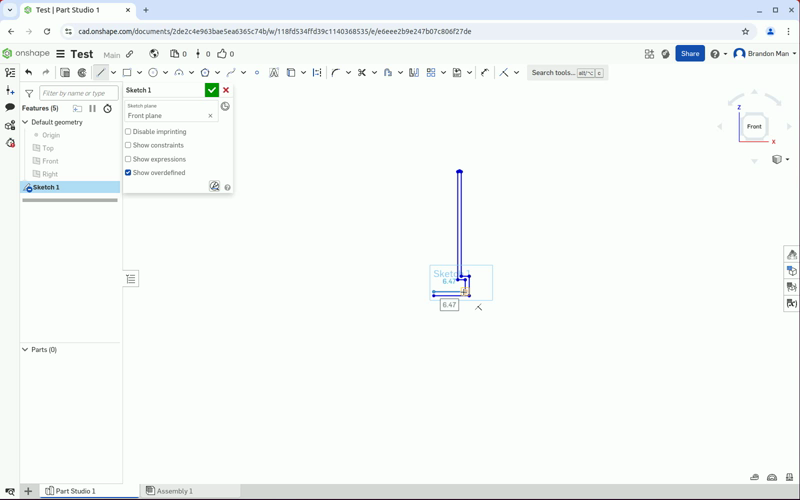
key_down(shift)
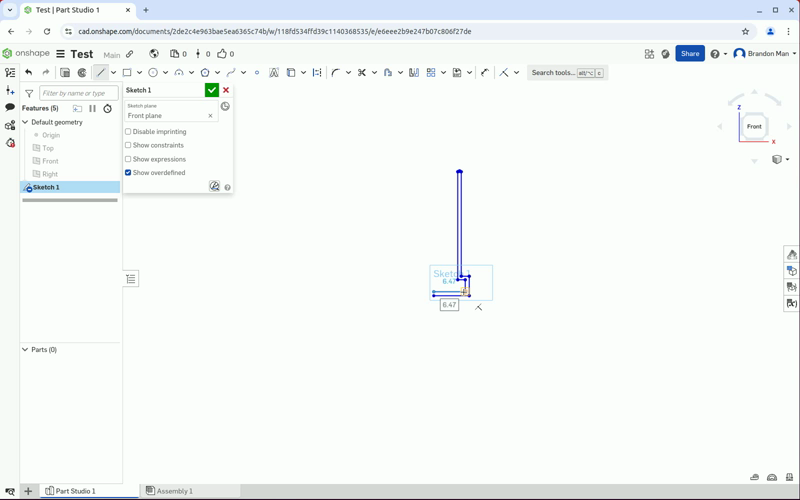
mouse_move(433, 295)
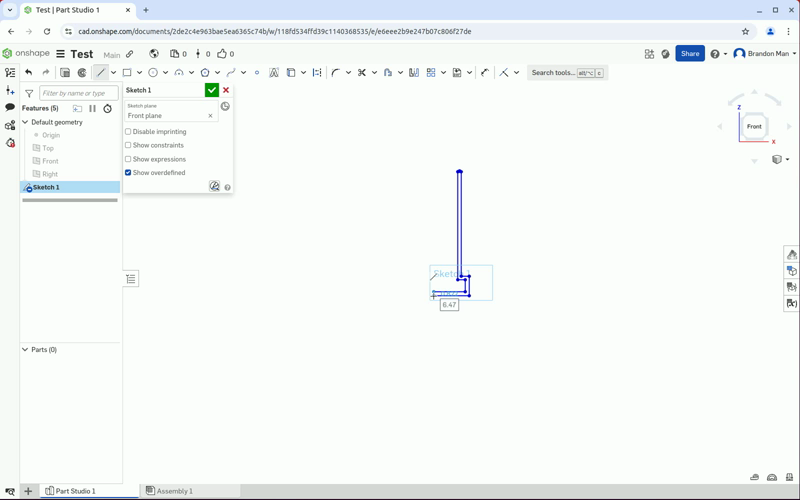
scroll(6)
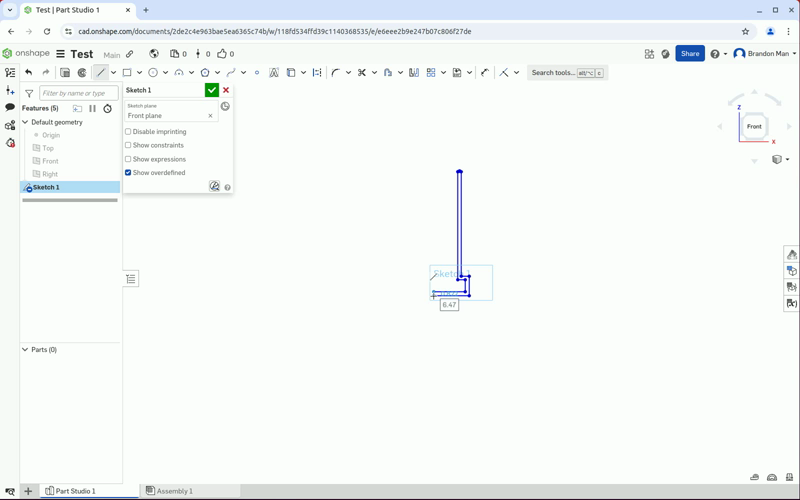
scroll(6)
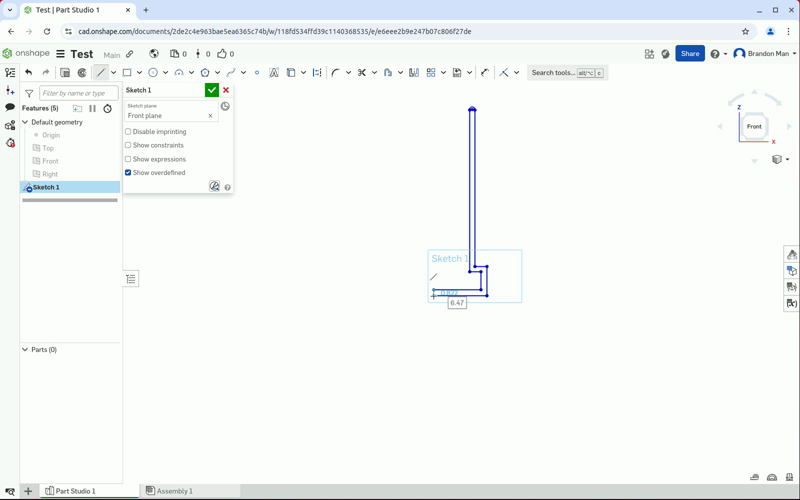
scroll(6)
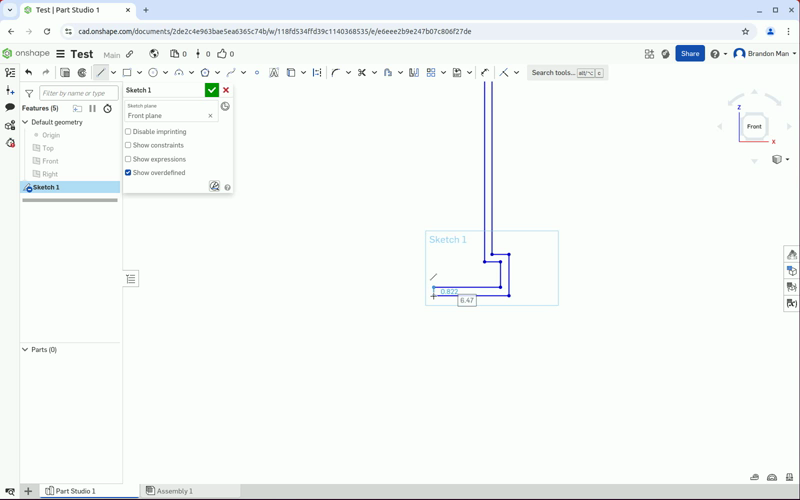
scroll(6)
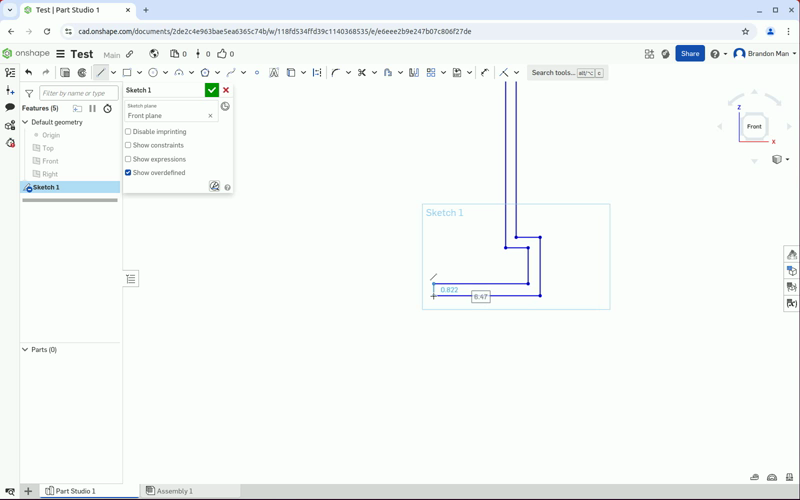
scroll(6)
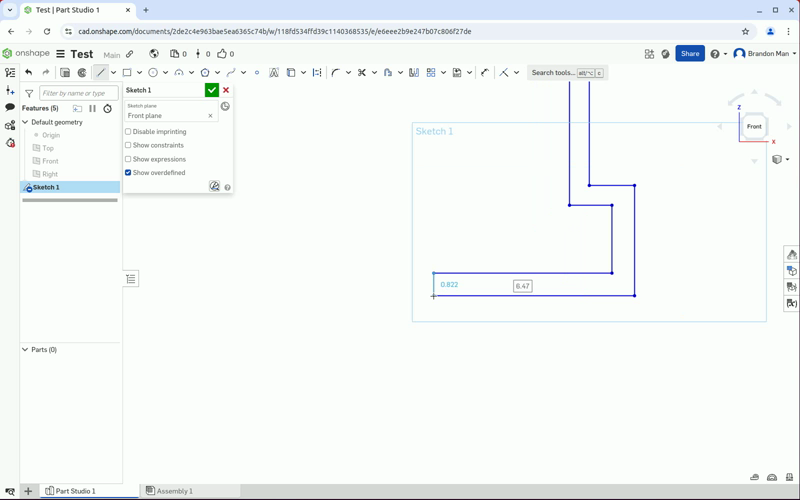
scroll(6)
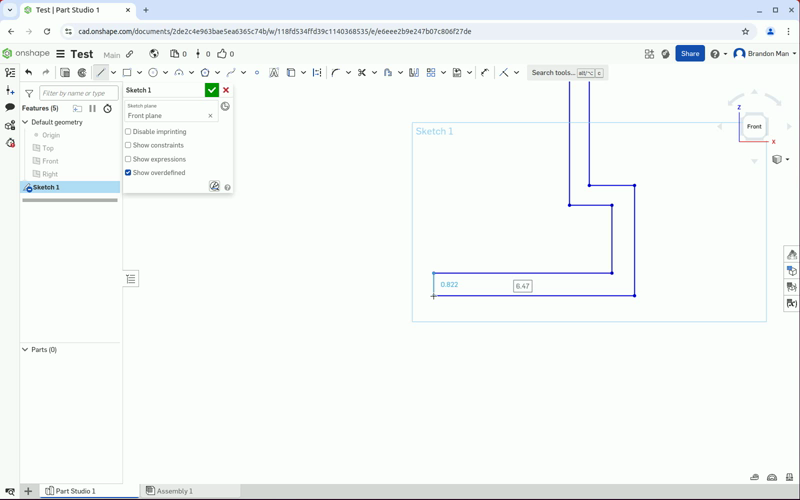
scroll(6)
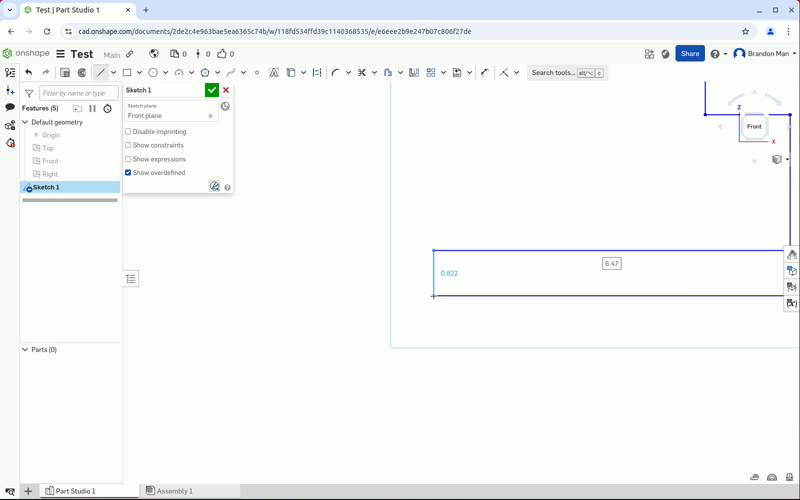
key_up(shift)
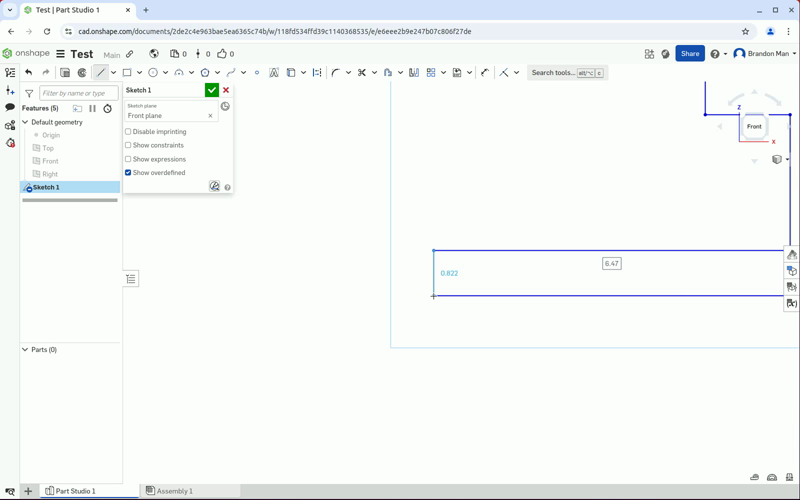
click(433, 295)
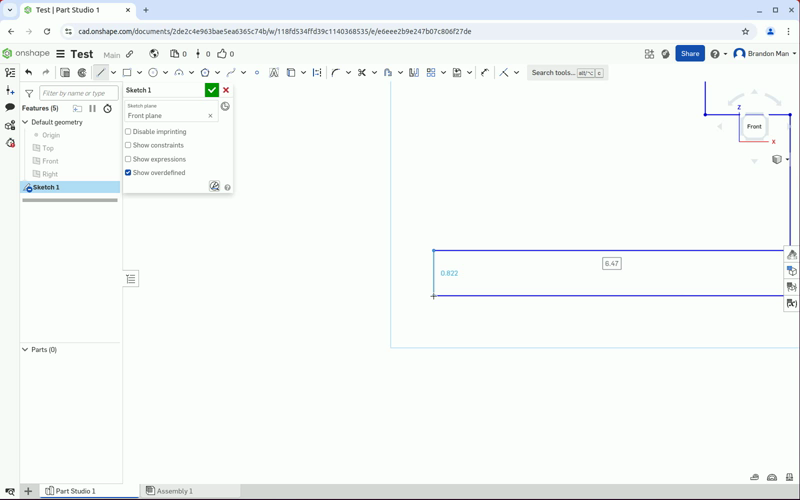
scroll(-6)
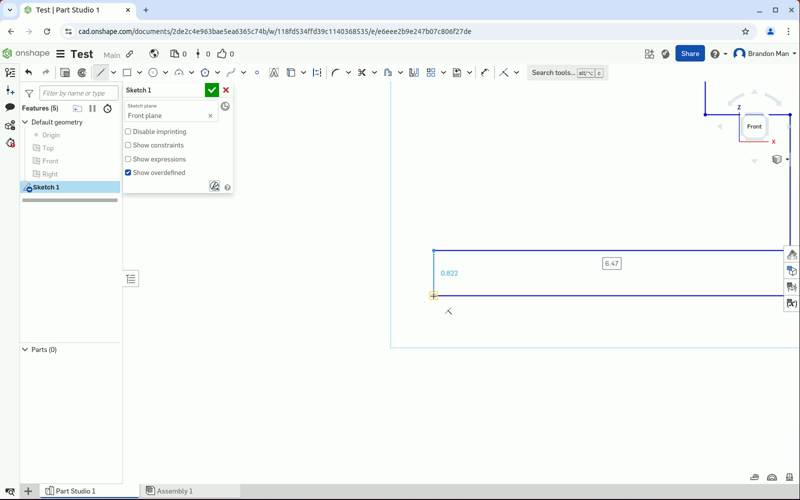
scroll(-6)
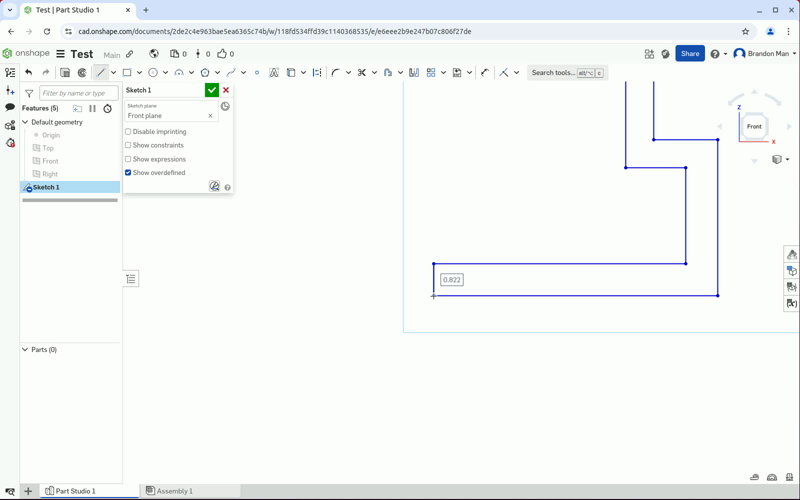
scroll(-6)
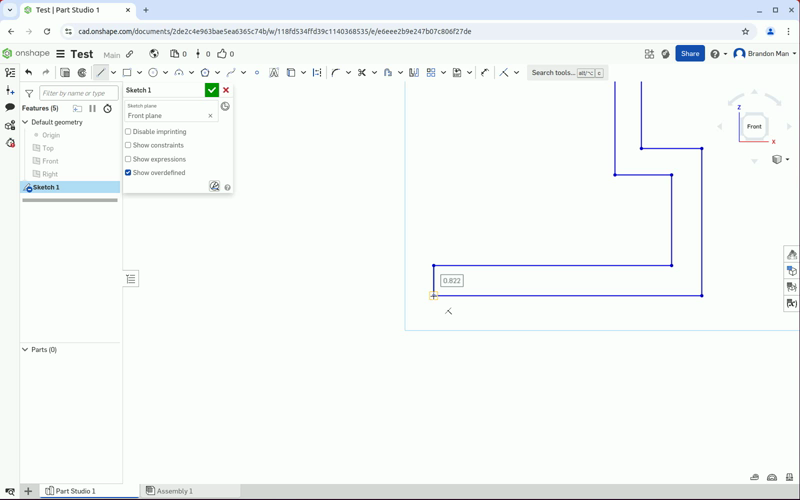
scroll(-6)
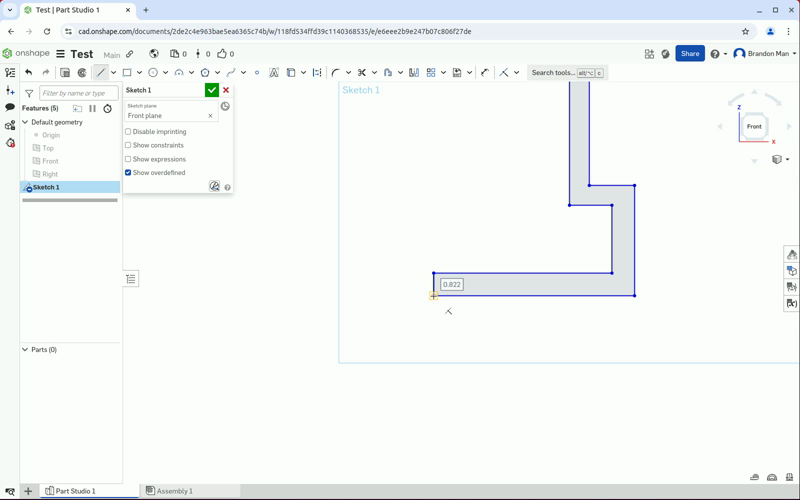
scroll(-6)
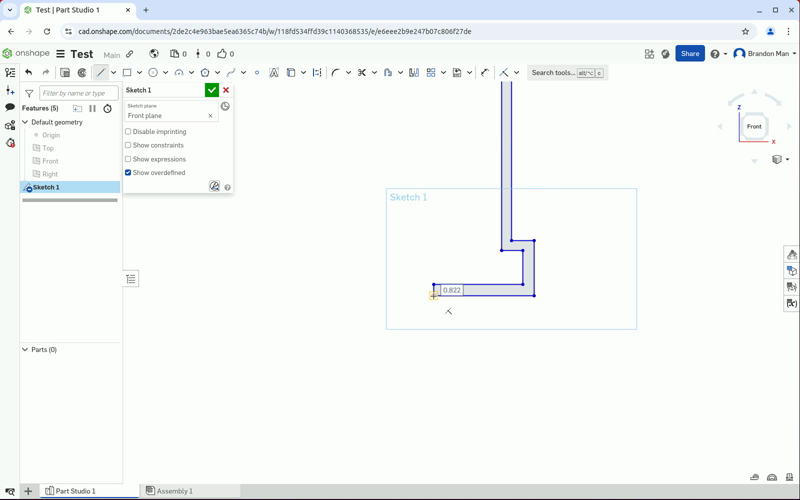
scroll(-6)
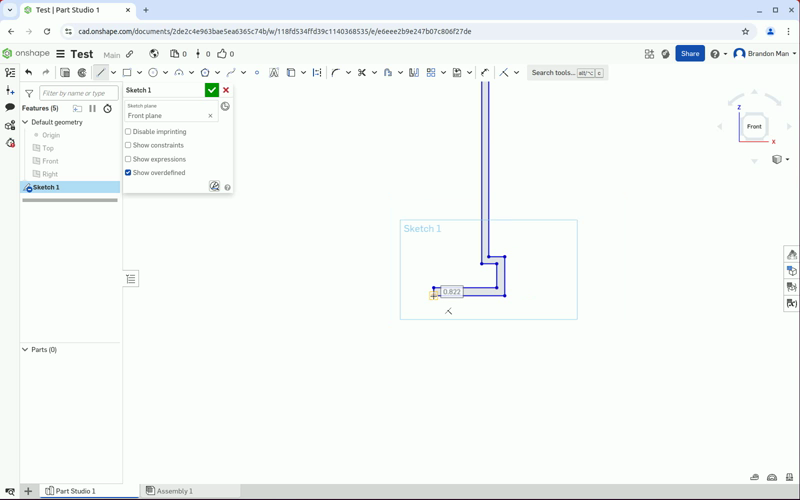
scroll(-6)
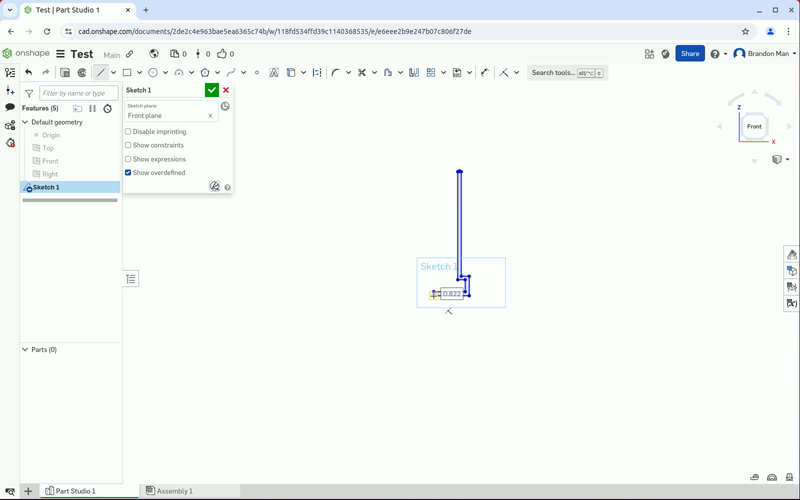
key(esc)
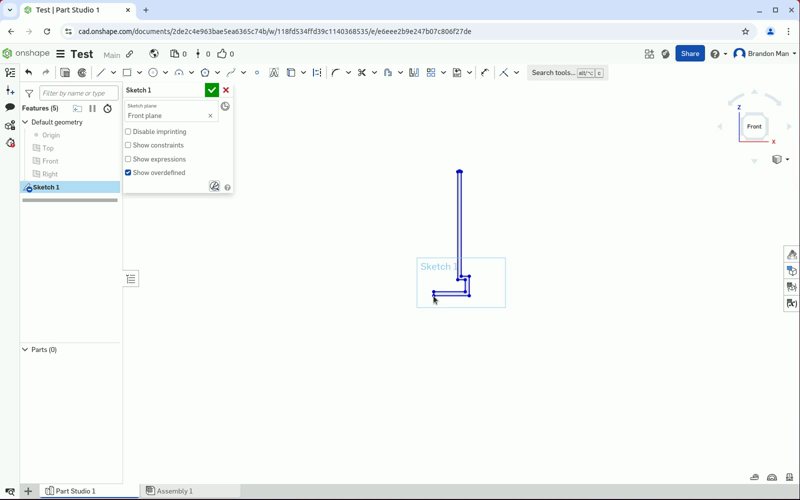
mouse_move(460, 217)
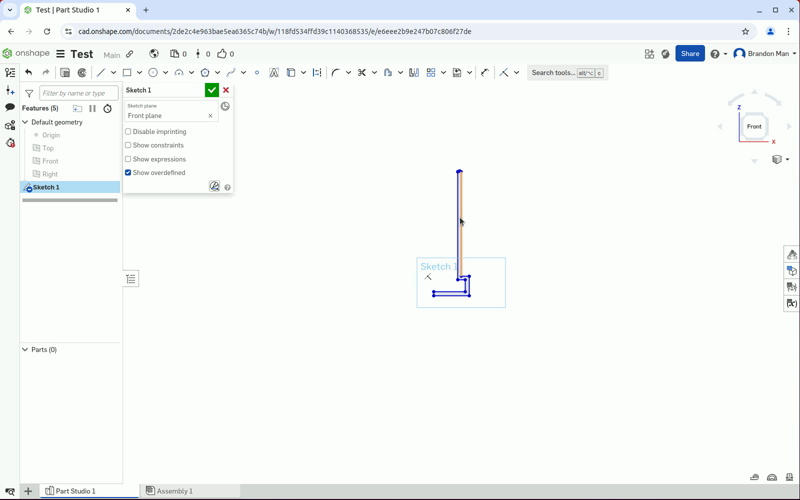
scroll(6)
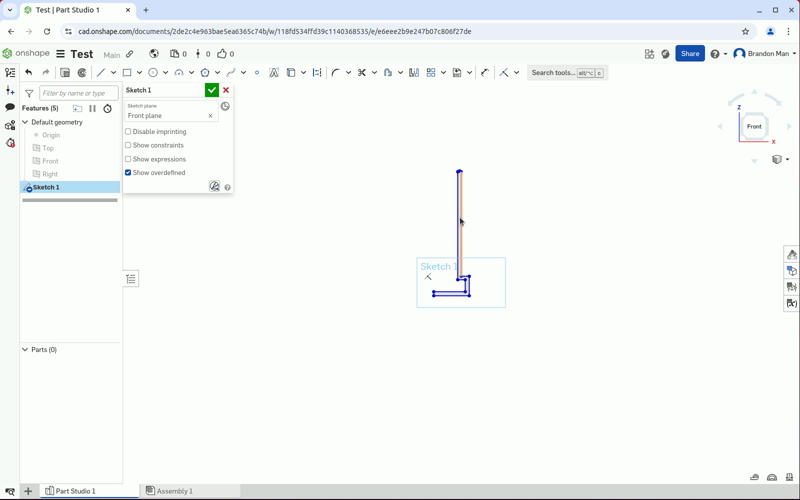
scroll(6)
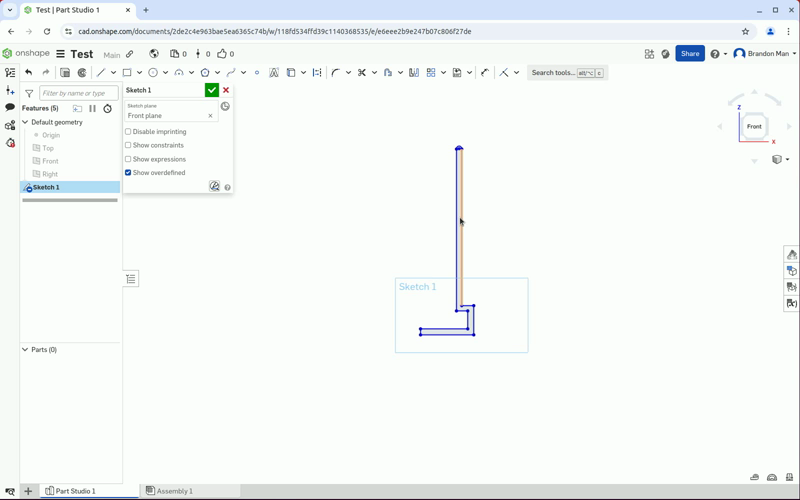
scroll(6)
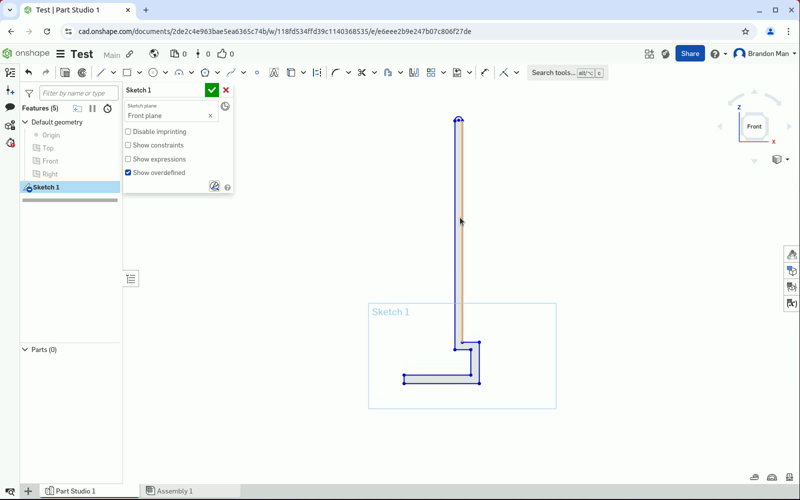
scroll(6)
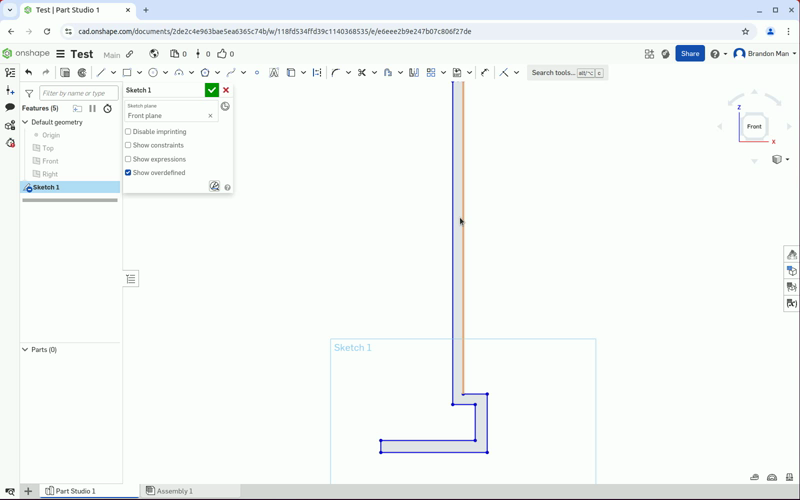
scroll(6)
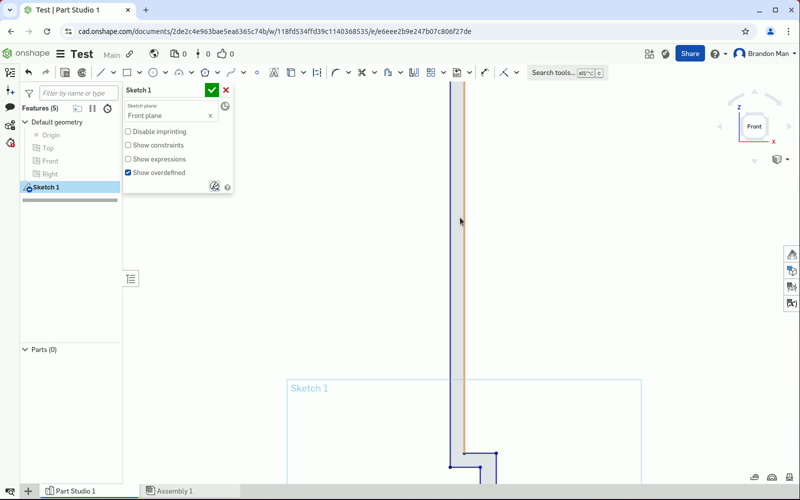
scroll(6)
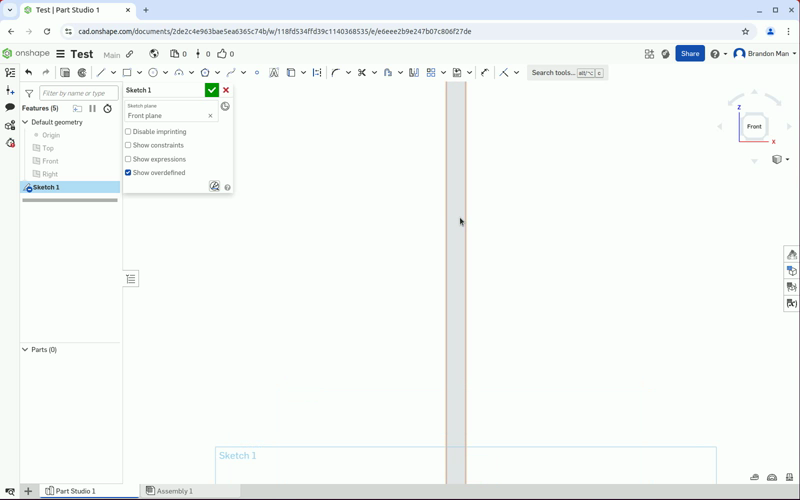
scroll(6)
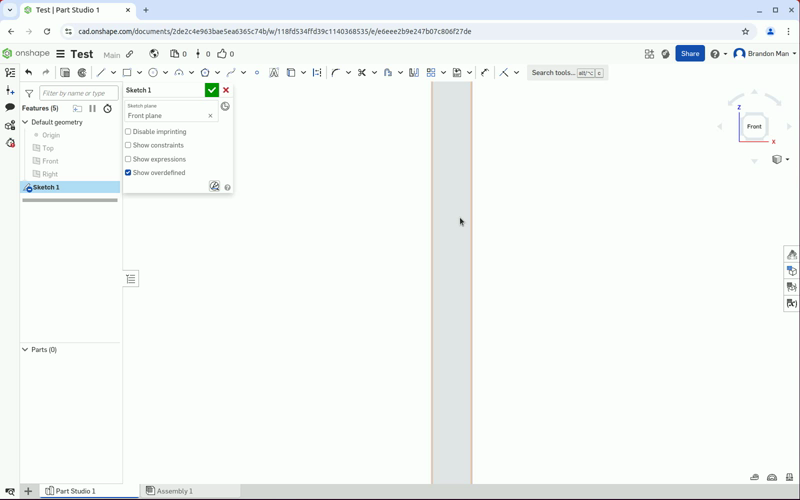
click(460, 217)
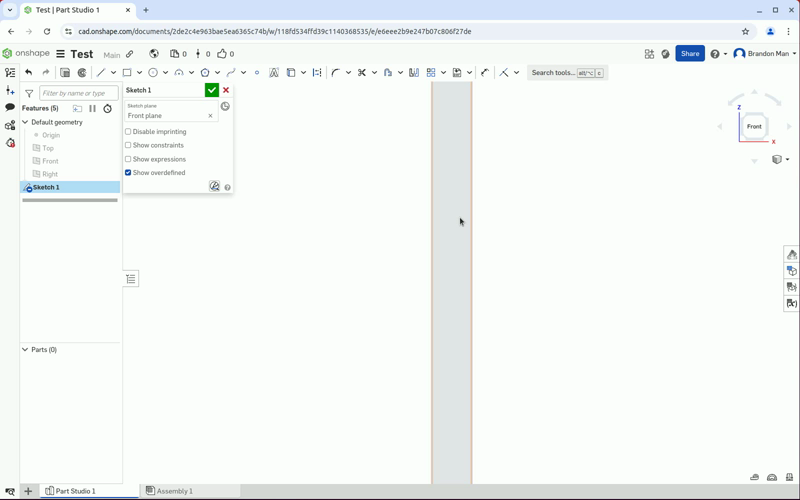
scroll(-6)
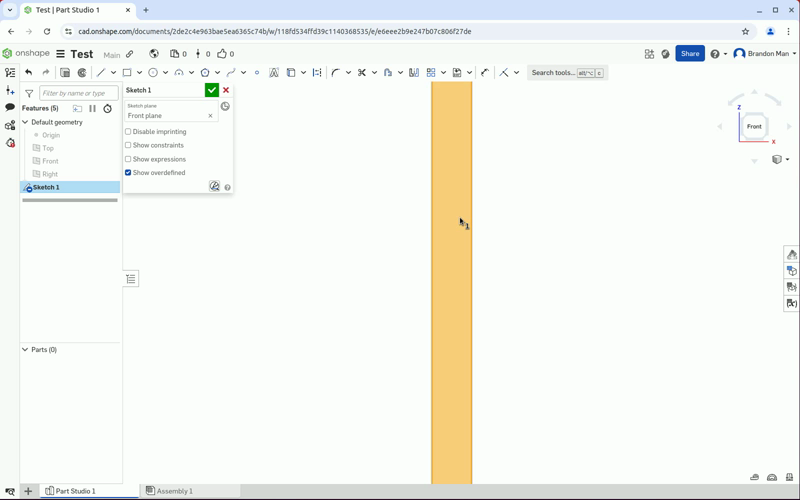
scroll(-6)
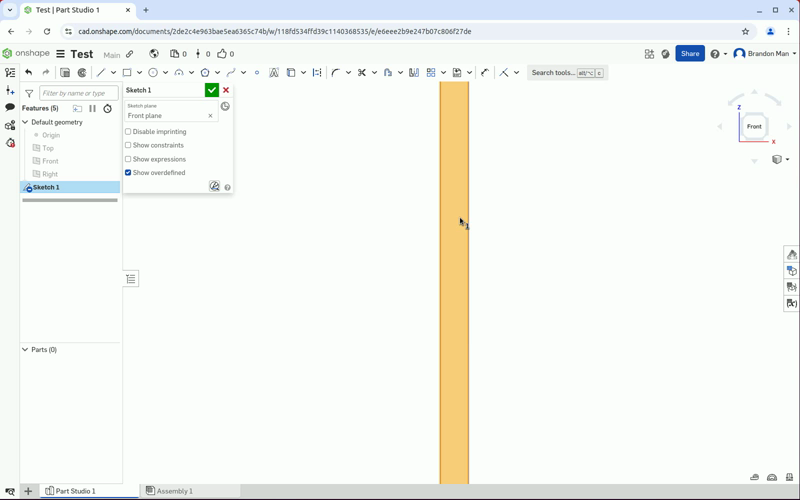
scroll(-6)
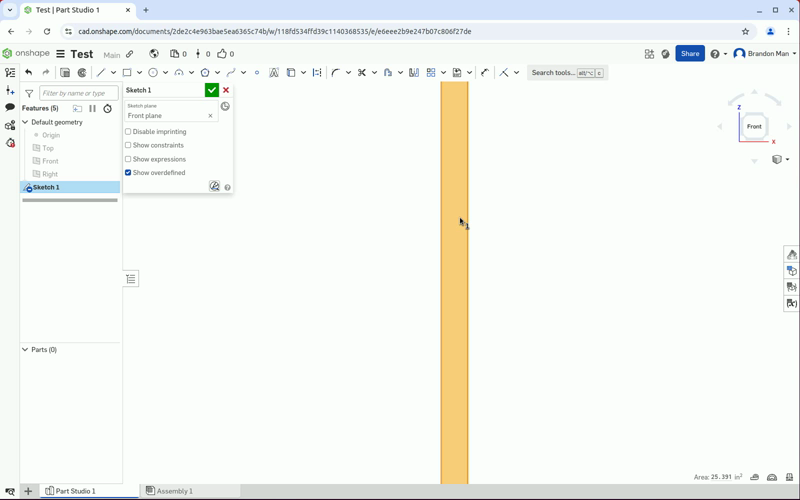
scroll(-6)
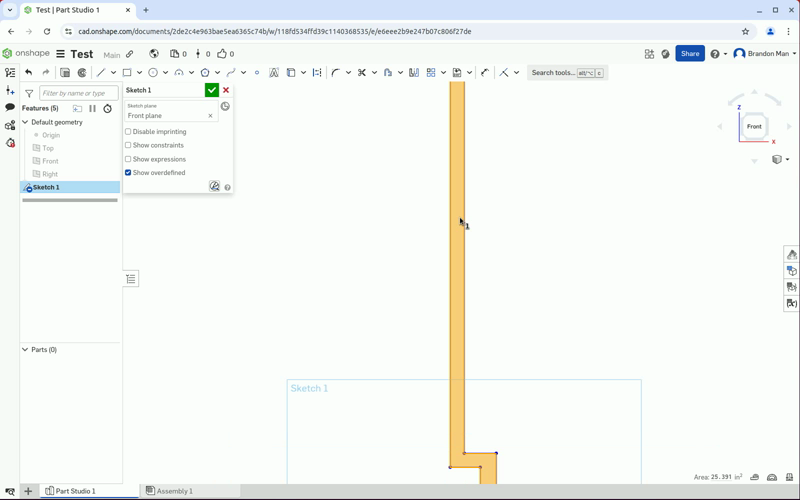
scroll(-6)
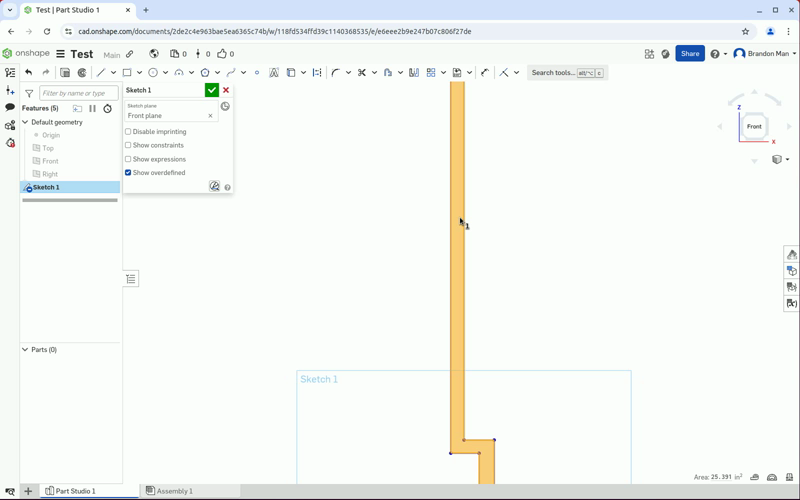
scroll(-6)
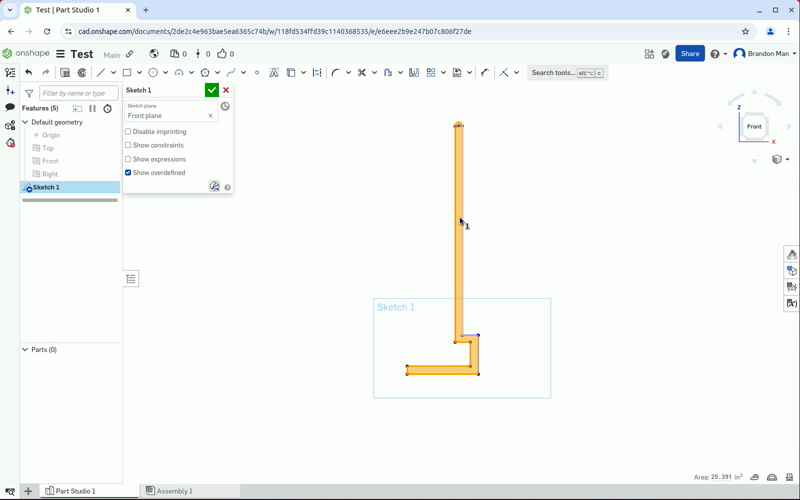
scroll(-6)
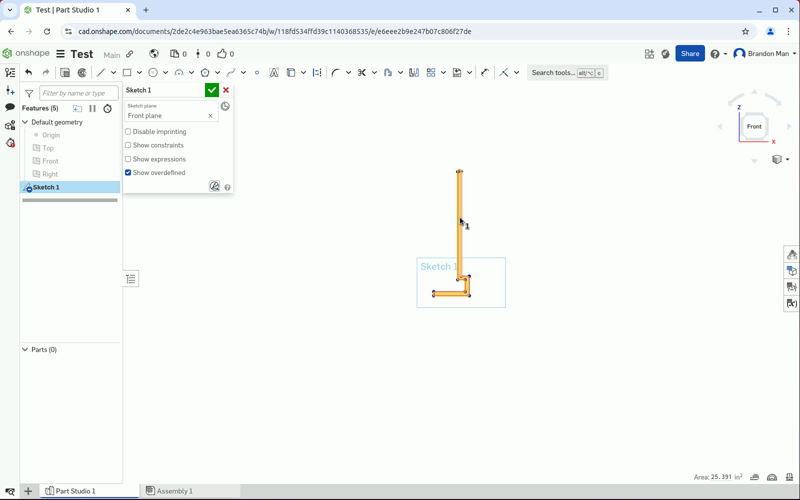
mouse_move(73, 352)
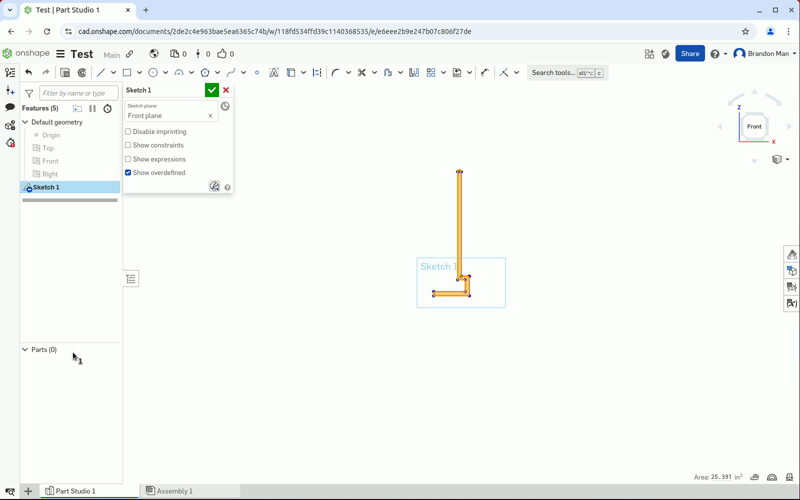
key(shift+y)
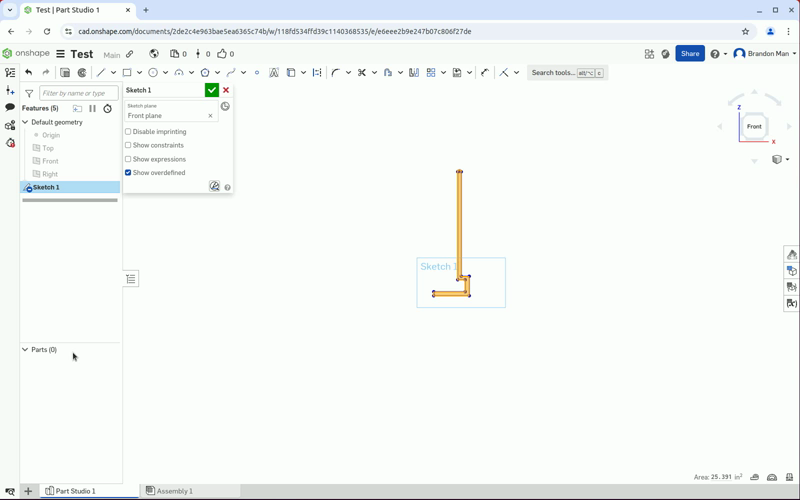
key(shift+e)
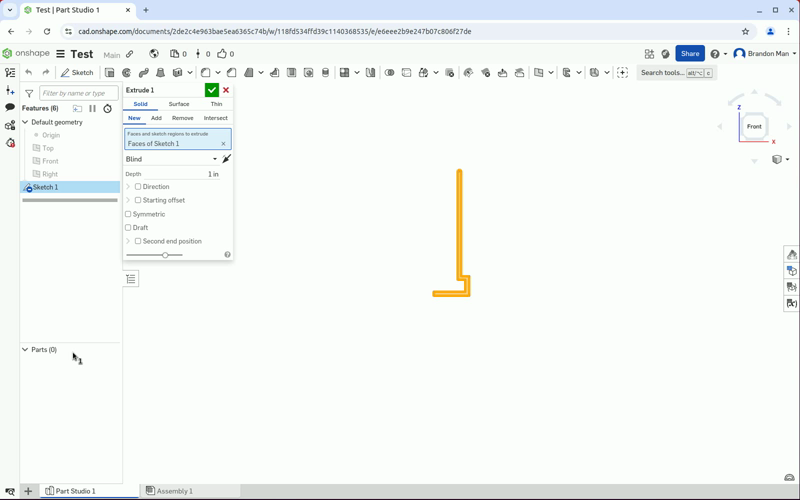
mouse_move(143, 106)
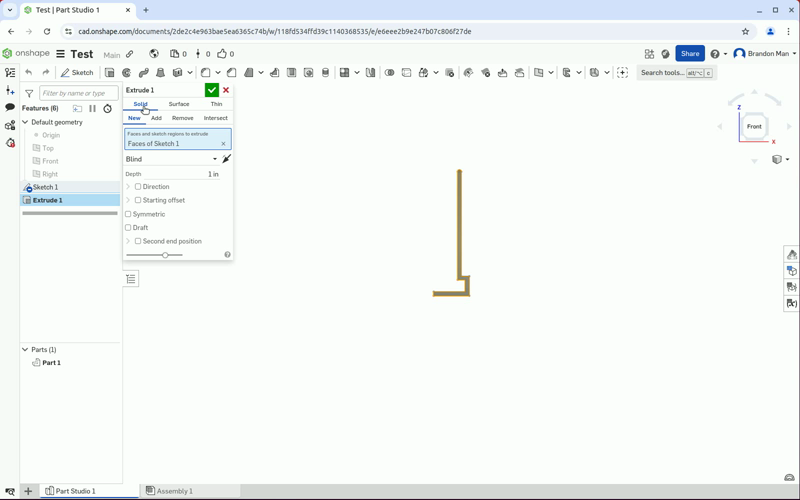
click(143, 106)
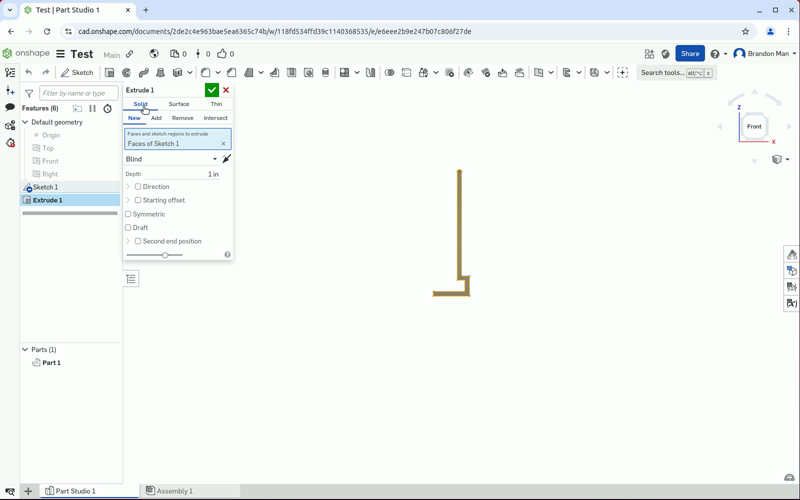
mouse_move(137, 120)
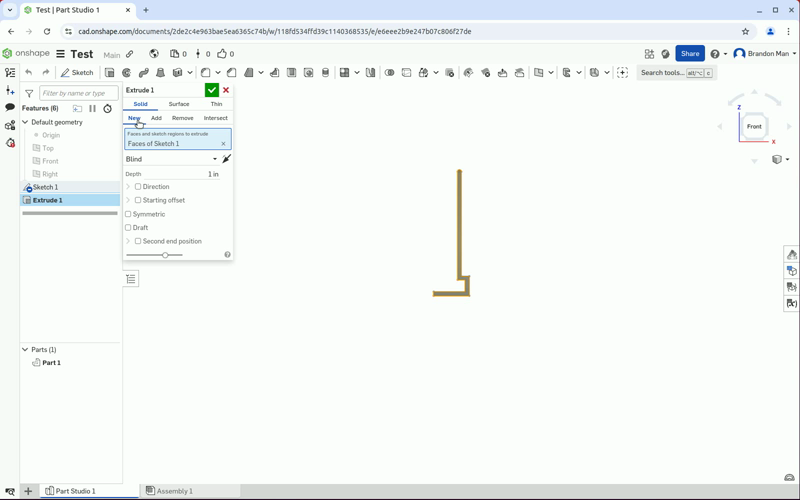
click(137, 120)
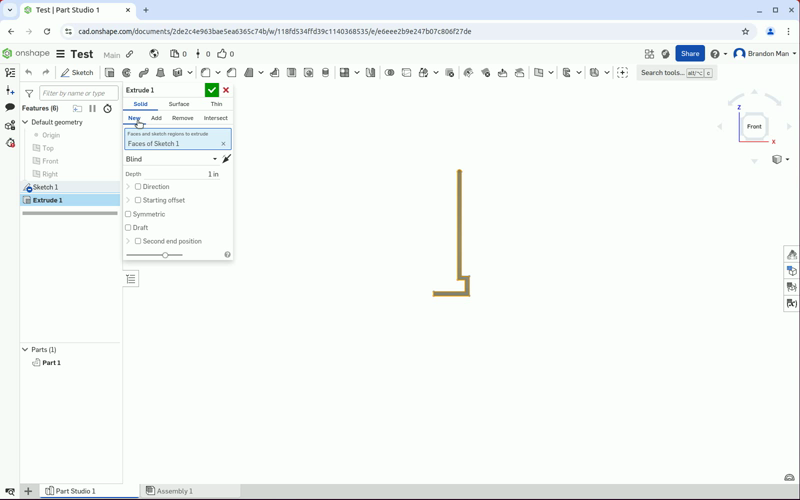
key(tab, 4)
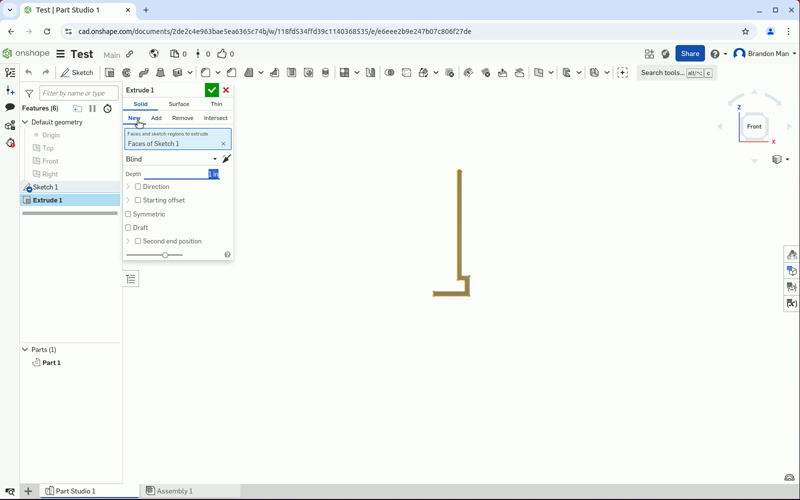
text(1.204)
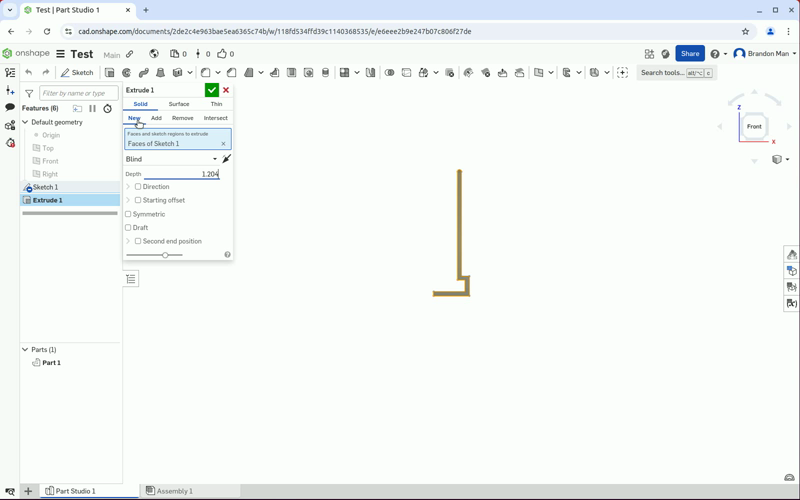
key(enter)
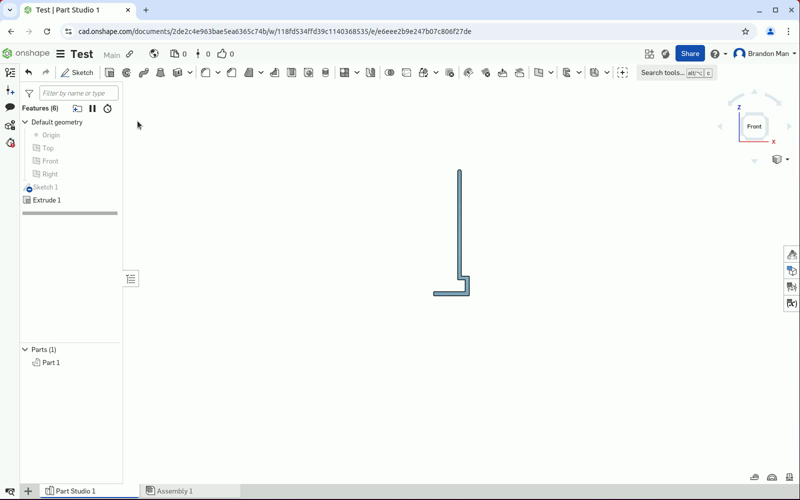
key(shift+h)
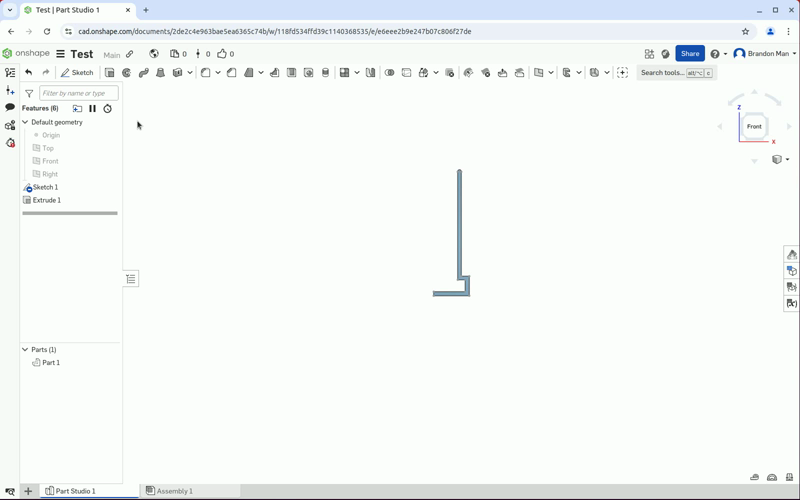
key(shift+h)
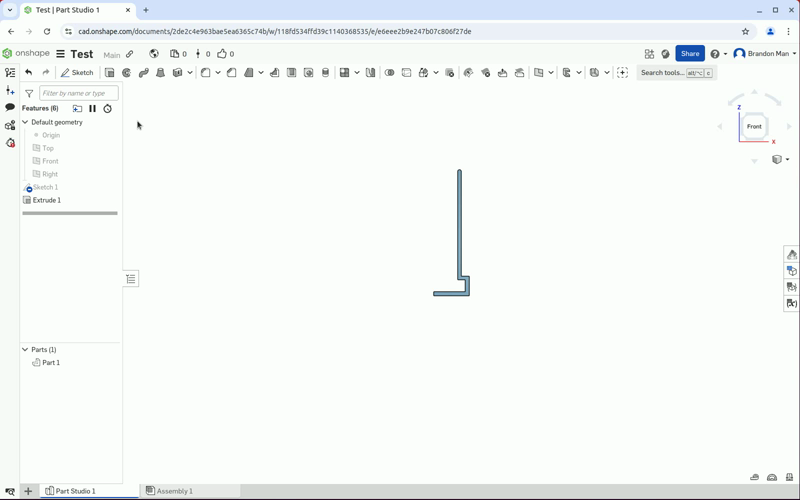
mouse_move(73, 189)
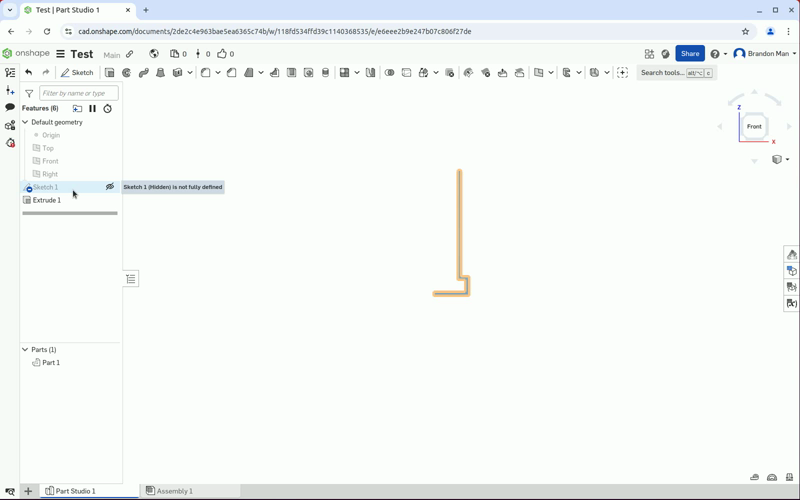
click(73, 189)
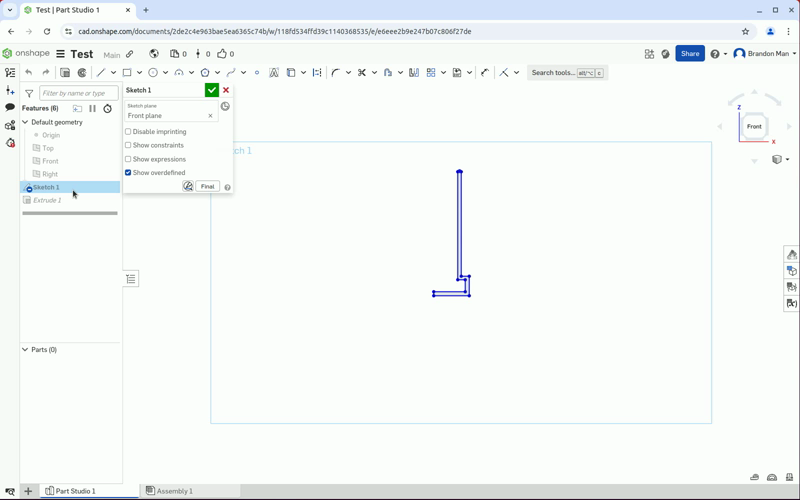
mouse_move(229, 92)
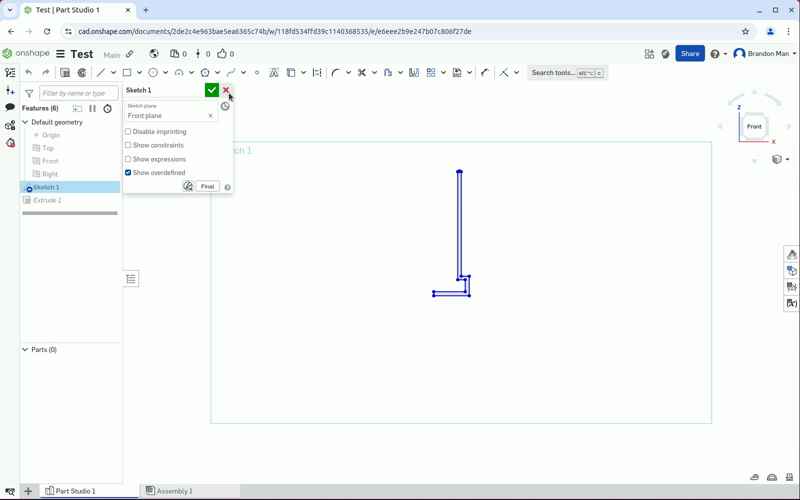
click(229, 92)
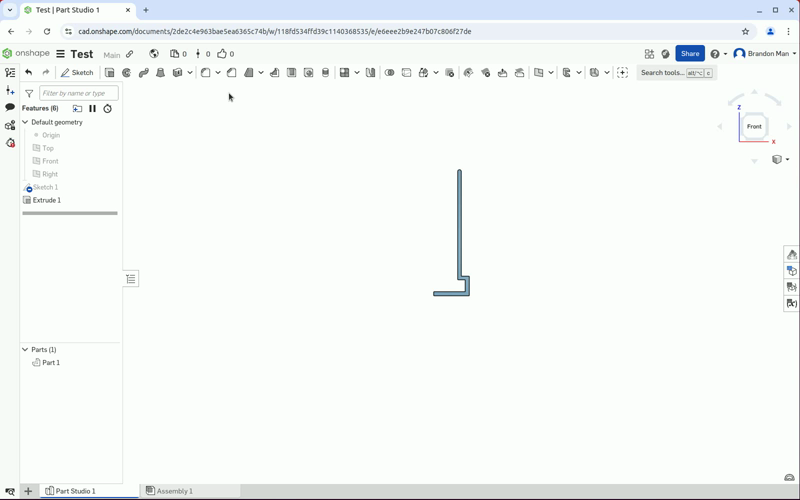
mouse_move(541, 75)
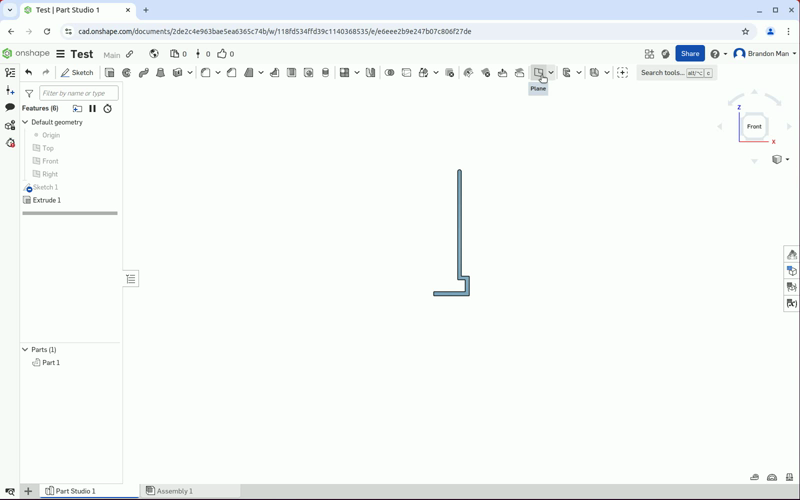
click(541, 75)
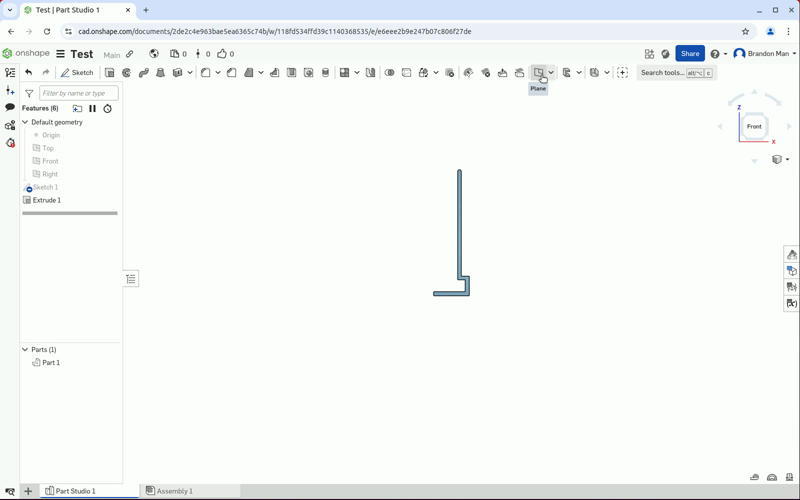
mouse_move(73, 163)
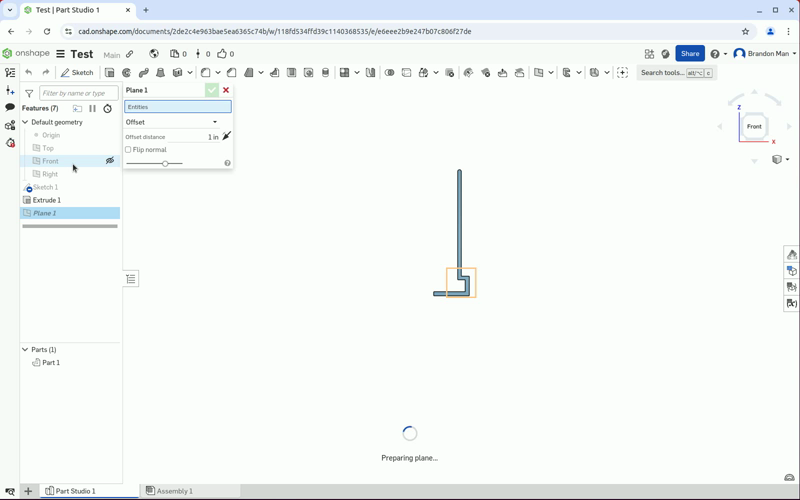
click(73, 163)
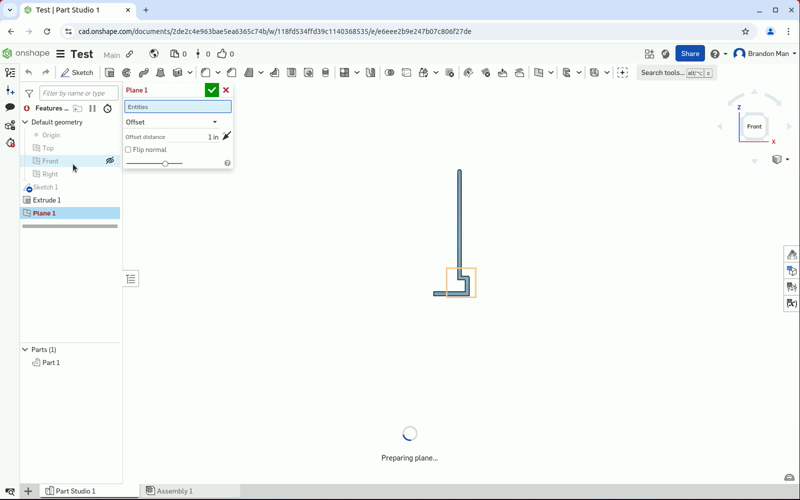
key(tab, 2)
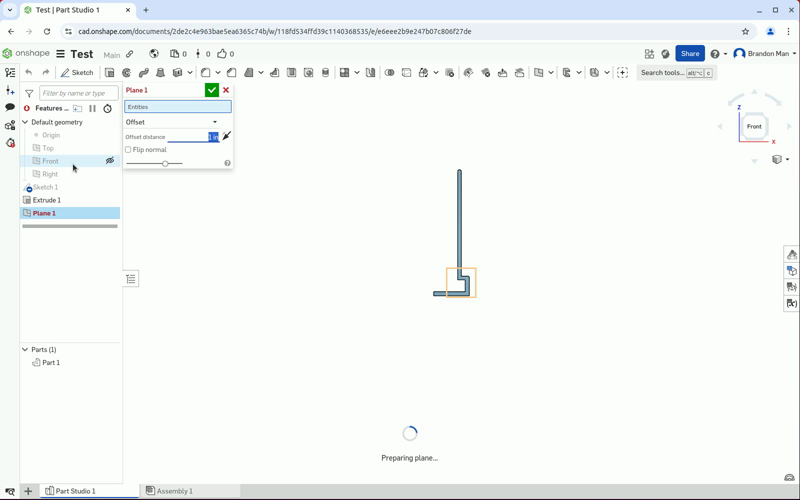
text(1.202)
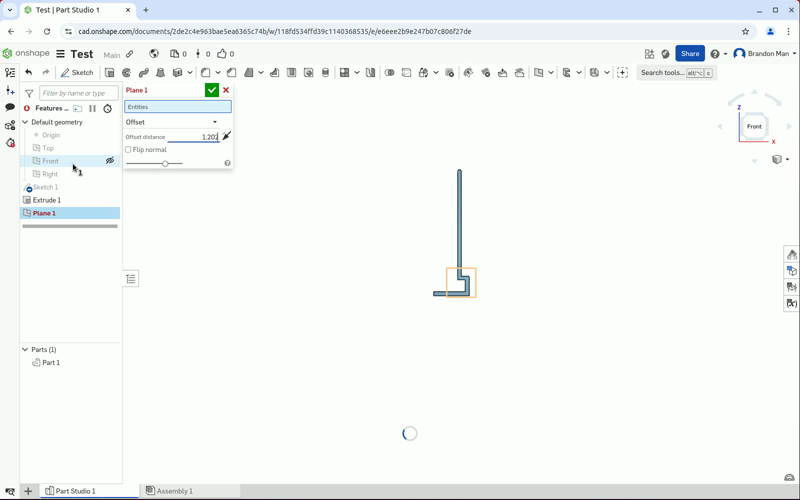
key(enter, 2)
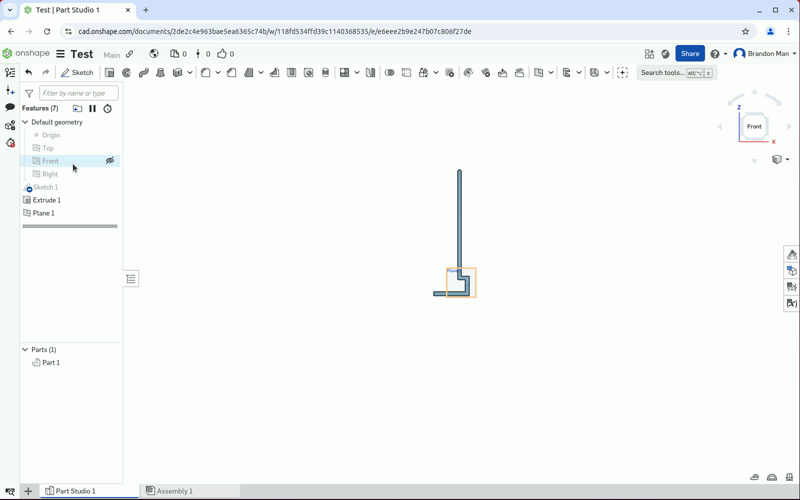
key(shift+s)
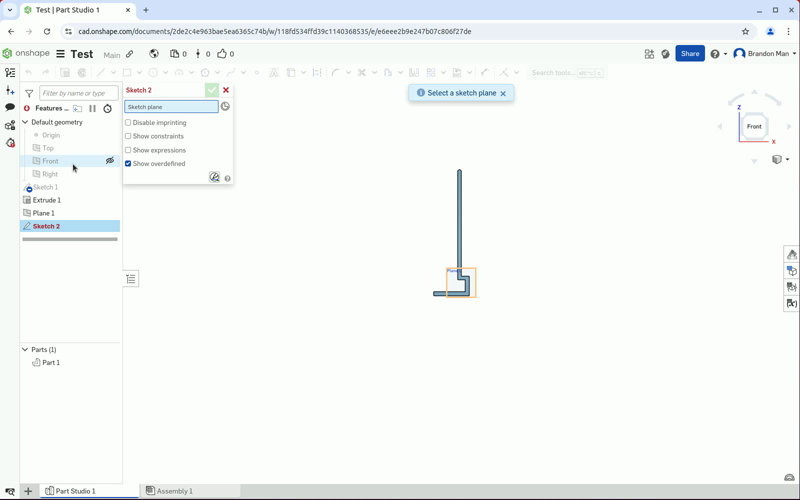
mouse_move(73, 215)
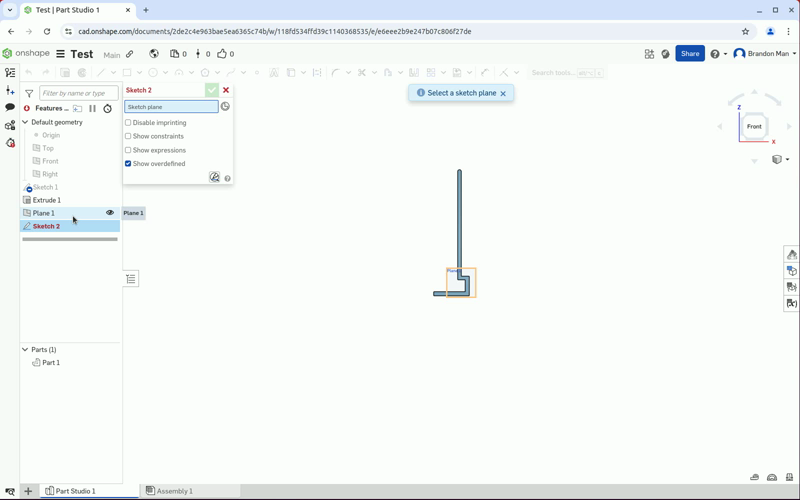
click(73, 215)
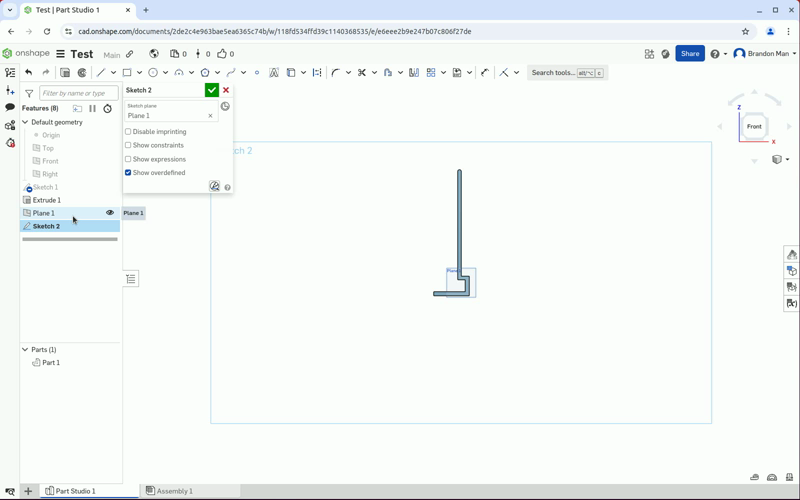
mouse_move(73, 352)
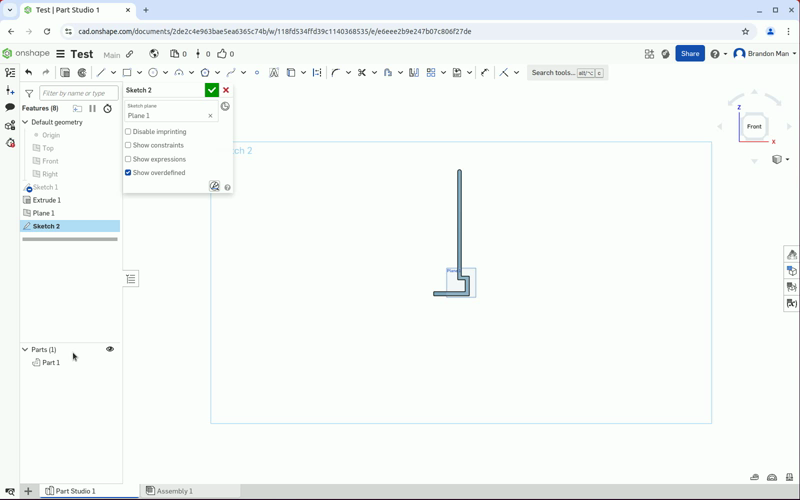
key(y)
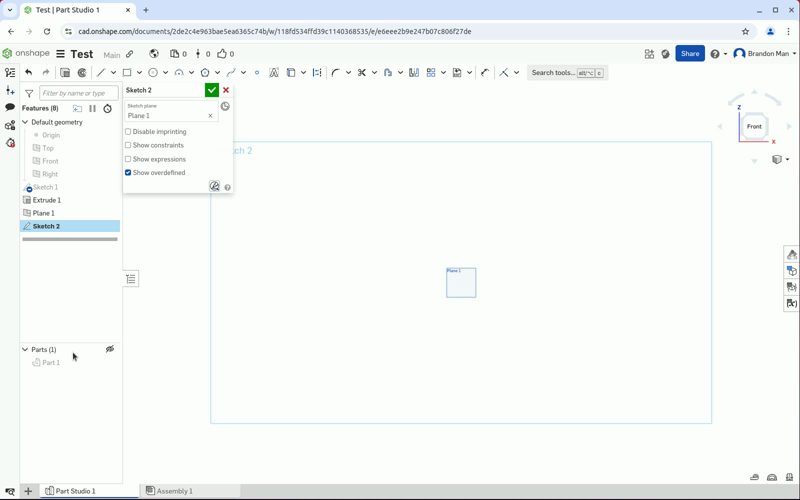
key(c)
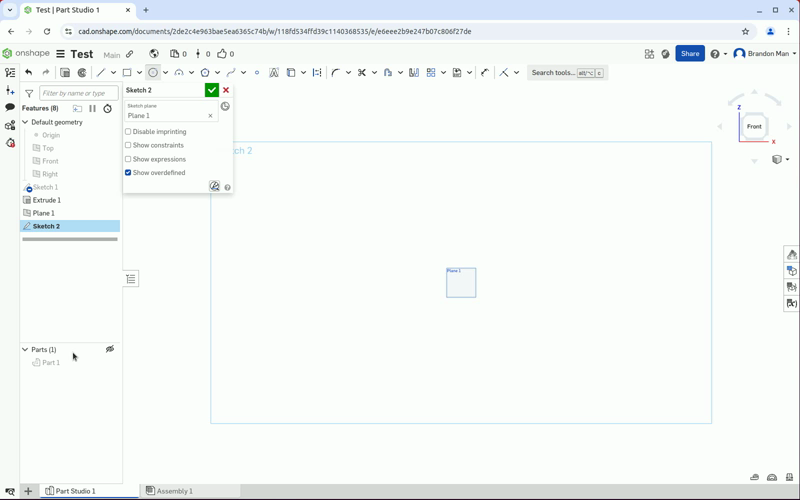
key_down(shift)
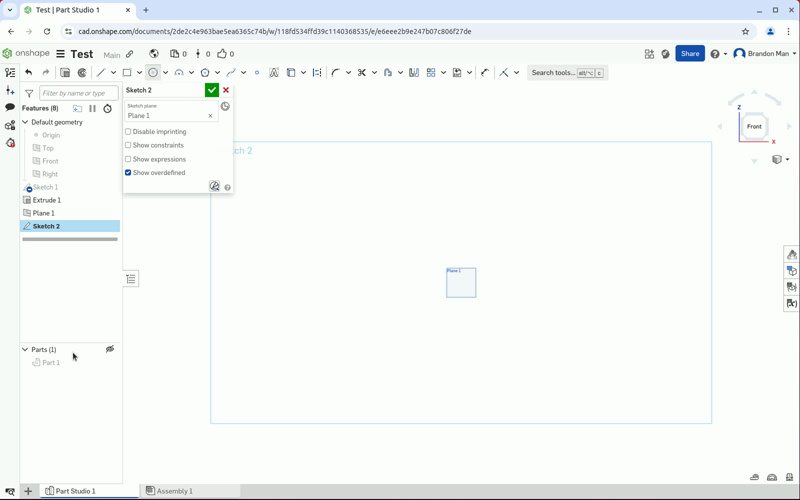
mouse_move(459, 172)
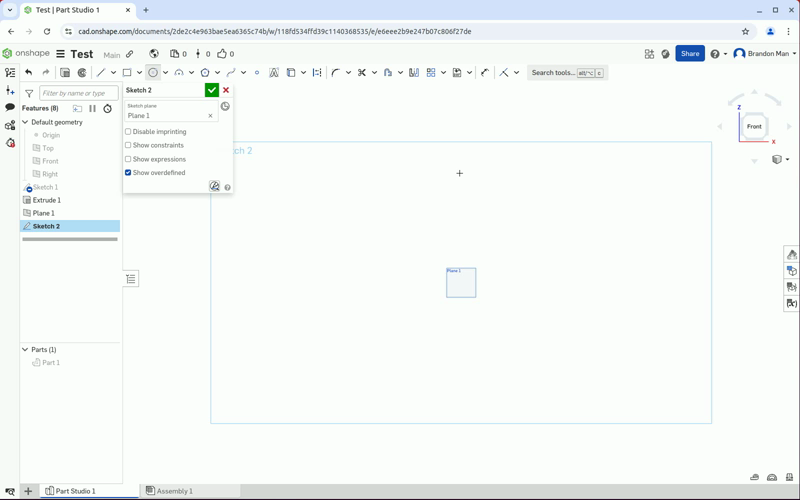
click(459, 172)
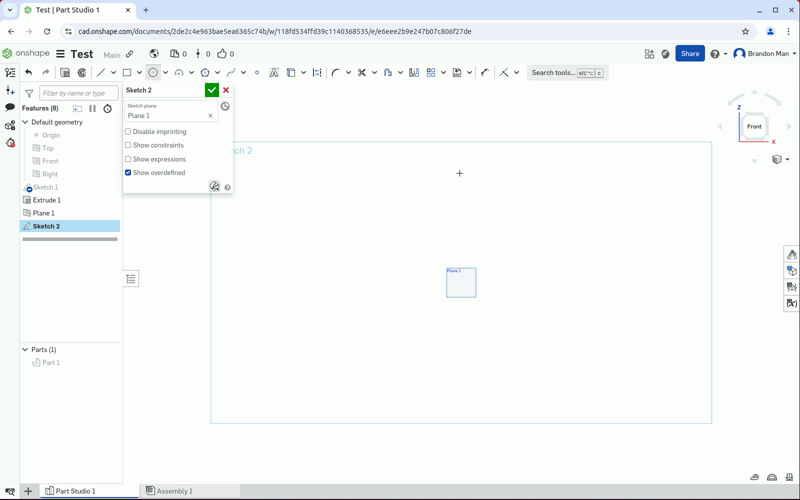
key_up(shift)
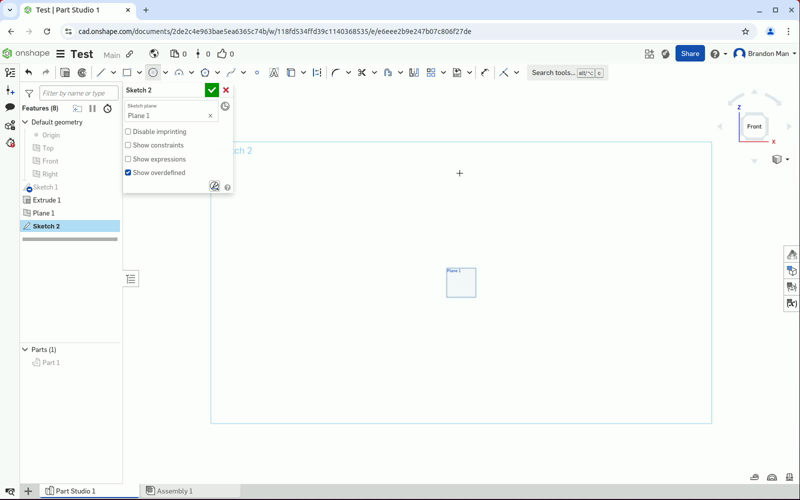
mouse_move(461, 172)
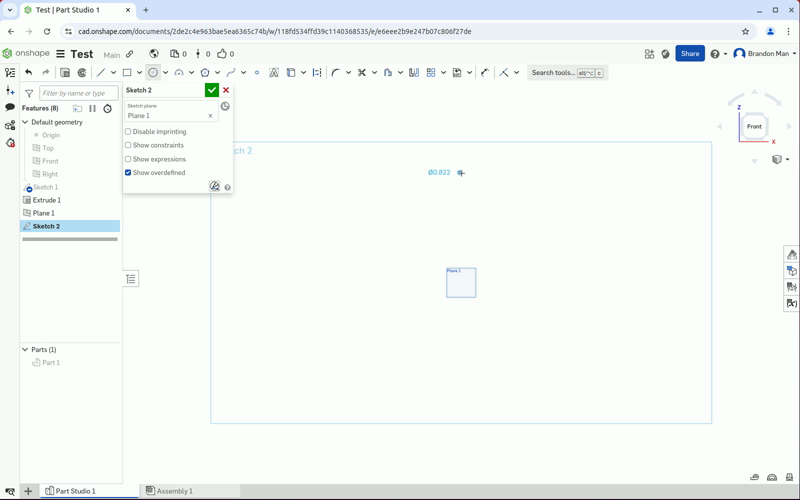
scroll(6)
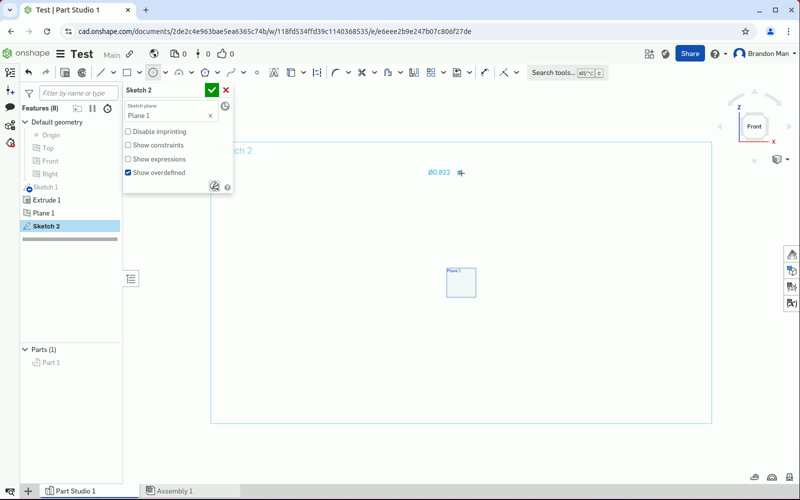
scroll(6)
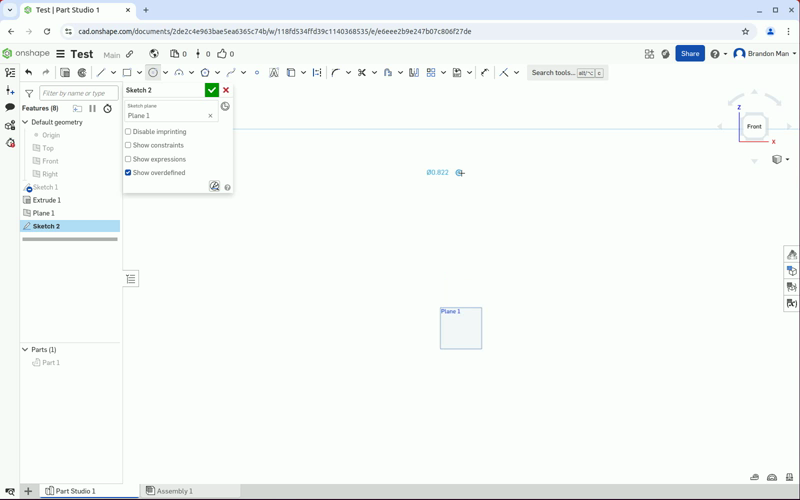
scroll(6)
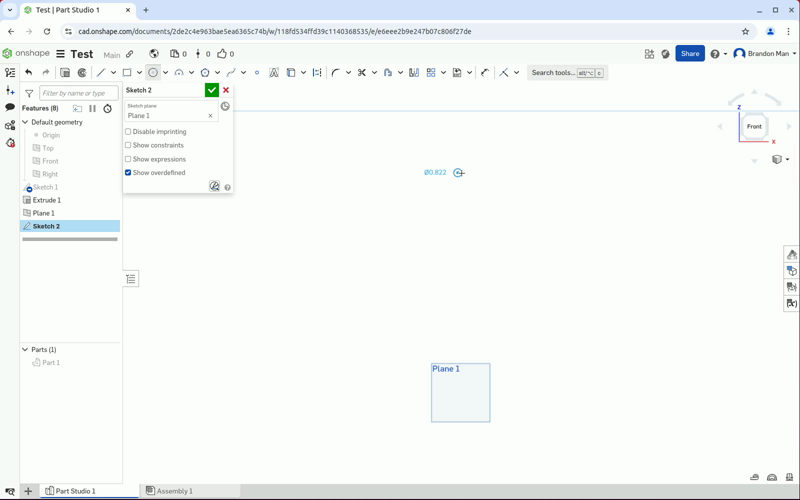
scroll(6)
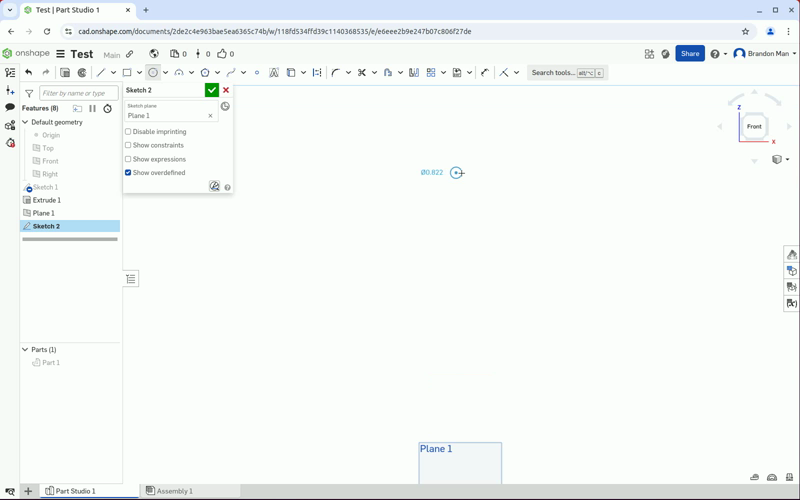
scroll(6)
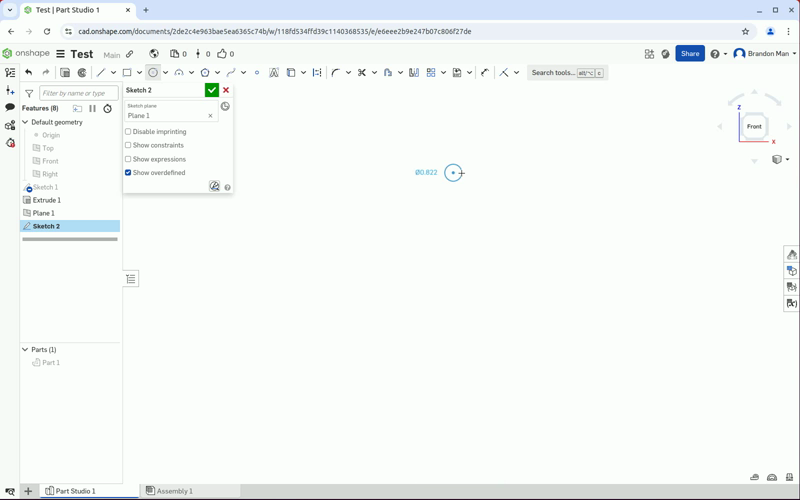
scroll(6)
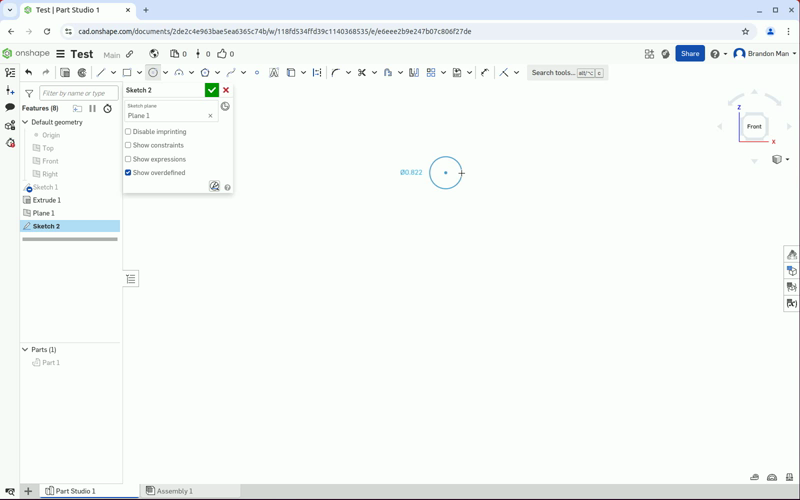
scroll(6)
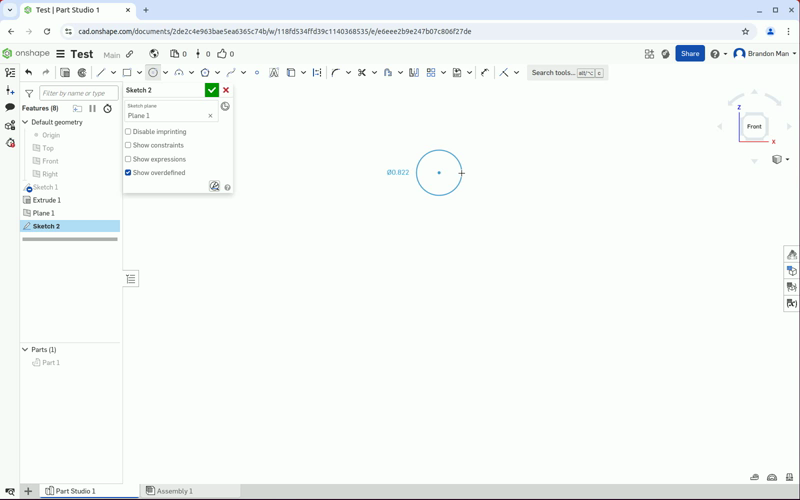
click(461, 172)
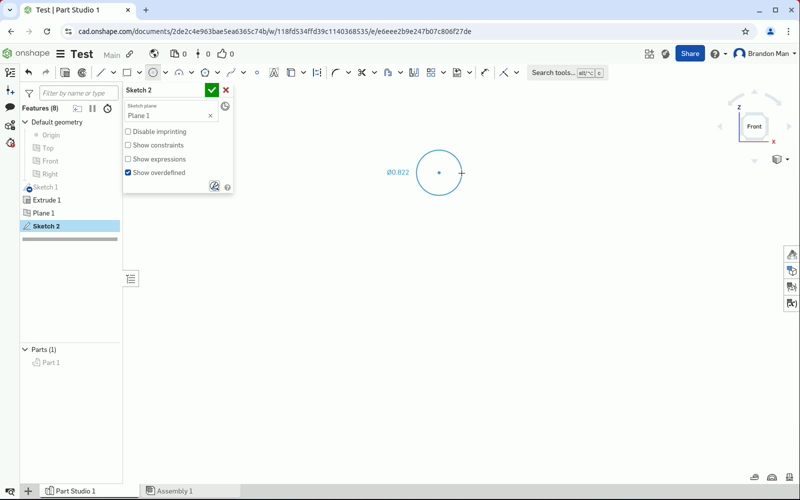
scroll(-6)
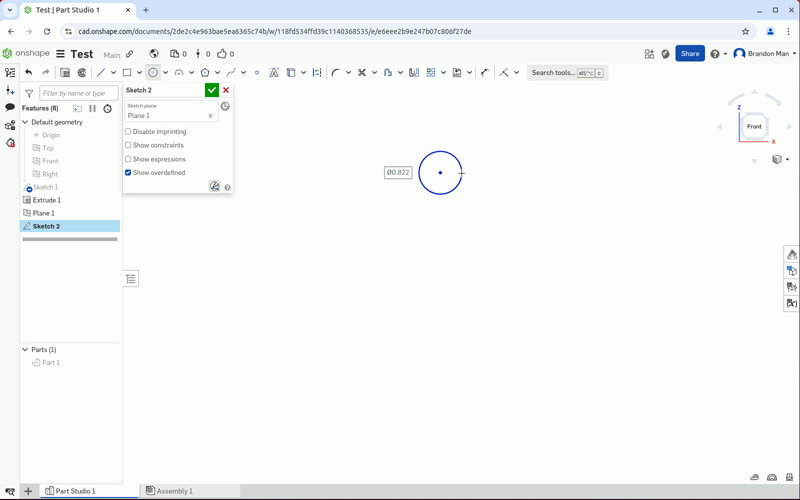
scroll(-6)
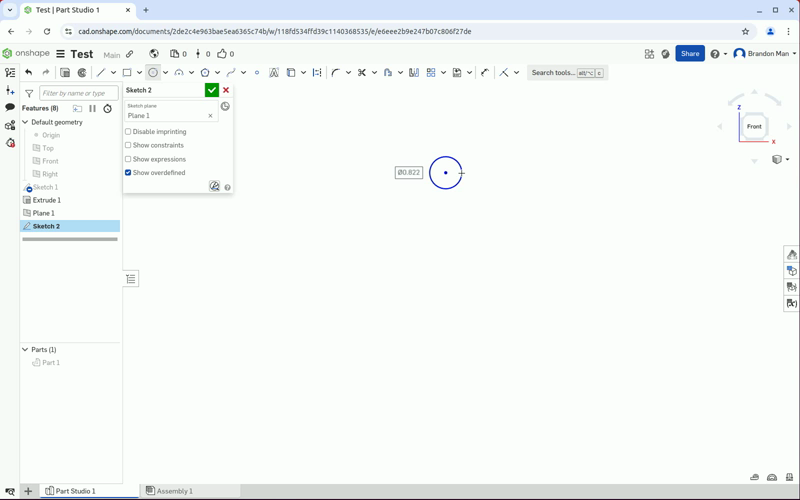
scroll(-6)
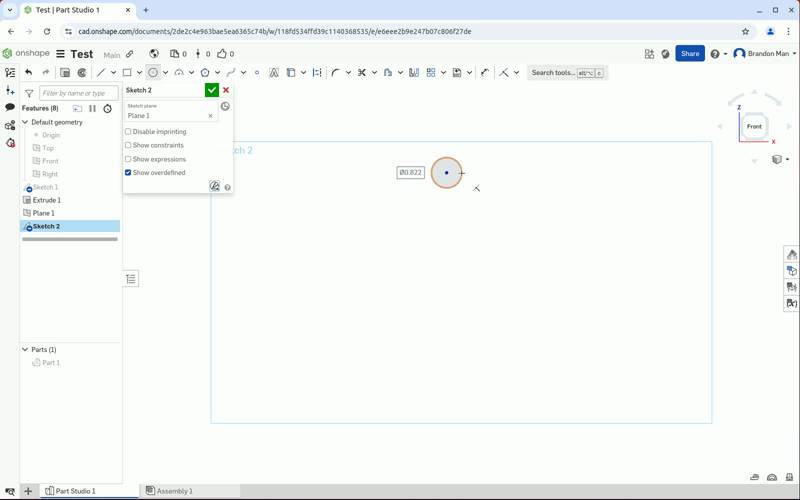
scroll(-6)
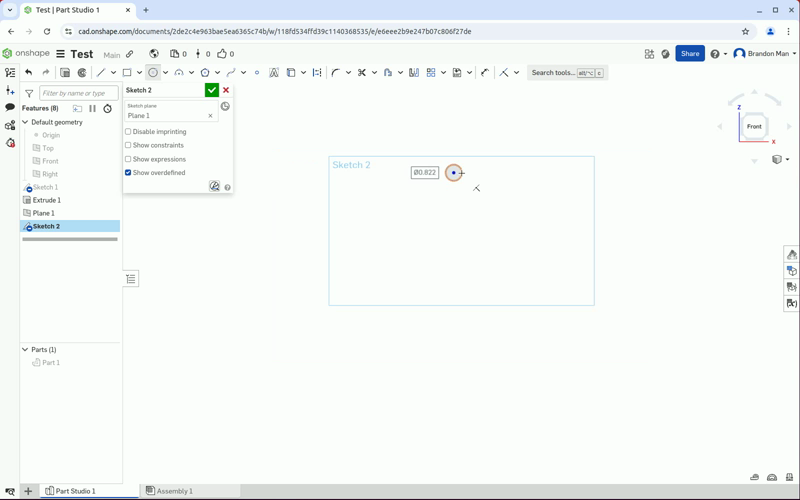
scroll(-6)
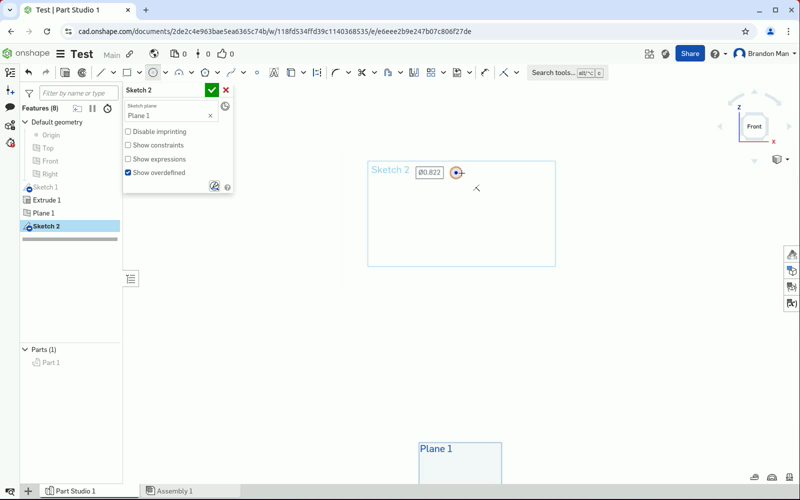
scroll(-6)
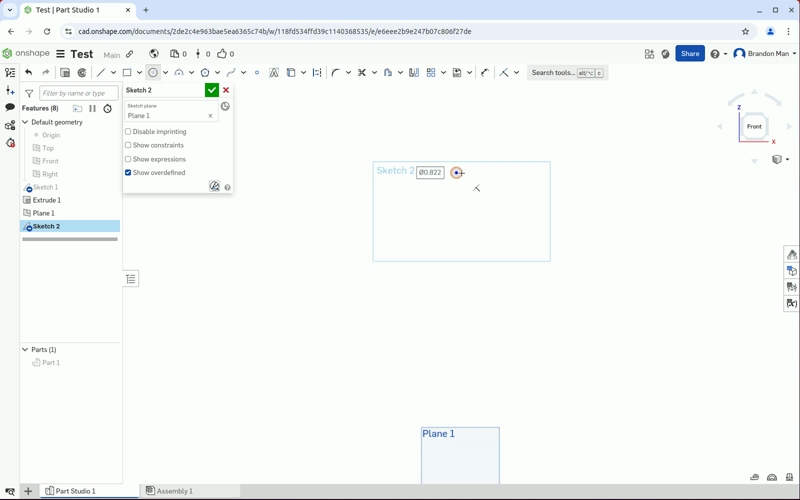
scroll(-6)
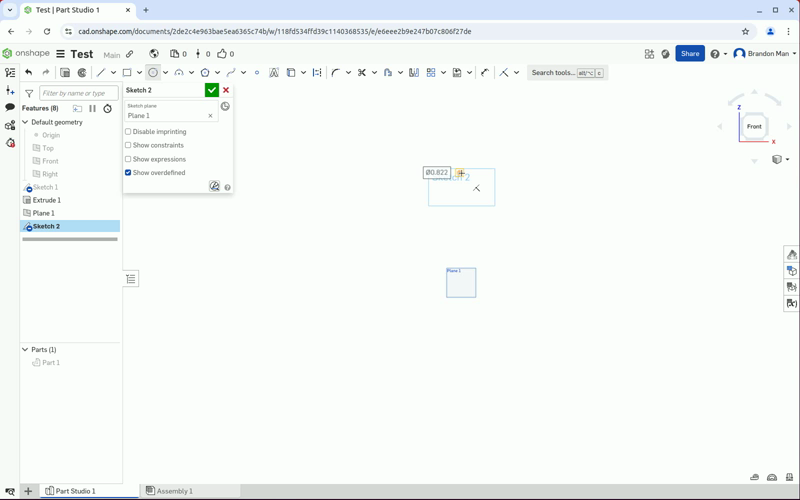
key(esc)
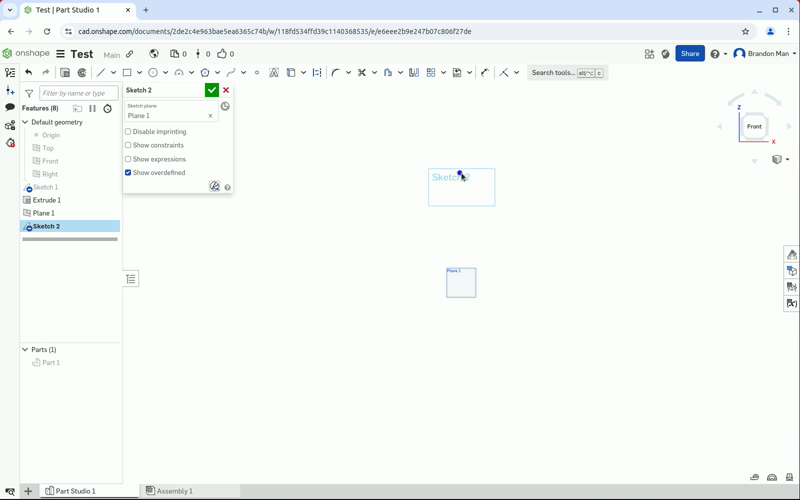
mouse_move(459, 174)
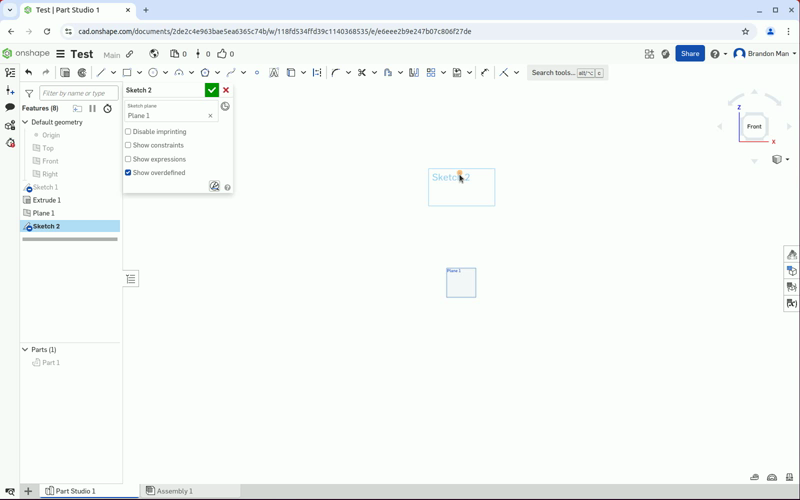
scroll(6)
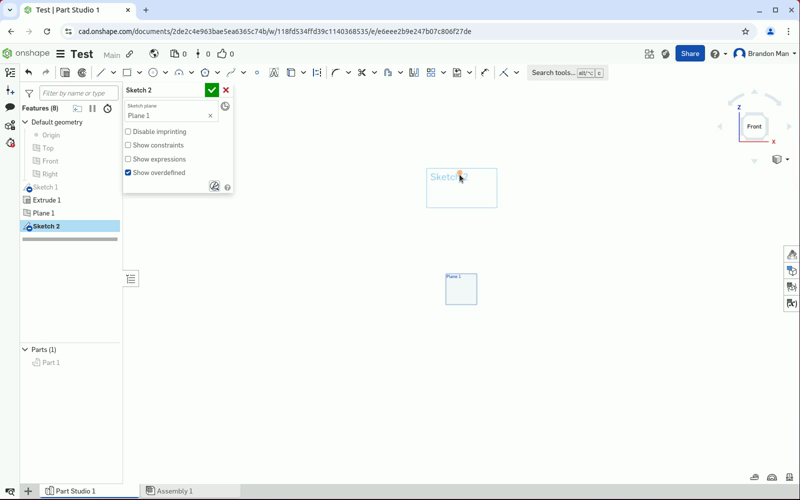
scroll(6)
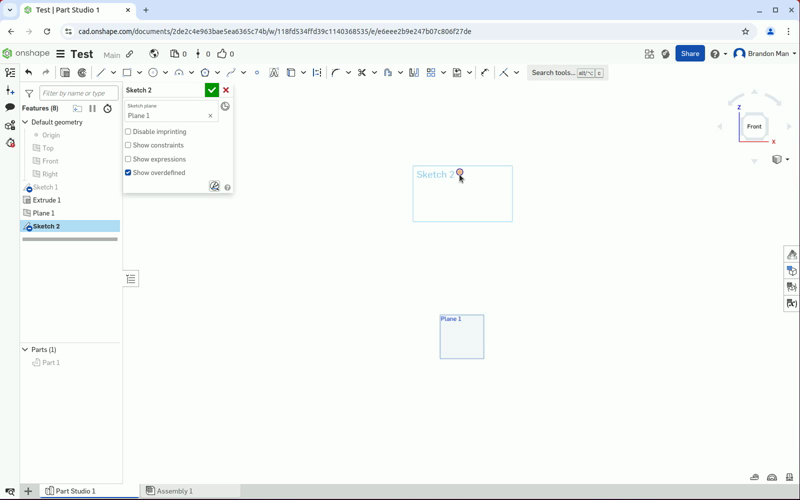
scroll(6)
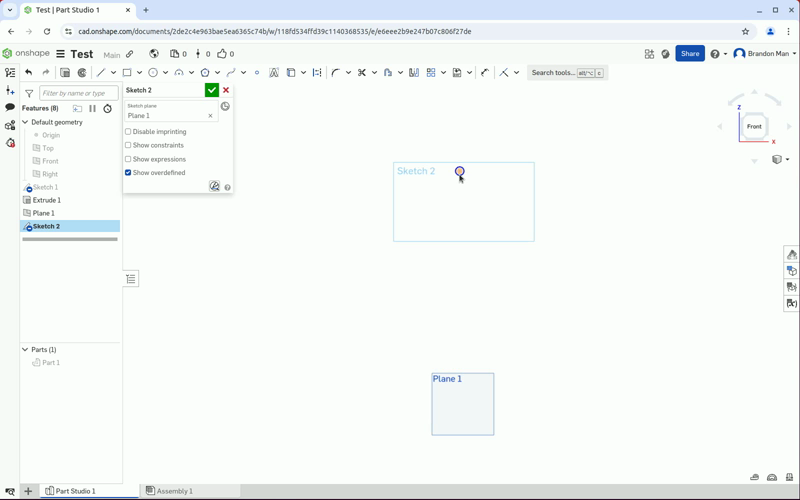
scroll(6)
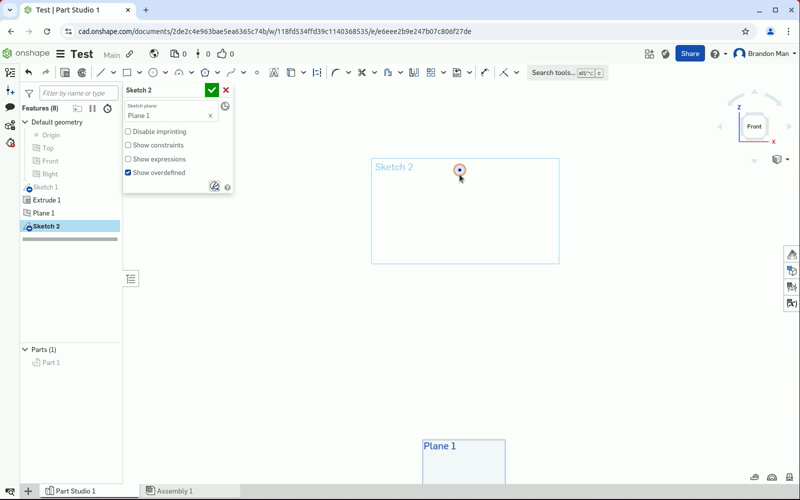
scroll(6)
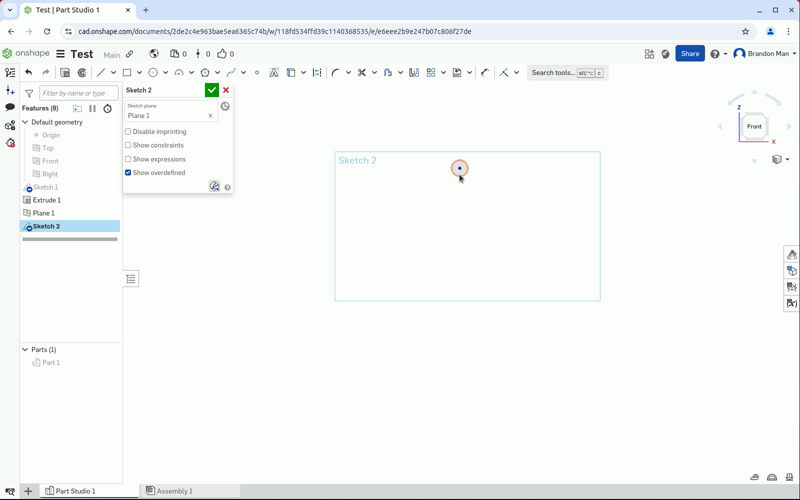
scroll(6)
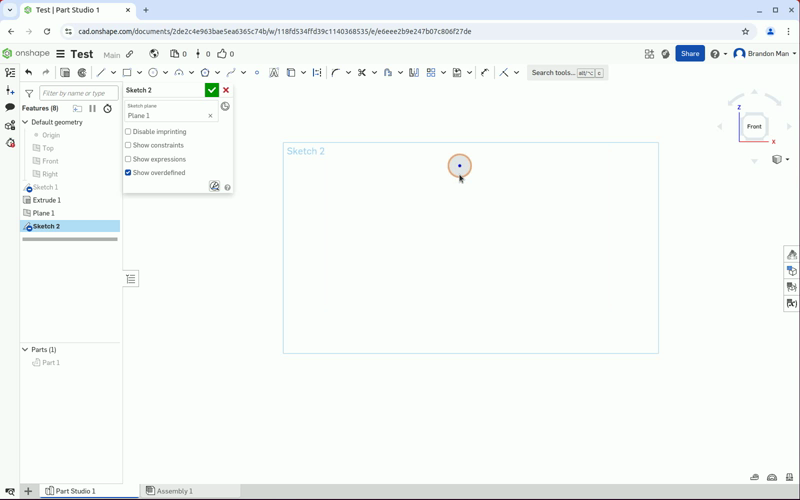
scroll(6)
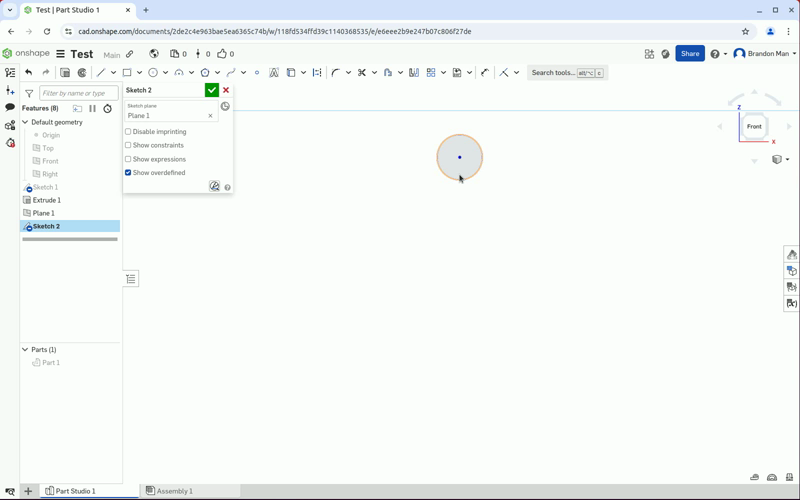
click(459, 174)
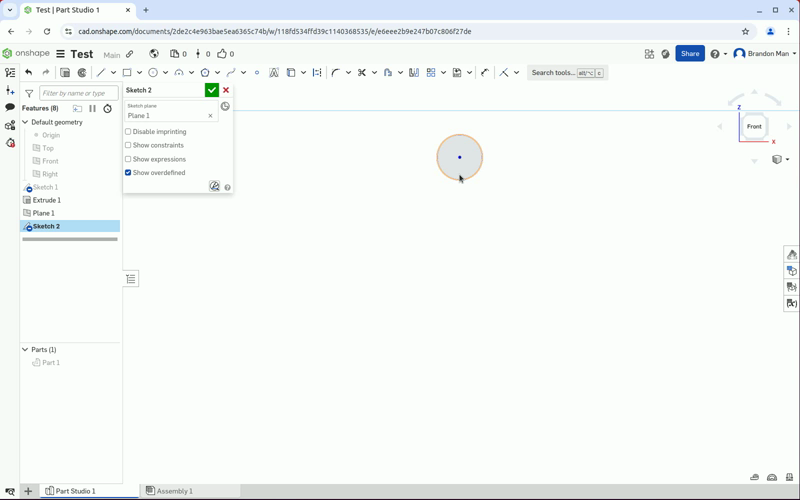
scroll(-6)
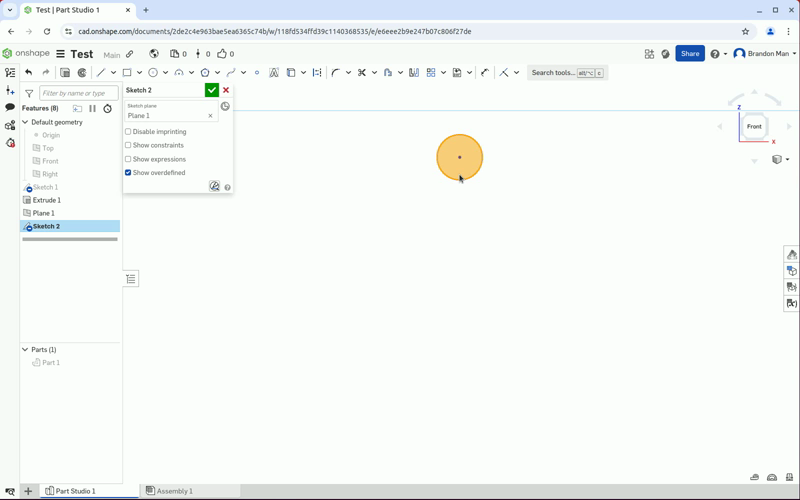
scroll(-6)
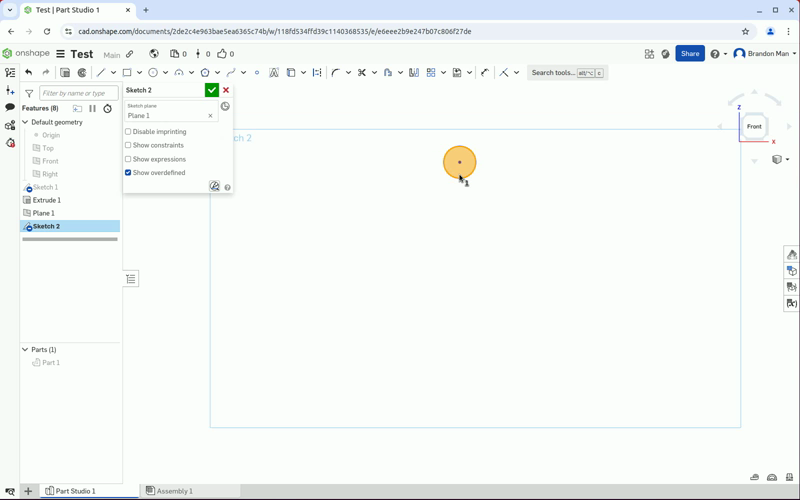
scroll(-6)
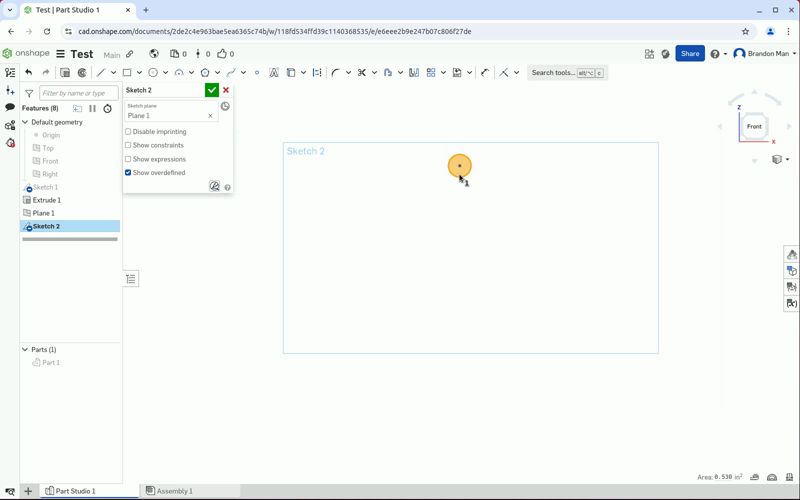
scroll(-6)
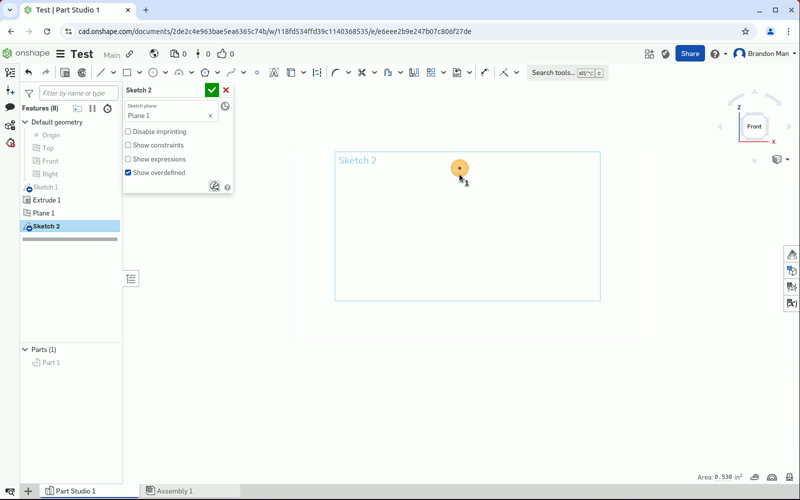
scroll(-6)
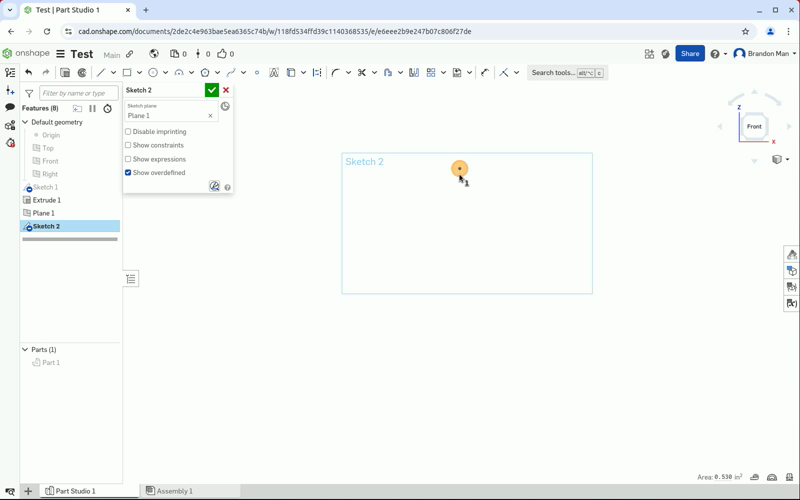
scroll(-6)
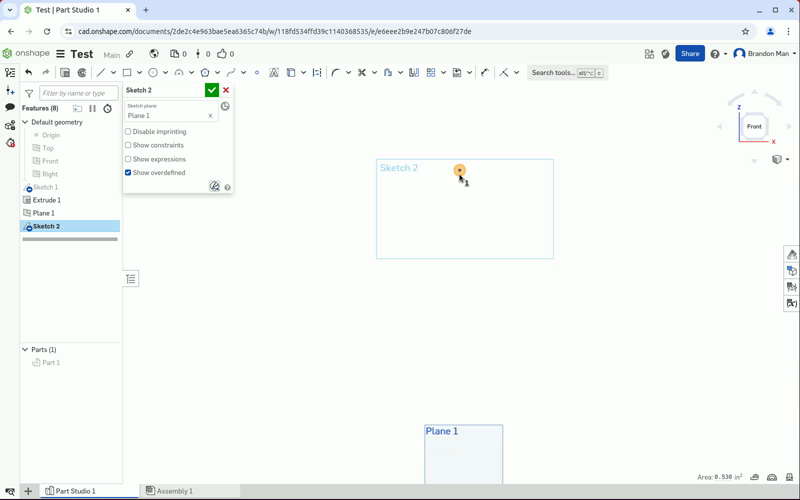
scroll(-6)
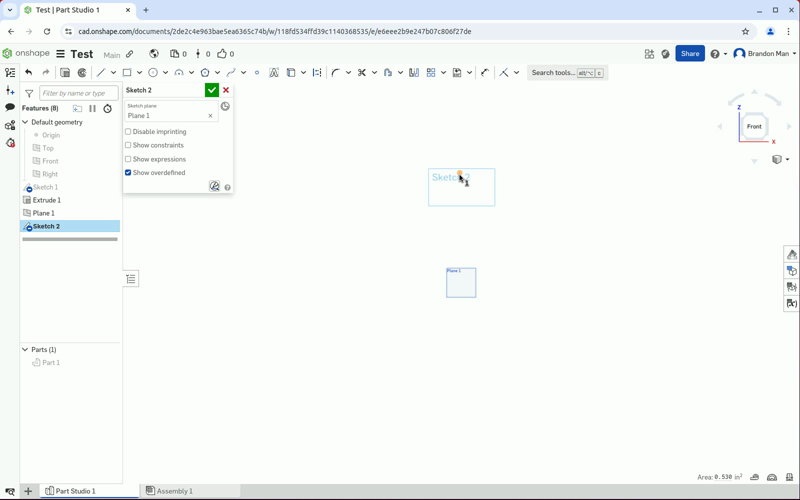
mouse_move(73, 352)
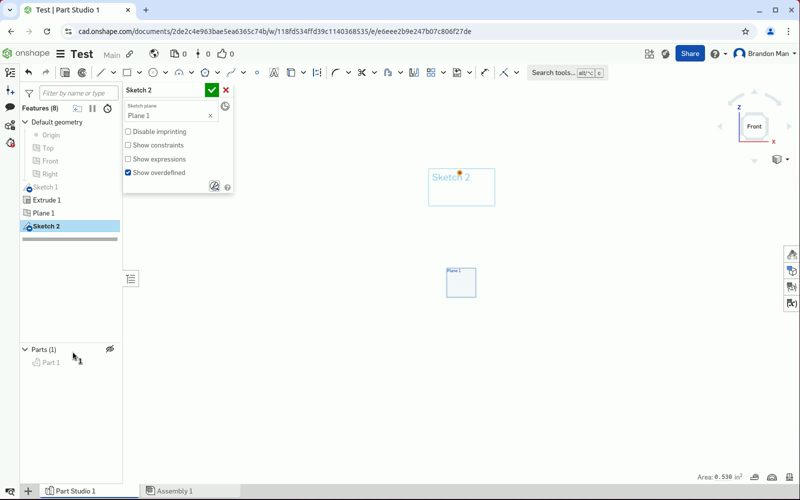
key(shift+y)
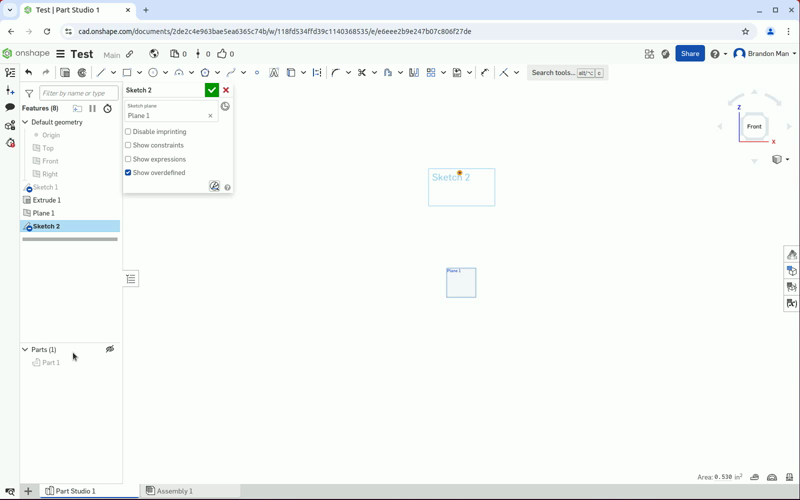
key(shift+e)
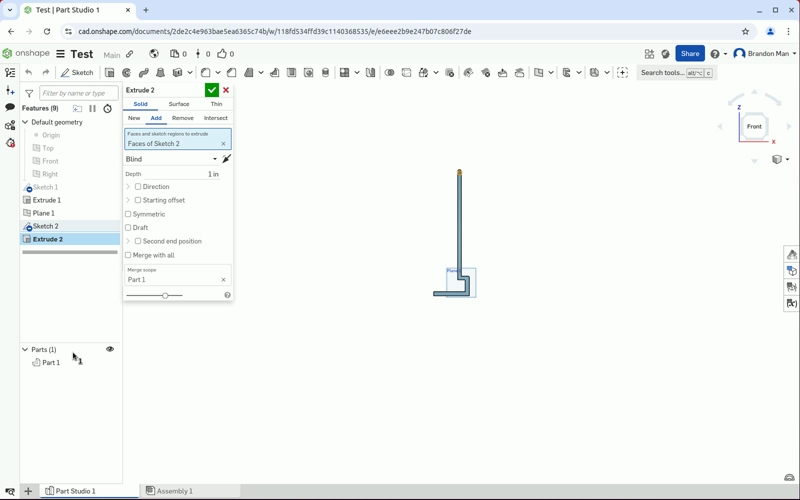
mouse_move(143, 106)
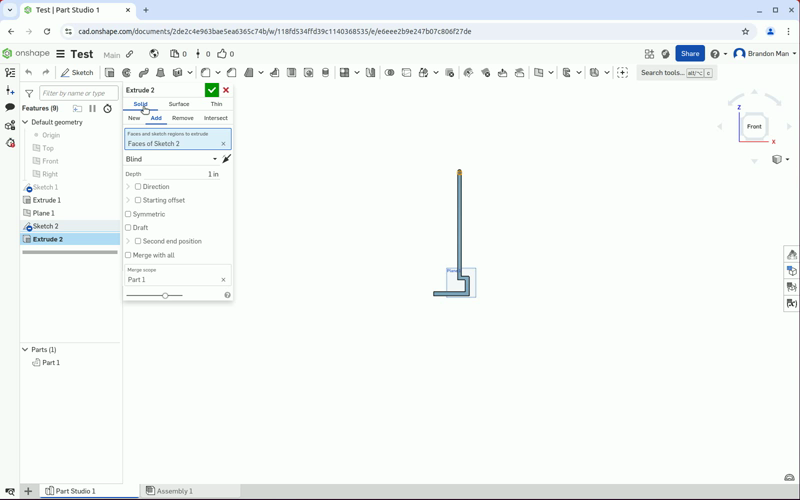
click(143, 106)
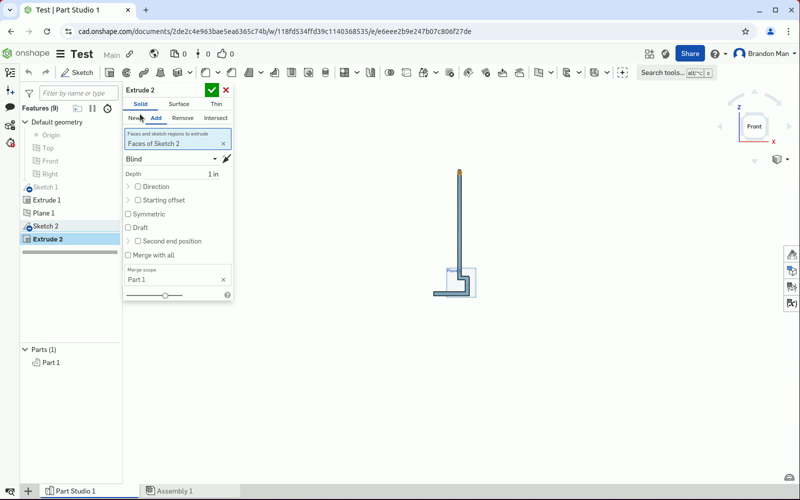
mouse_move(137, 120)
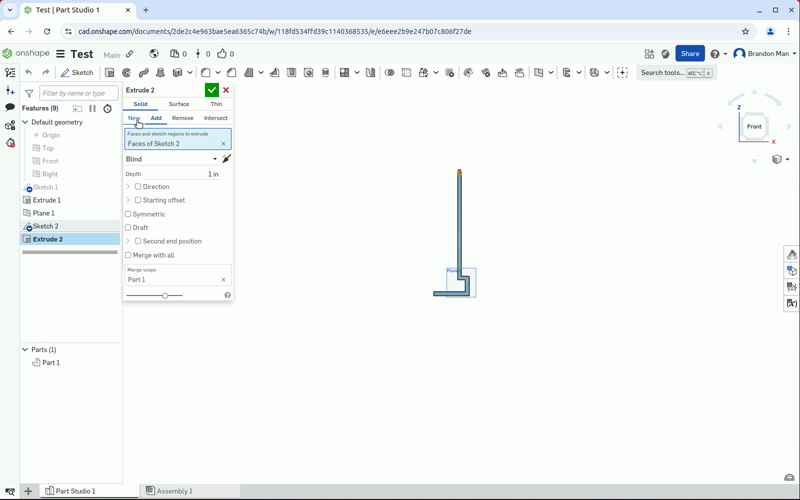
click(137, 120)
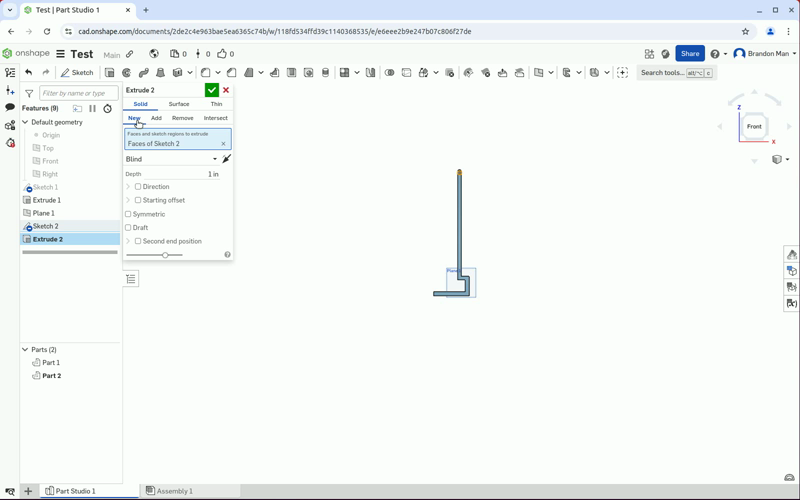
key(tab, 4)
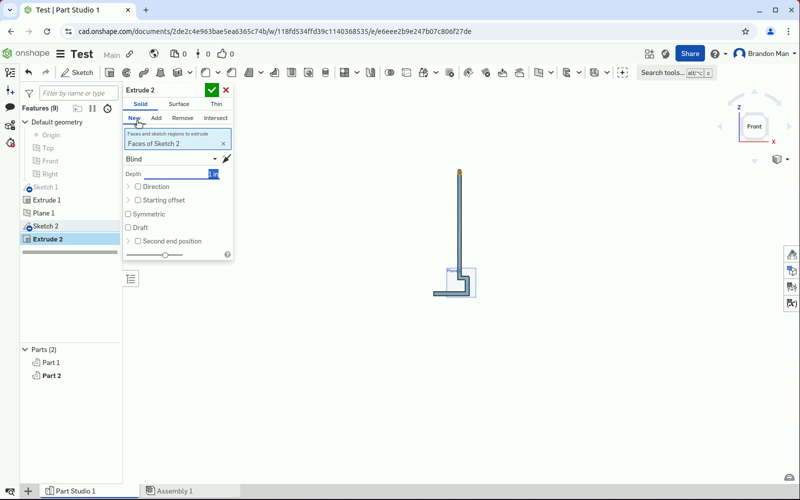
text(3.611)
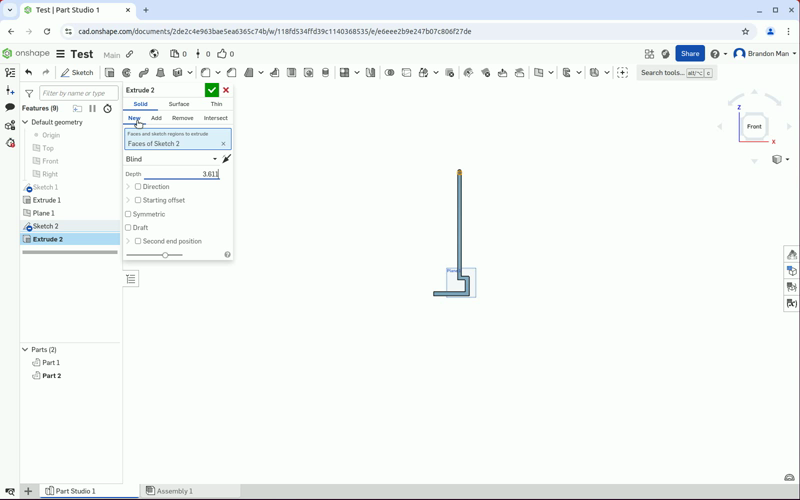
key(enter)
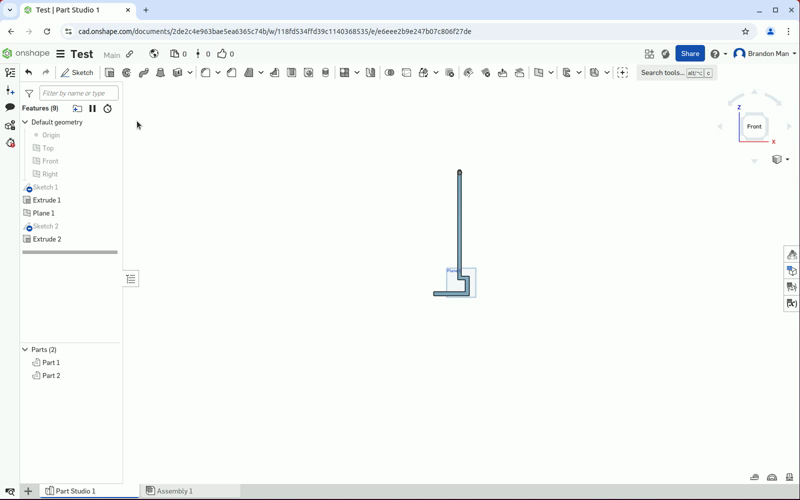
key(shift+h)
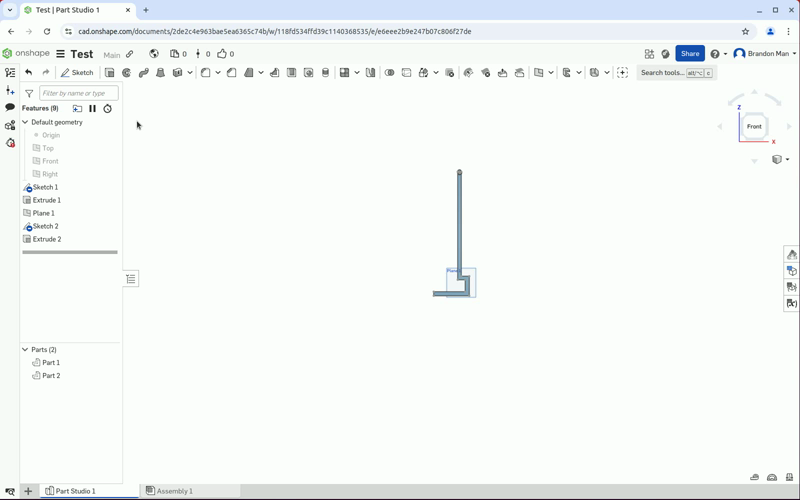
key(shift+h)
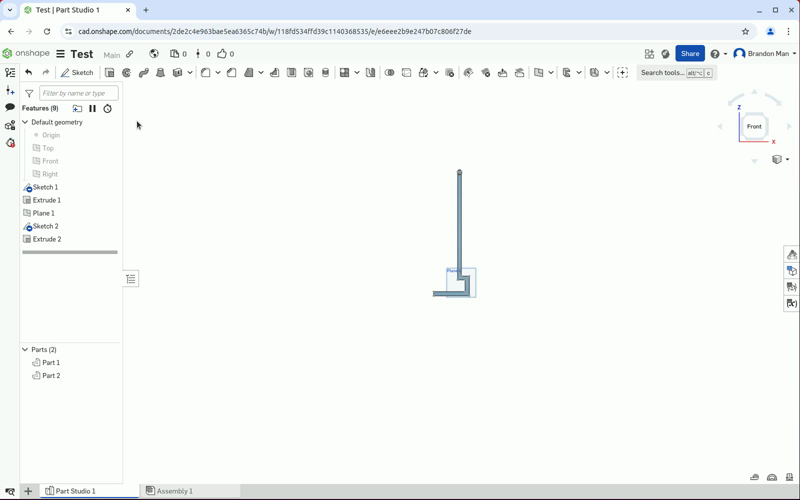
key(shift+7)
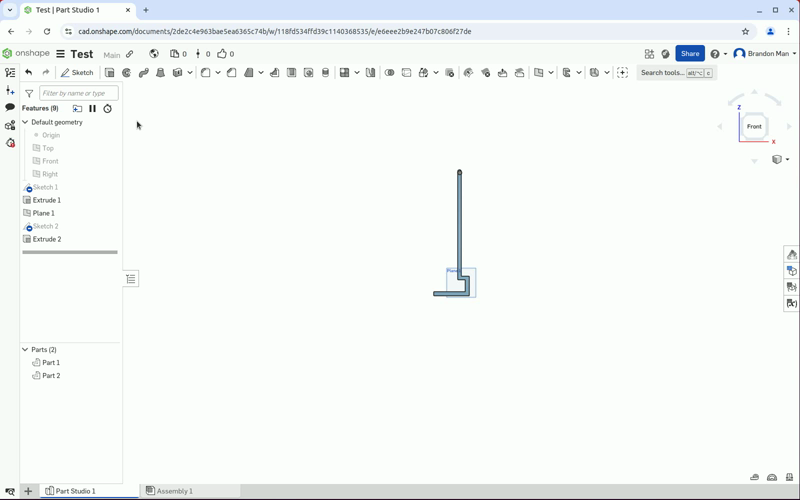
key(left, 2)
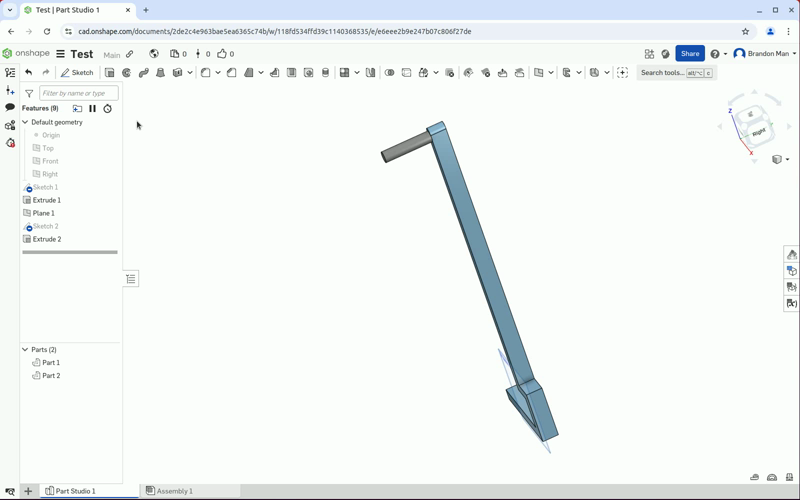
key(down, 2)
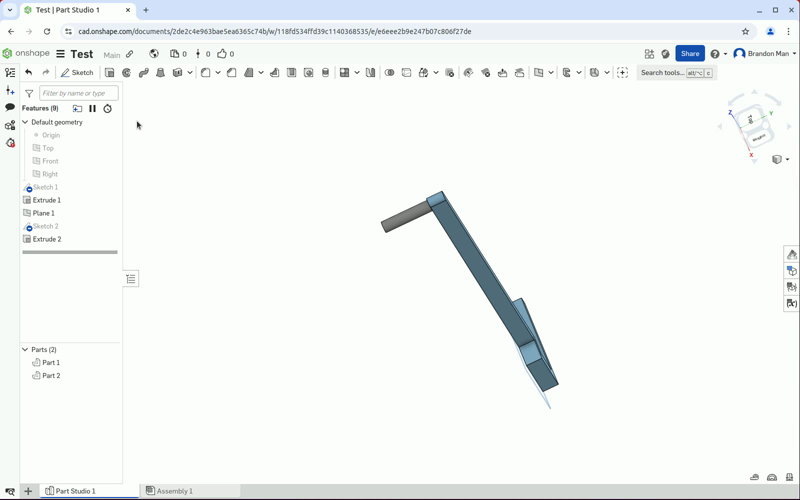
key(up, 2)
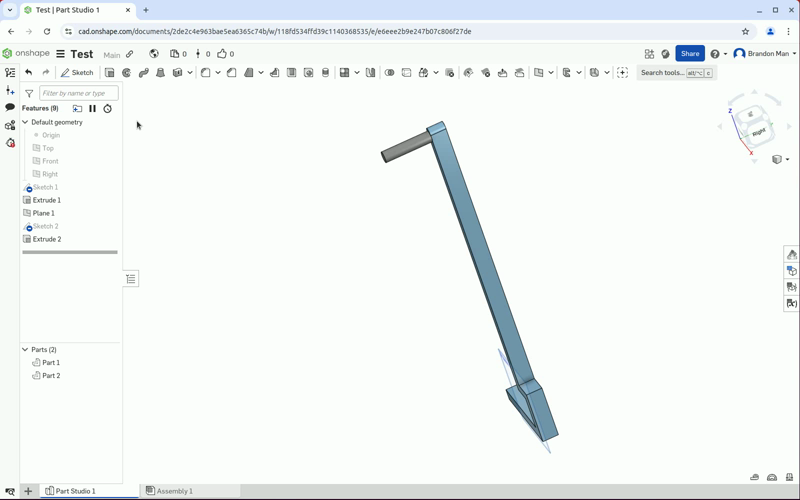
key(right, 2)
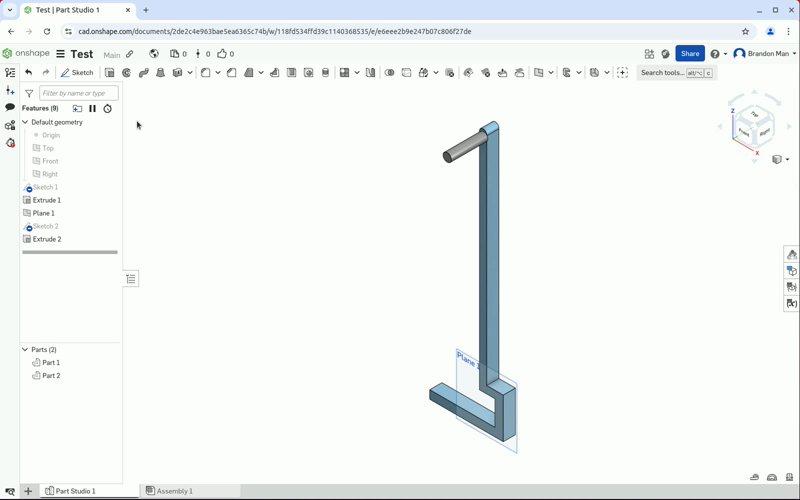
mouse_move(73, 189)
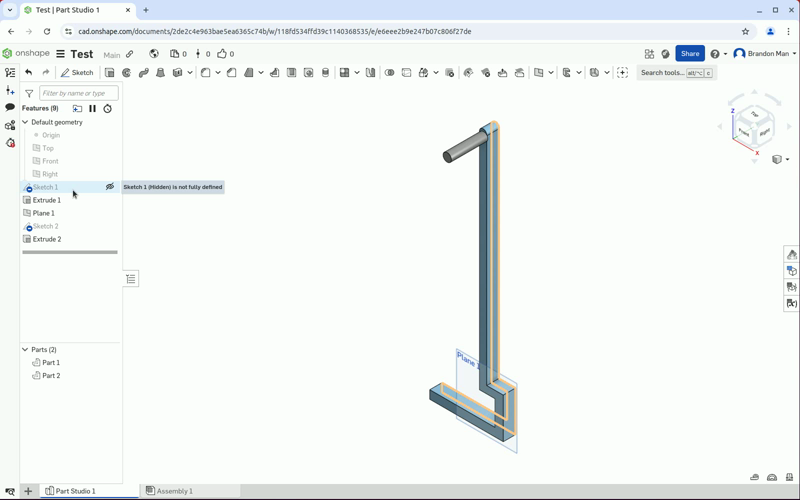
click(73, 189)